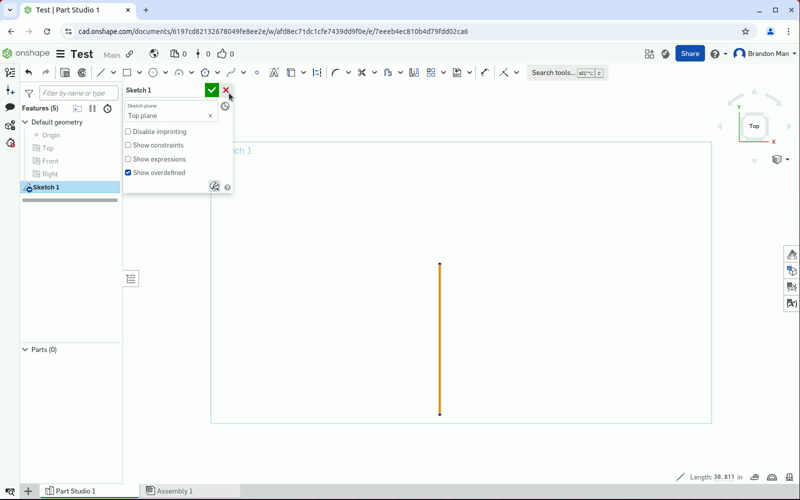
key(shift+h)
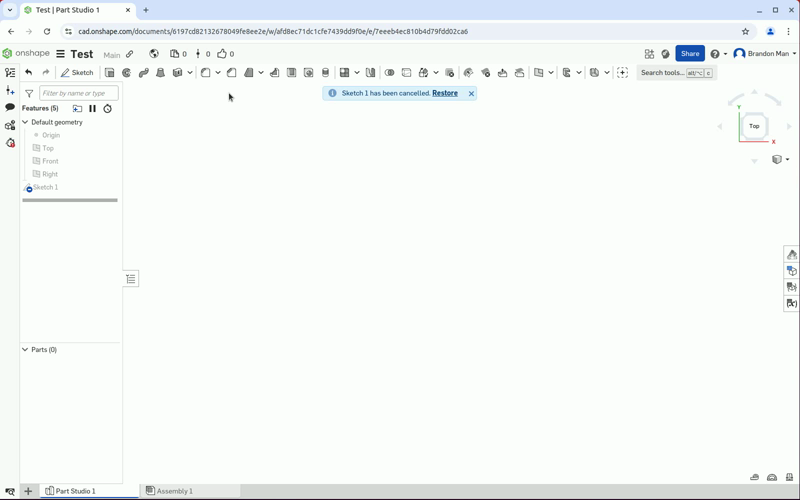
mouse_move(73, 352)
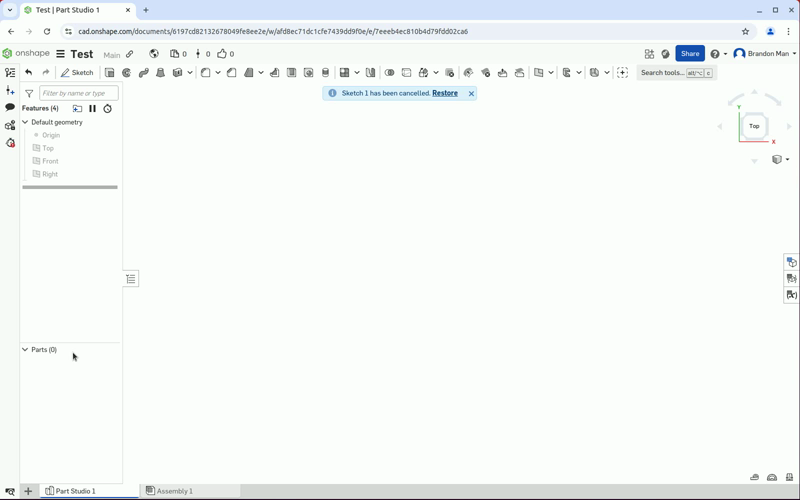
key(y)
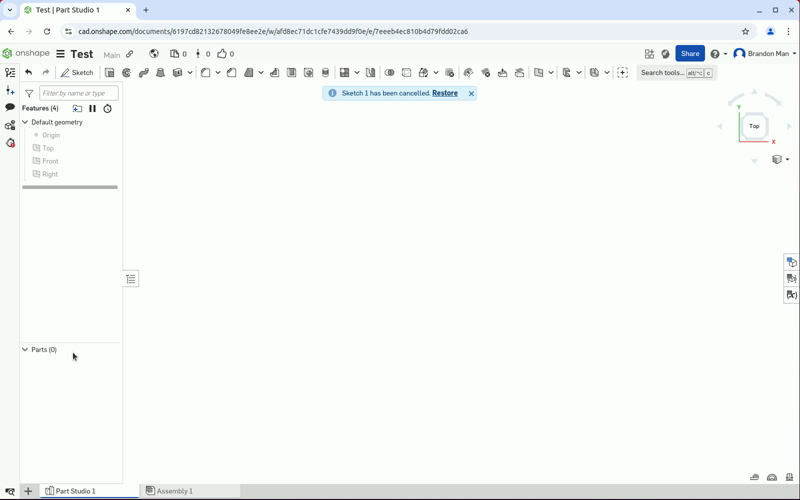
key(shift+p)
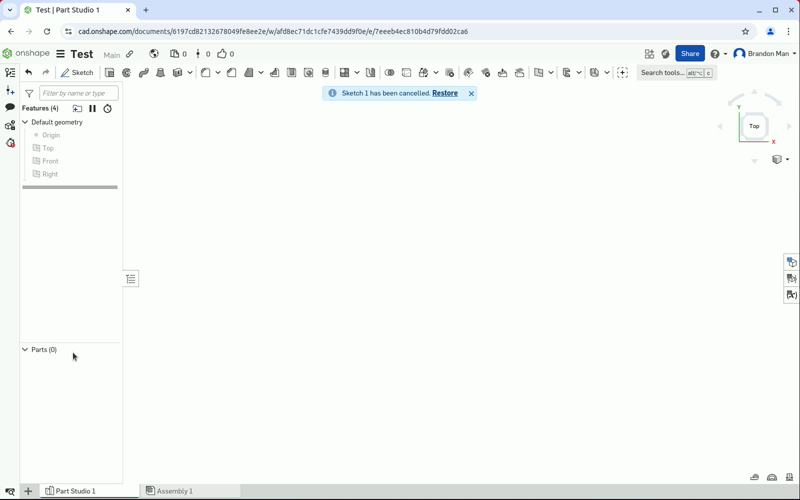
key(space)
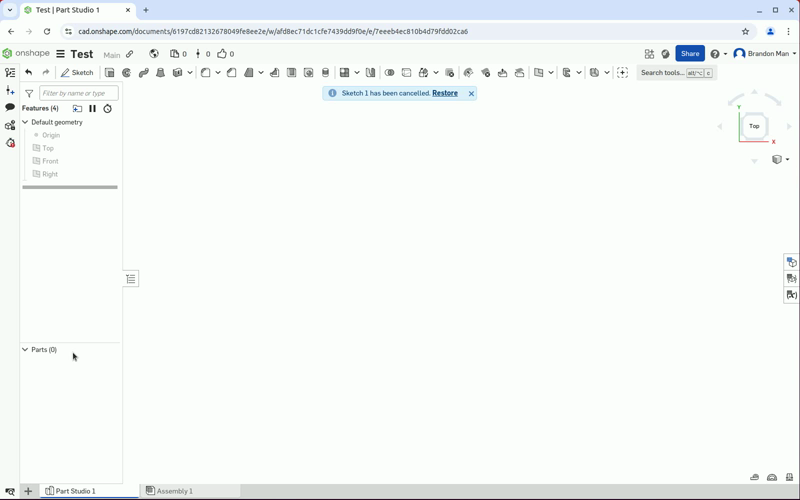
key_down(shift)
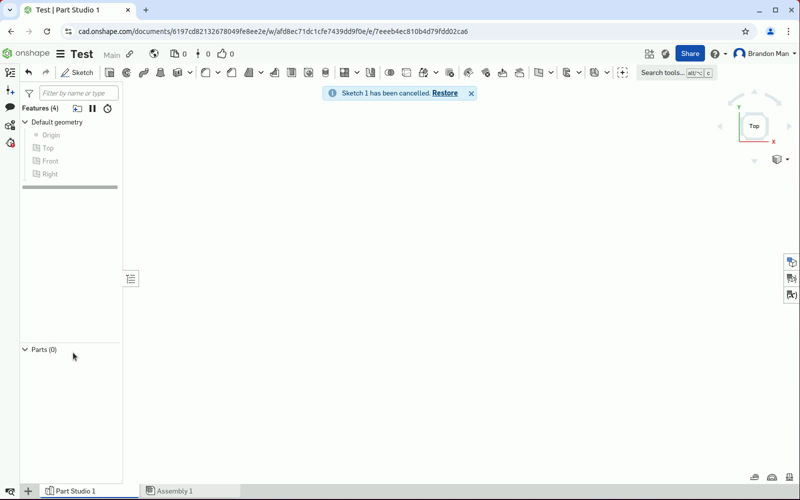
key(up)
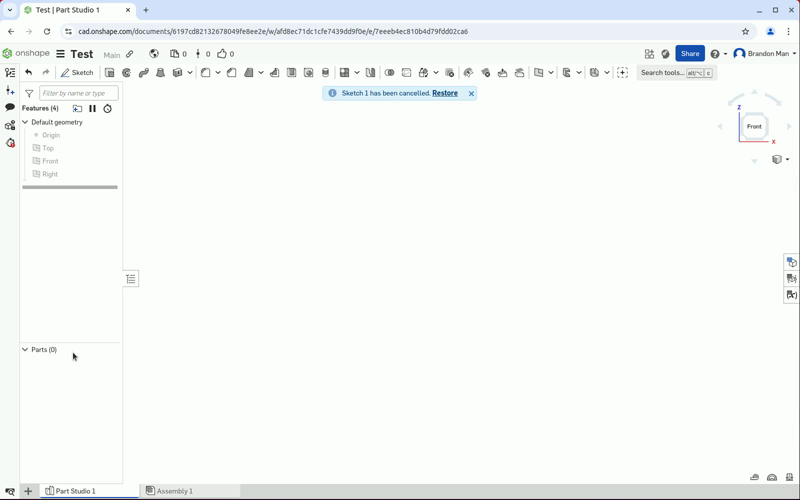
key_up(shift)
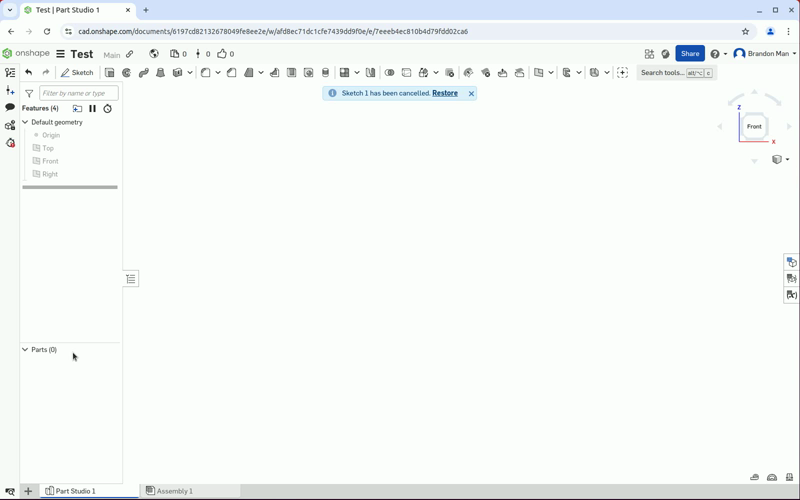
mouse_move(73, 352)
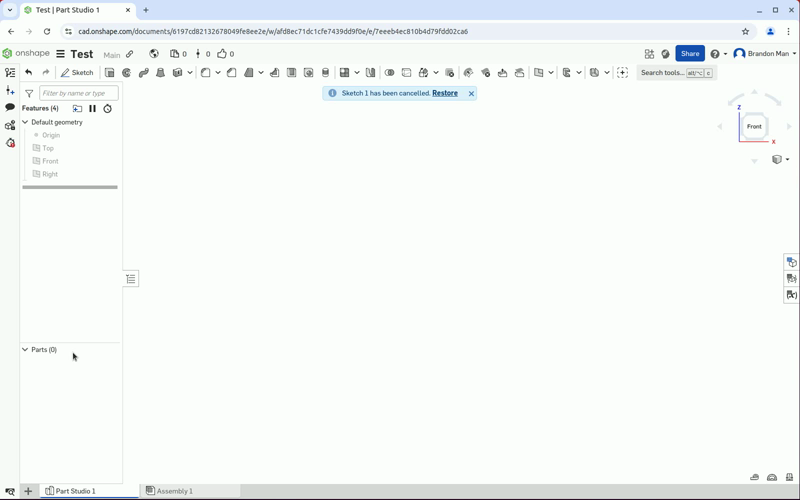
key(shift+y)
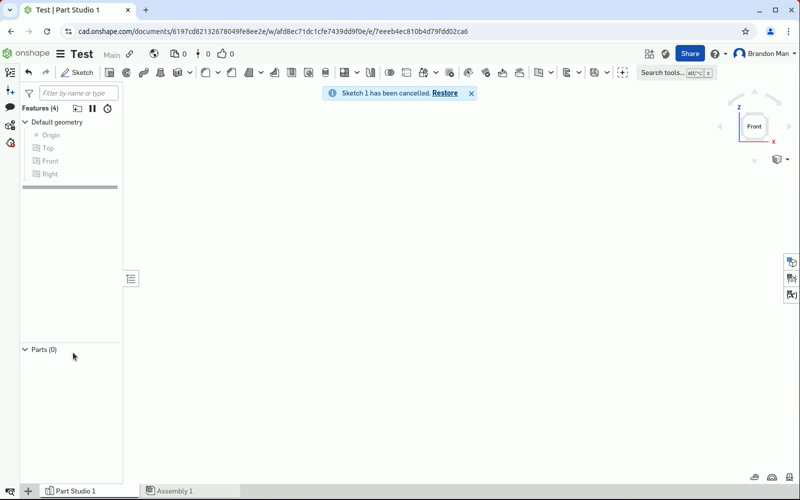
key(shift+s)
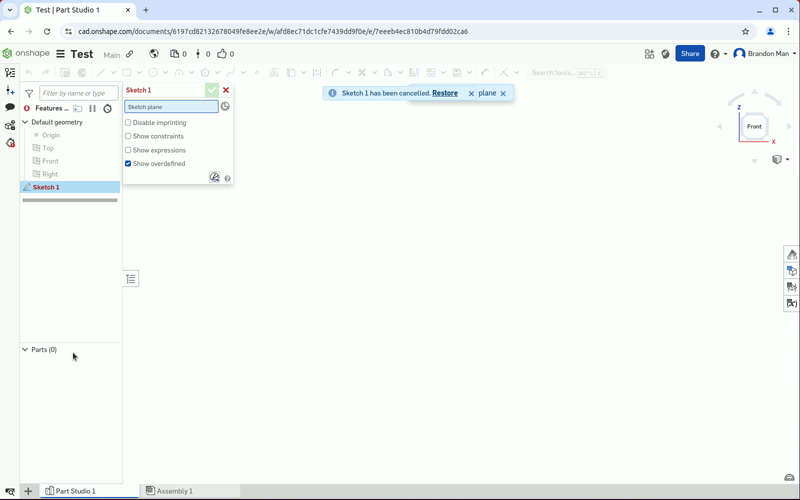
mouse_move(73, 163)
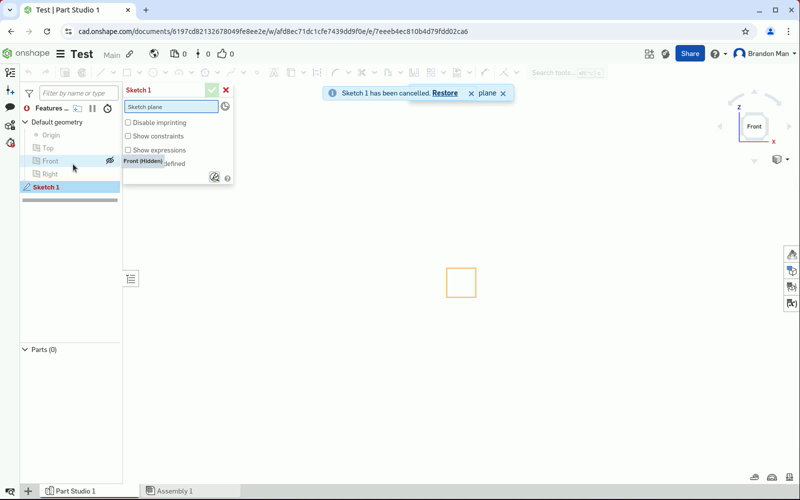
click(73, 163)
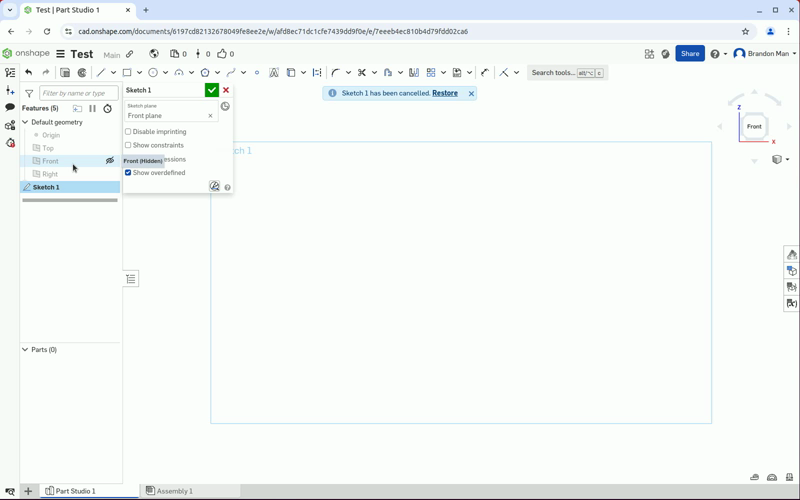
mouse_move(73, 352)
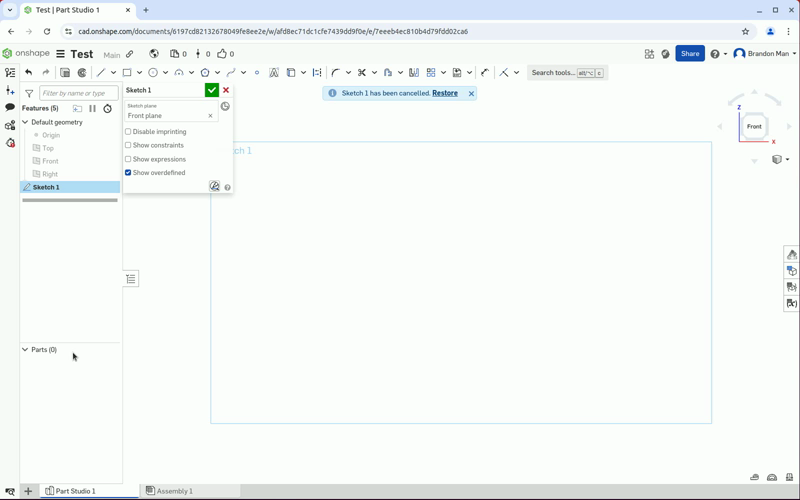
key(y)
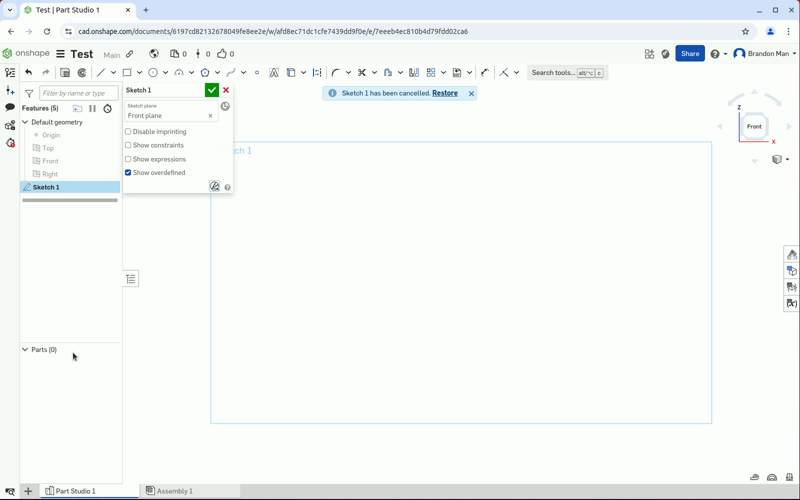
key(l)
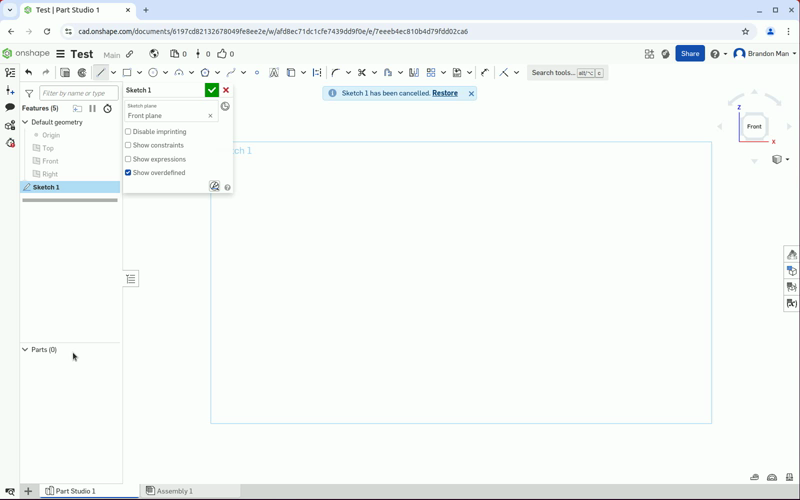
key_down(shift)
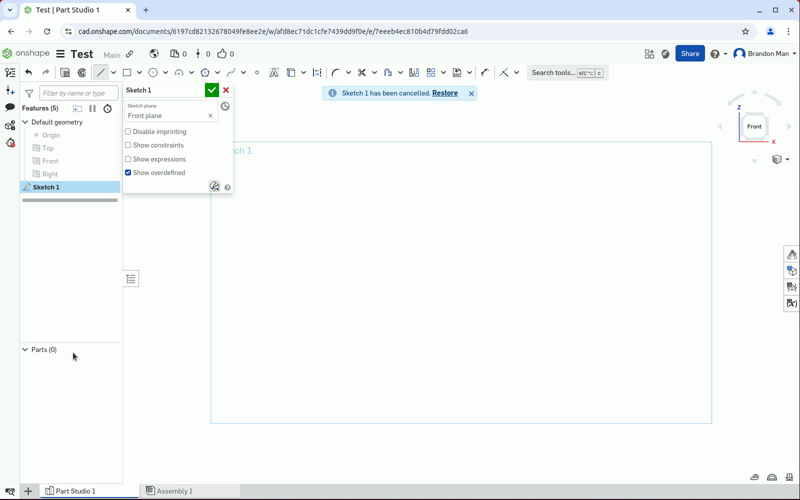
mouse_move(391, 326)
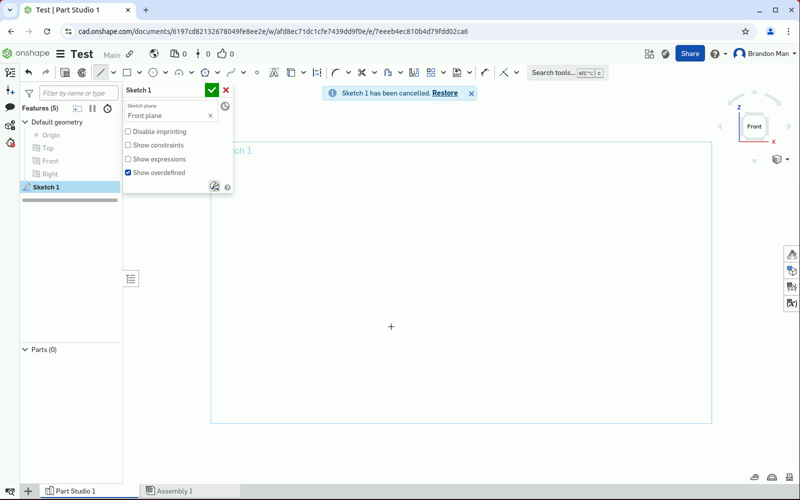
click(391, 326)
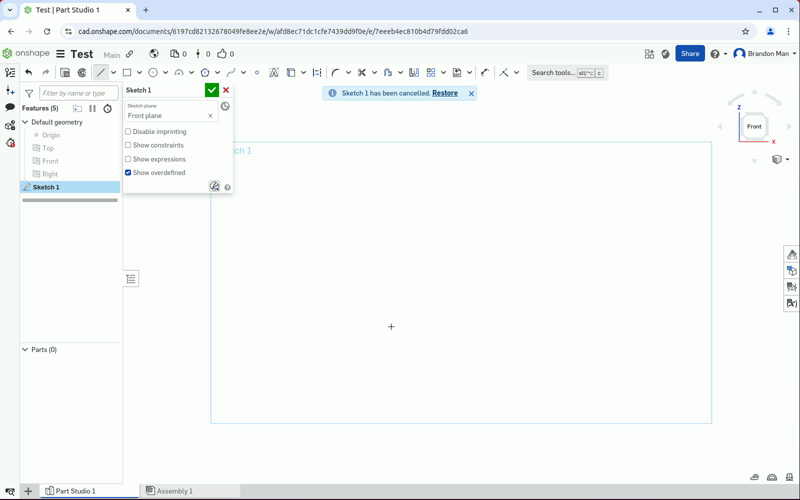
key_up(shift)
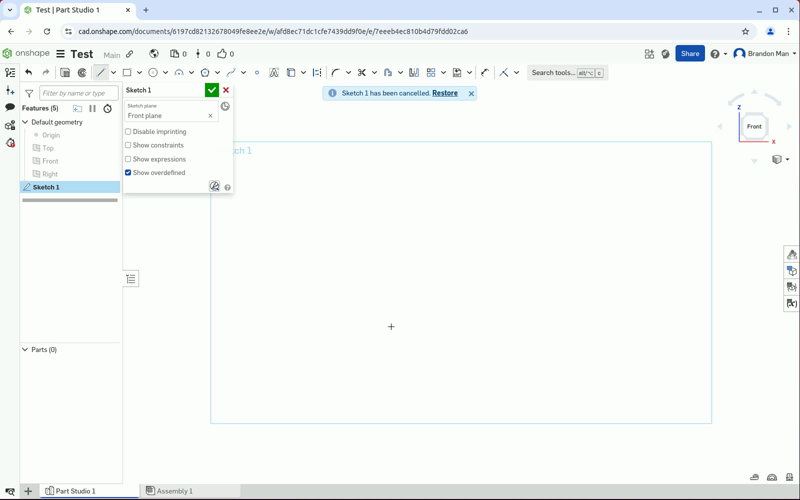
key_down(shift)
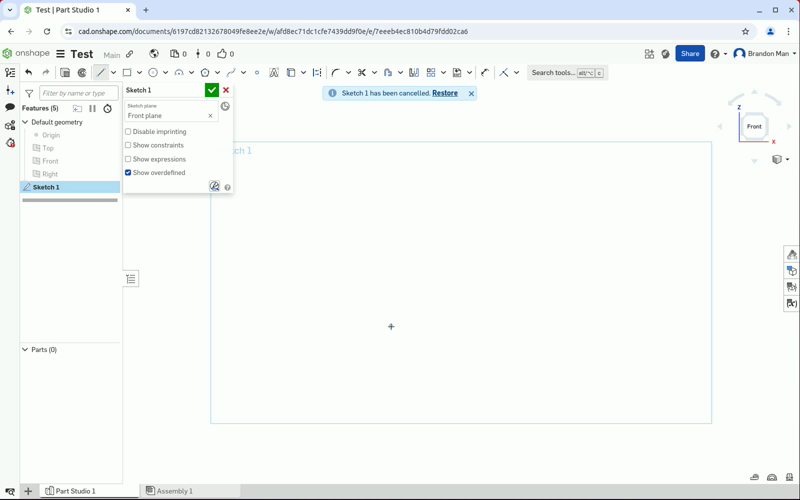
mouse_move(528, 326)
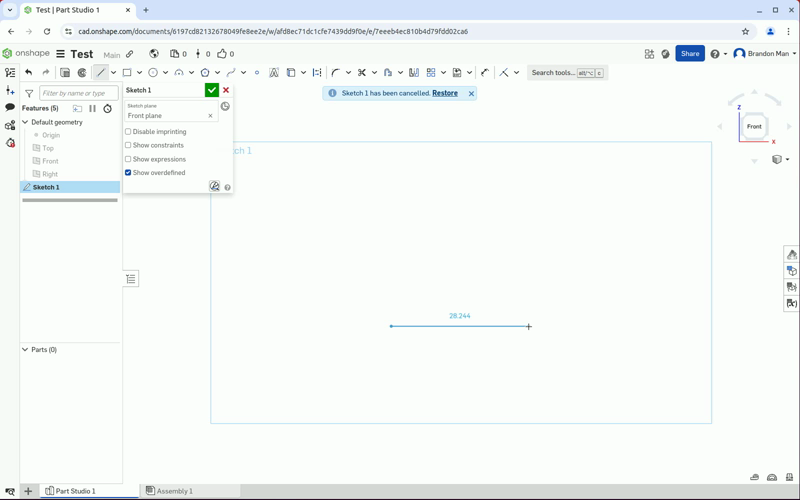
click(528, 326)
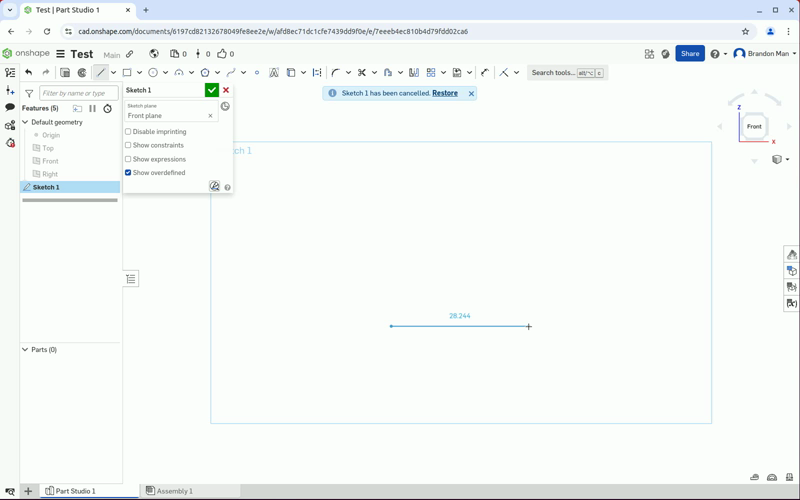
key_up(shift)
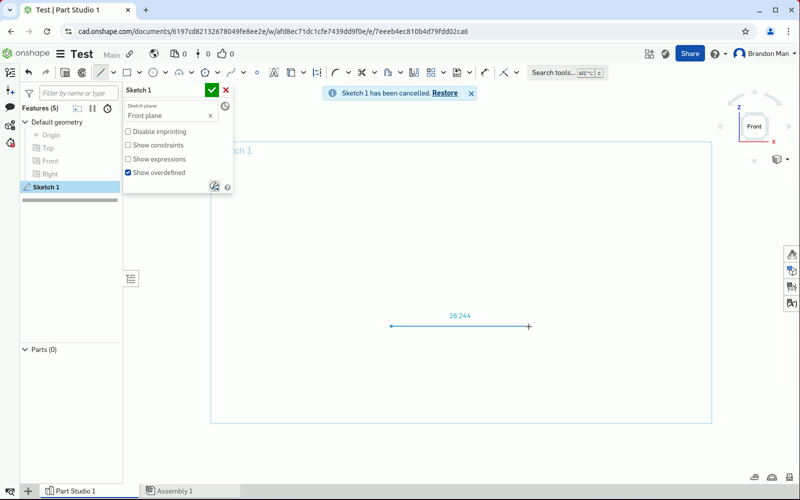
key_down(shift)
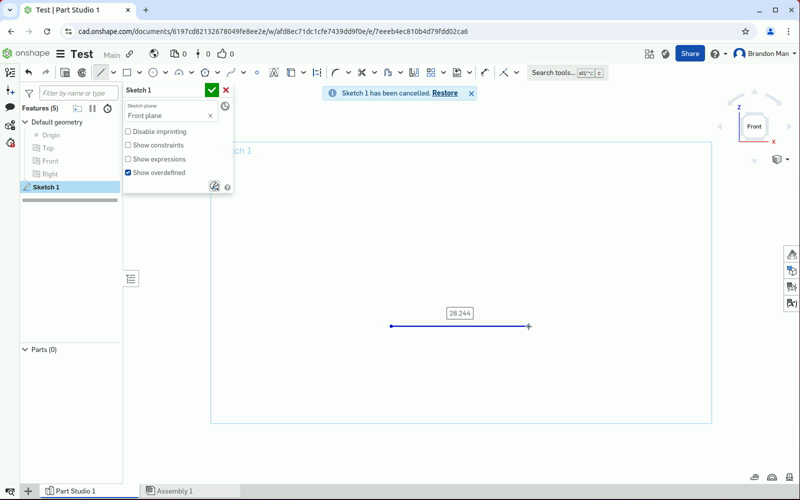
mouse_move(528, 238)
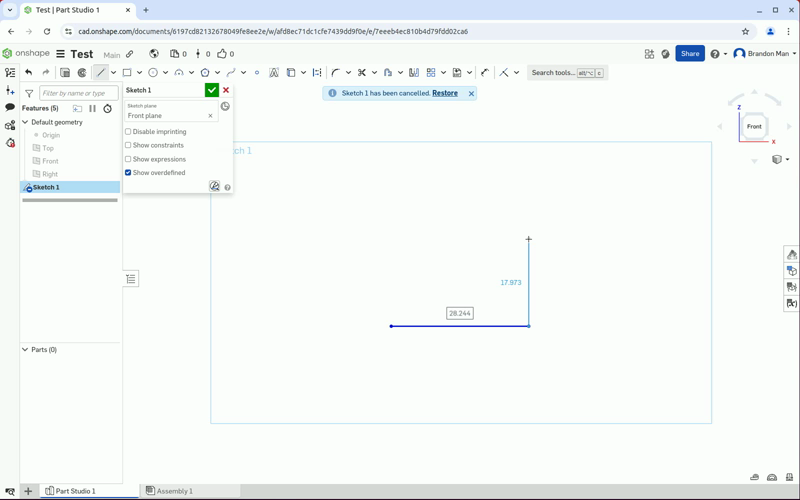
click(528, 238)
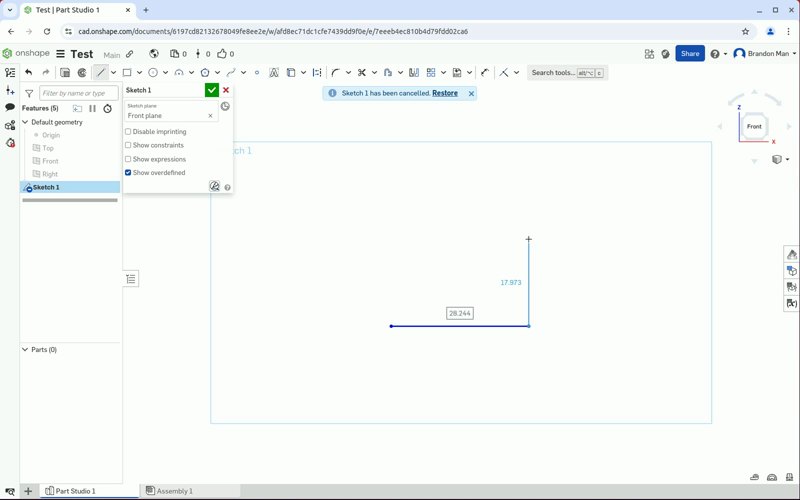
key_up(shift)
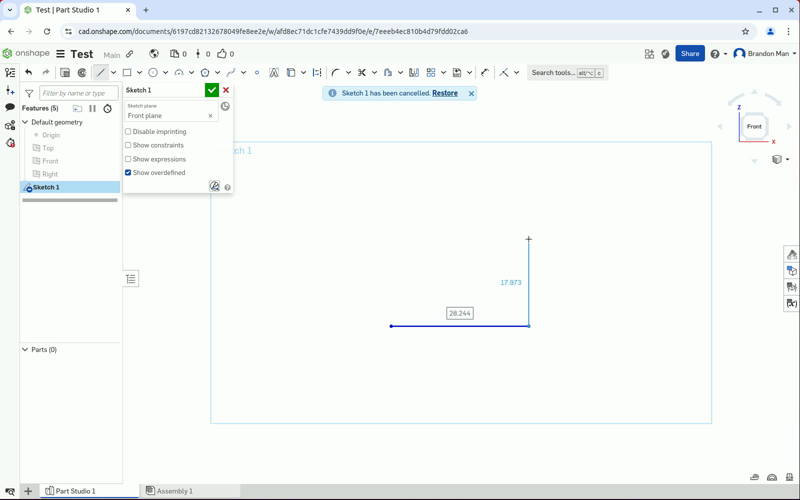
key_down(shift)
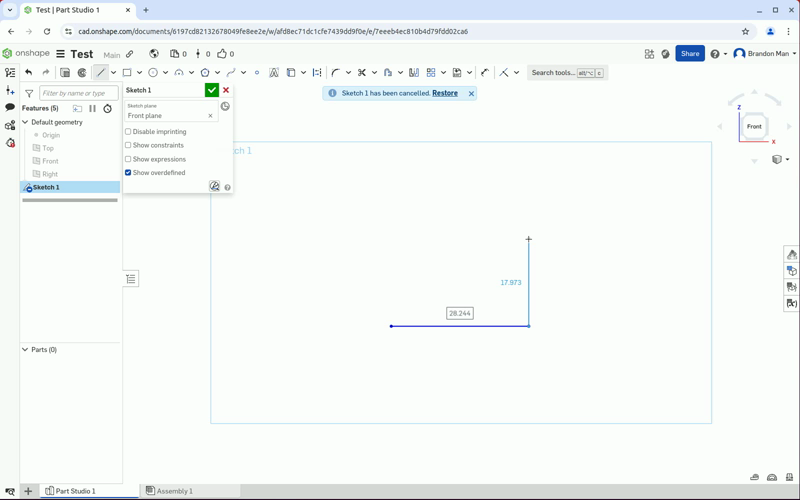
mouse_move(391, 238)
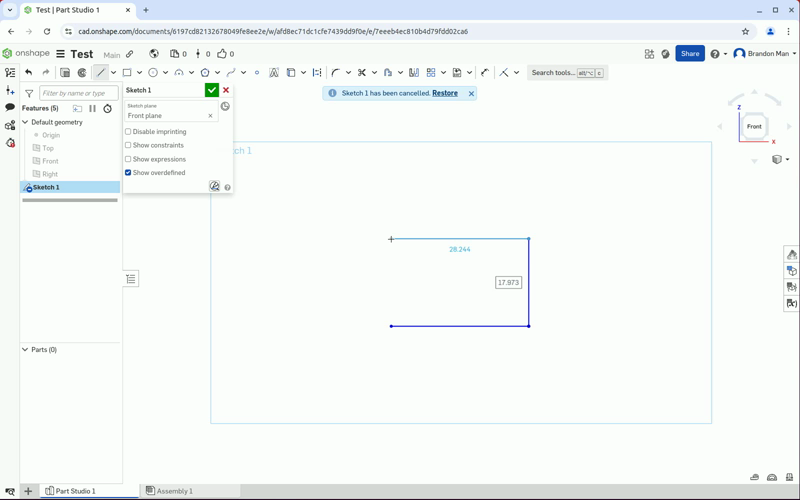
click(391, 238)
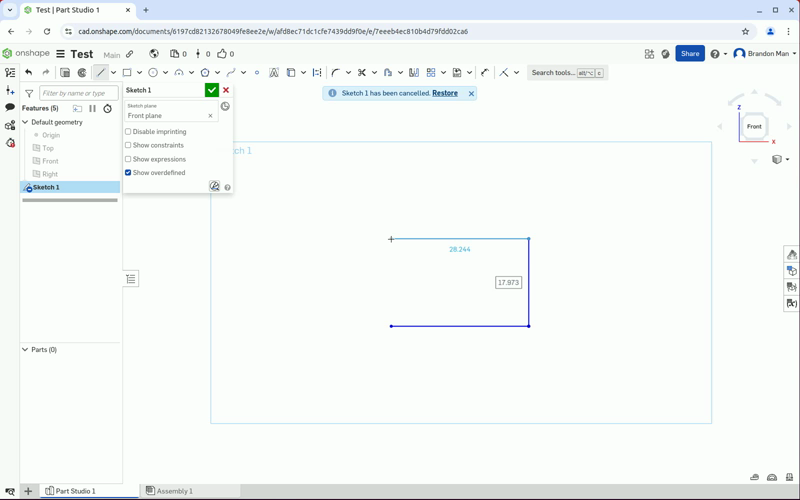
key_up(shift)
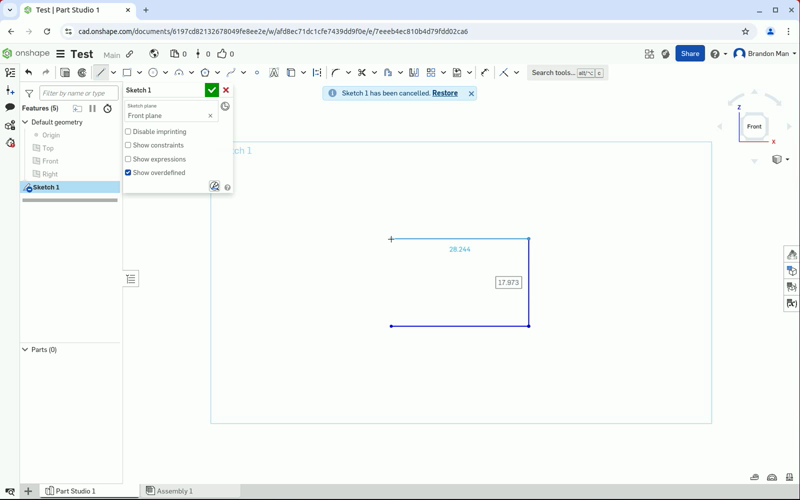
key(esc)
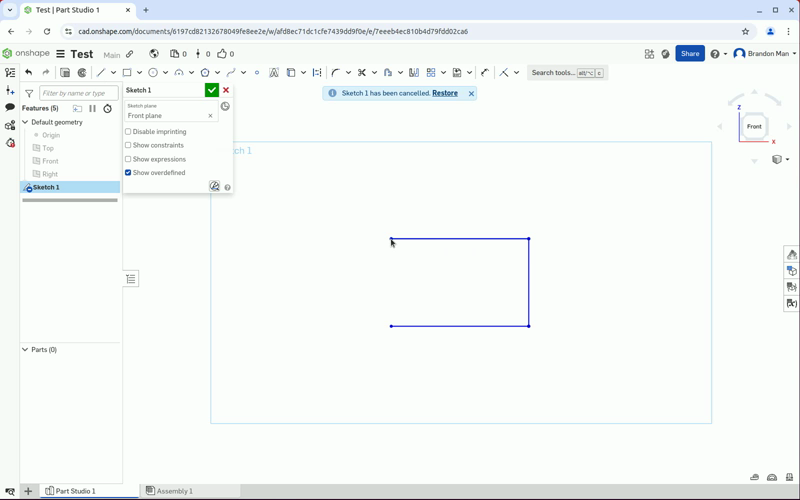
key(a)
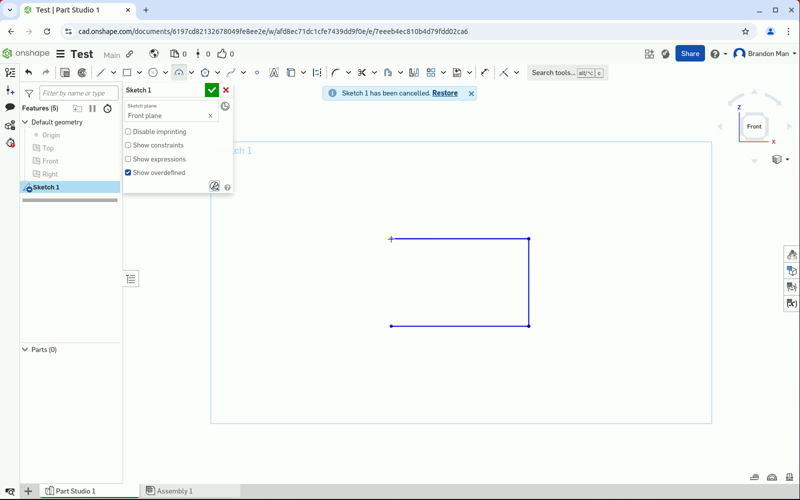
mouse_move(391, 238)
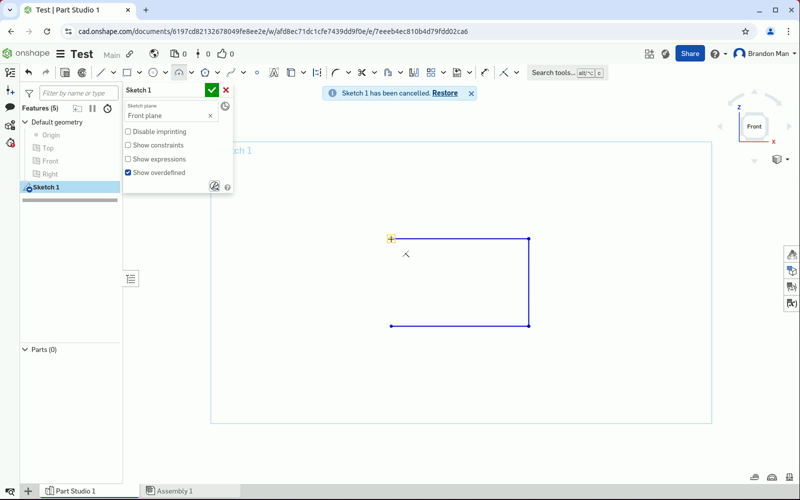
click(391, 238)
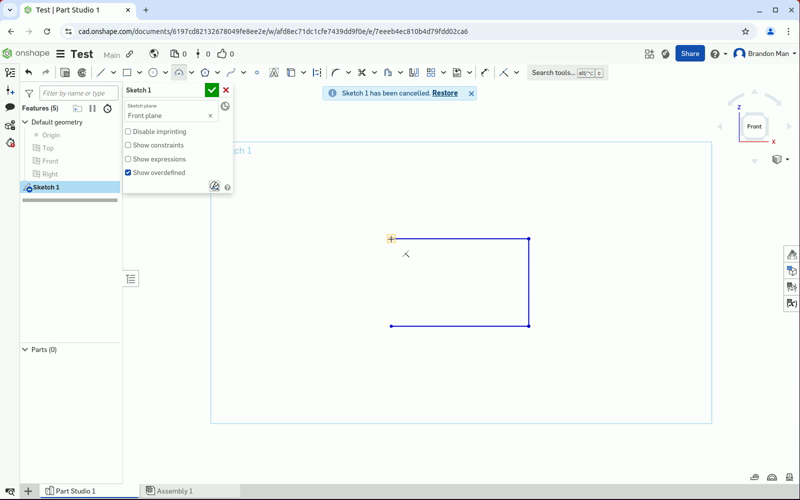
mouse_move(391, 326)
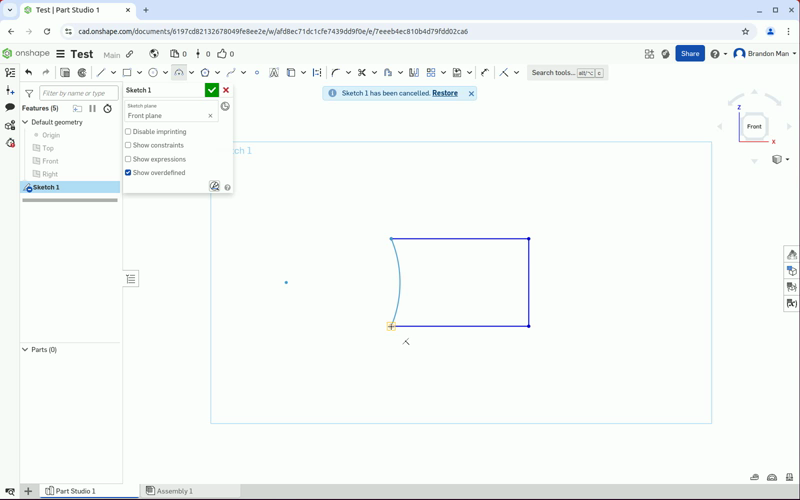
click(391, 326)
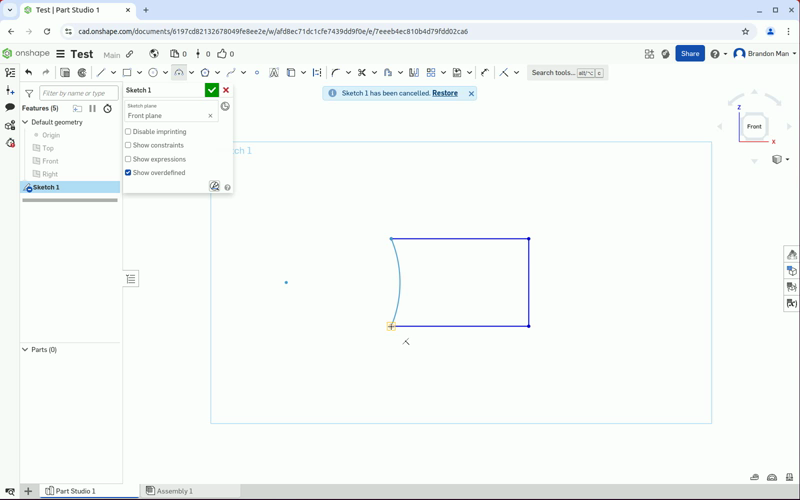
key_down(shift)
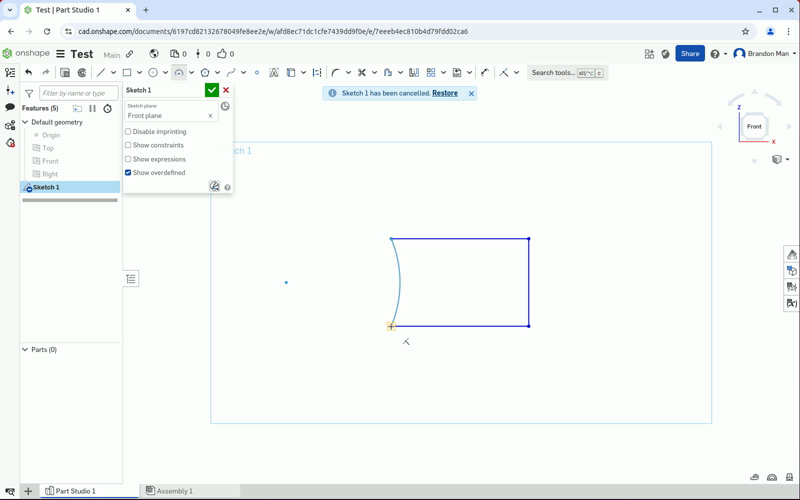
mouse_move(347, 282)
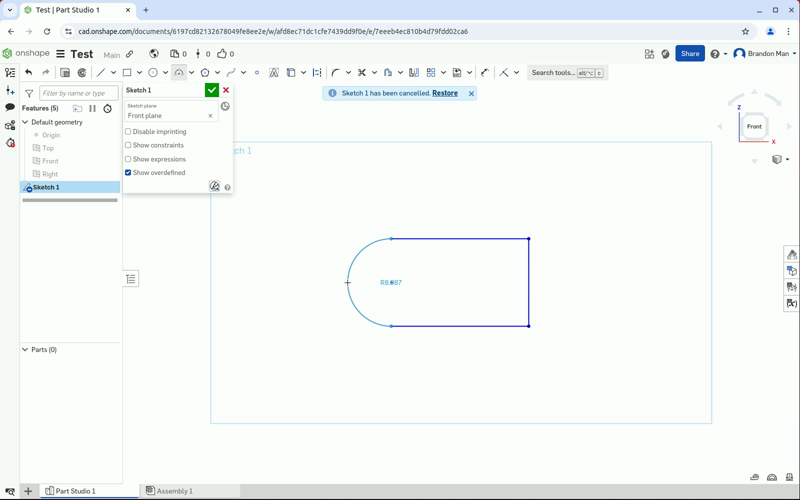
click(347, 282)
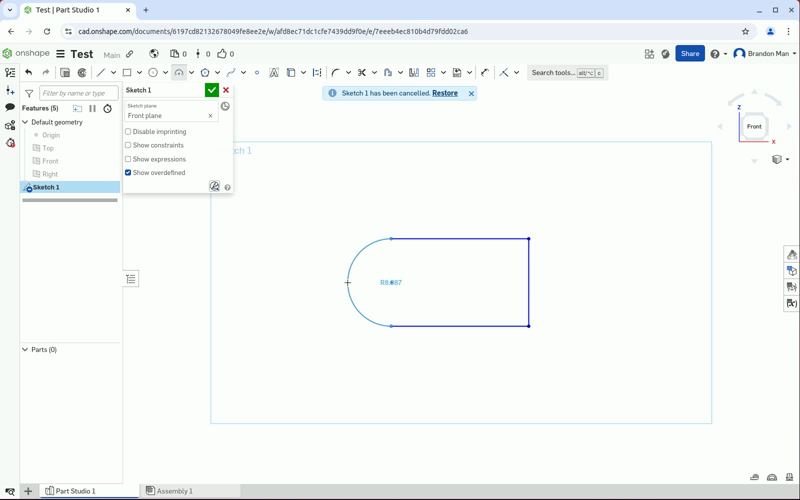
key_up(shift)
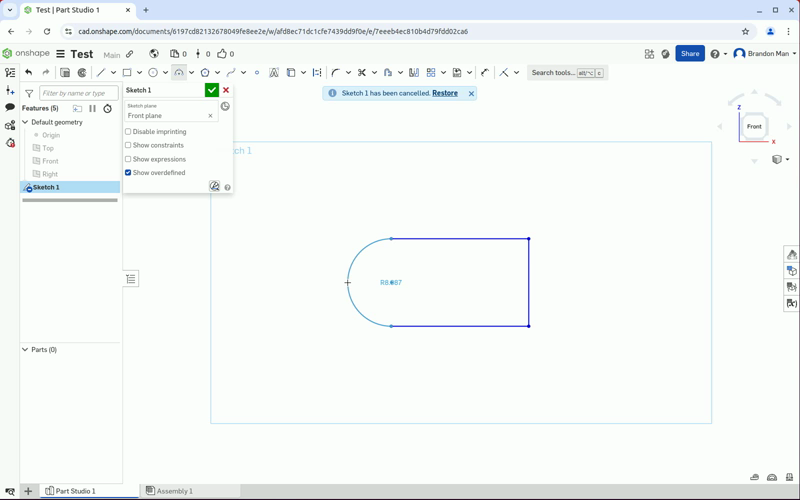
key(esc)
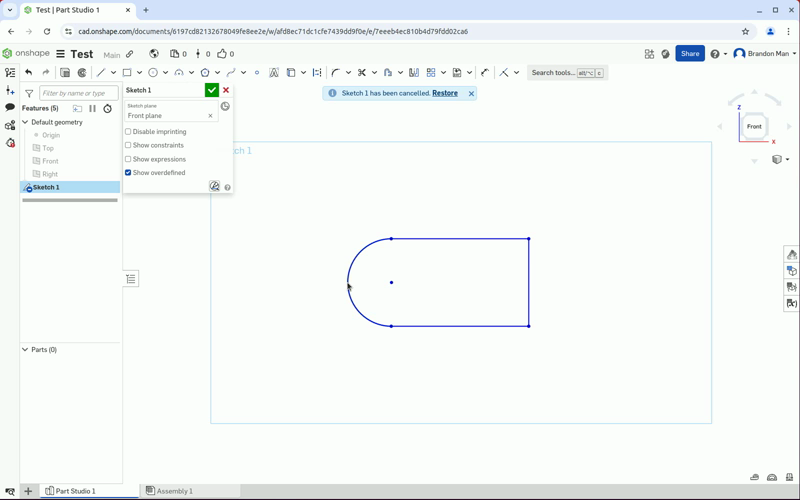
key(c)
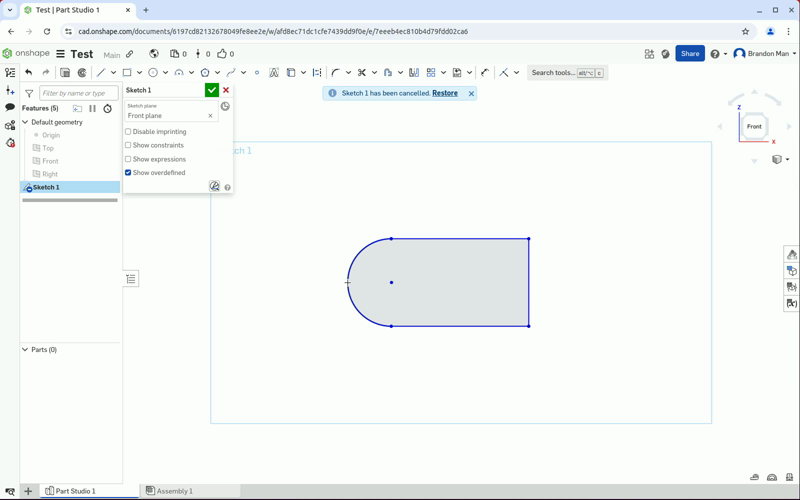
key_down(shift)
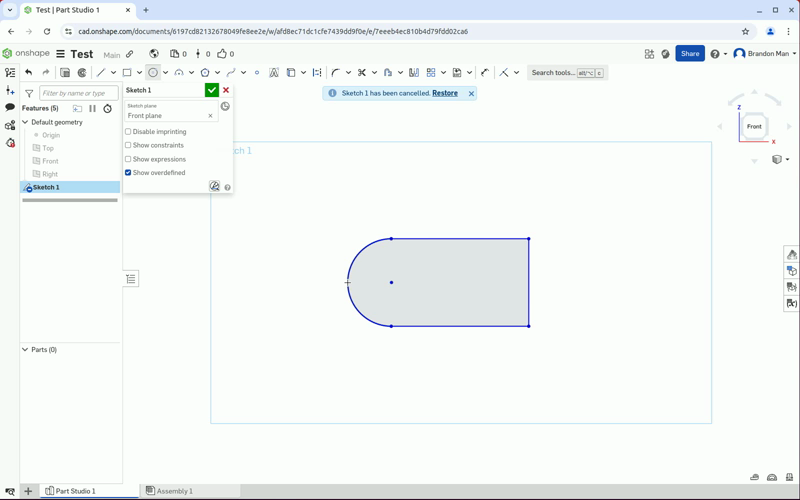
mouse_move(391, 282)
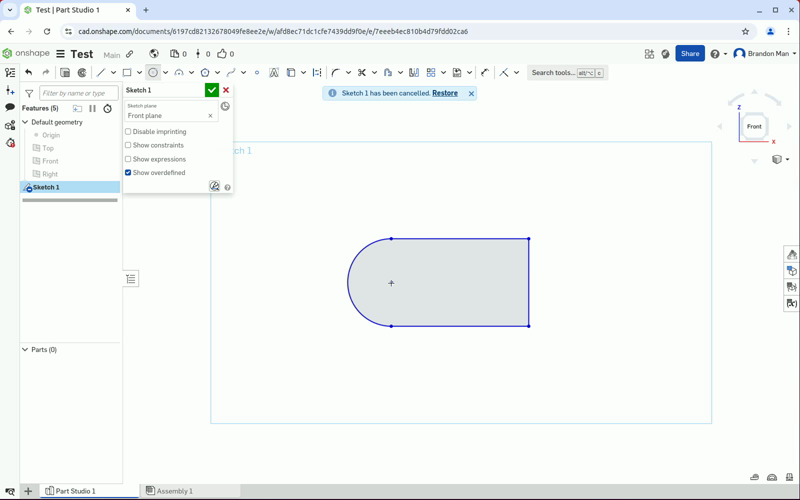
scroll(6)
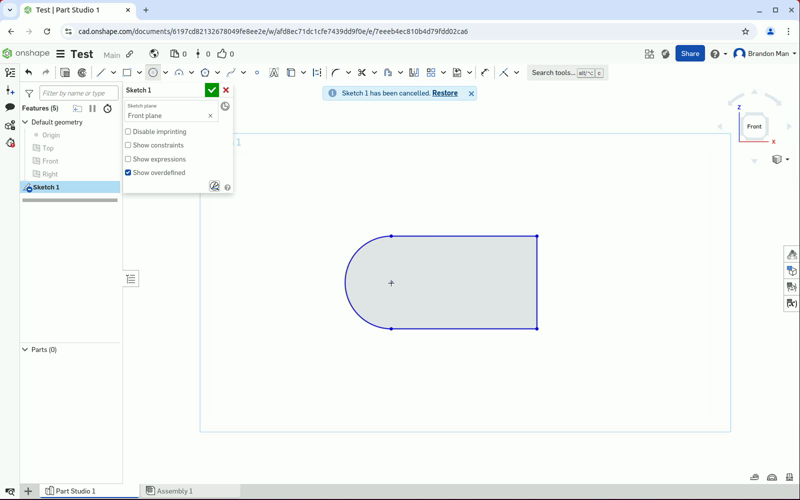
scroll(6)
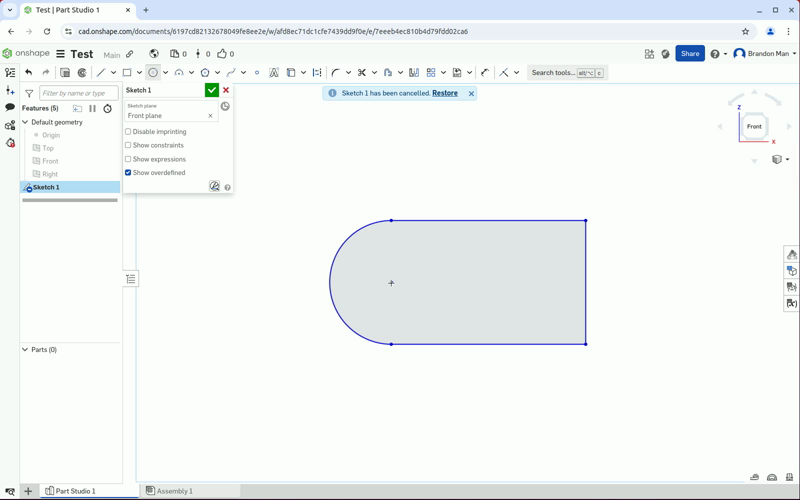
scroll(6)
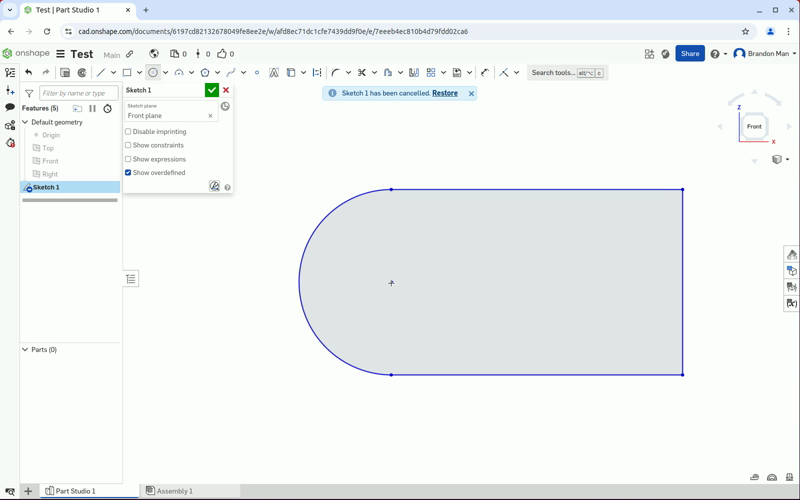
scroll(6)
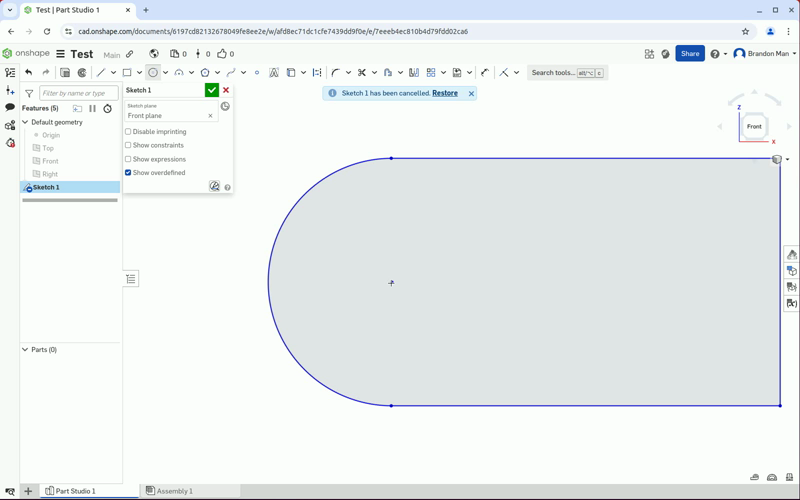
scroll(6)
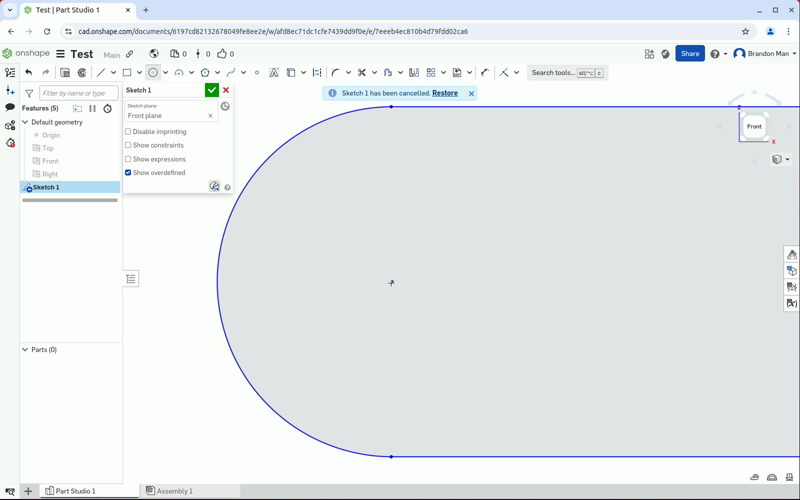
scroll(6)
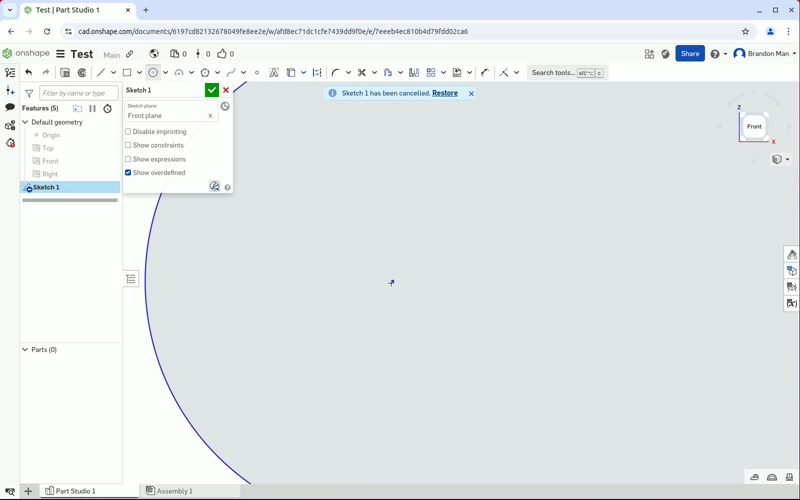
scroll(6)
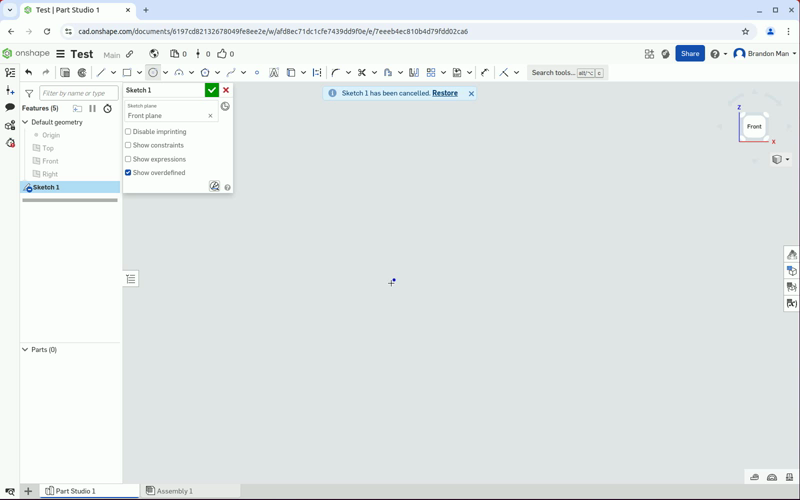
click(391, 282)
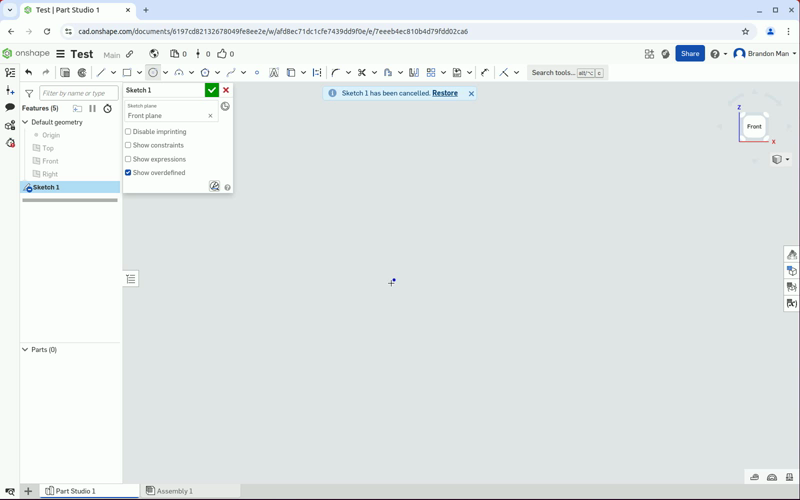
scroll(-6)
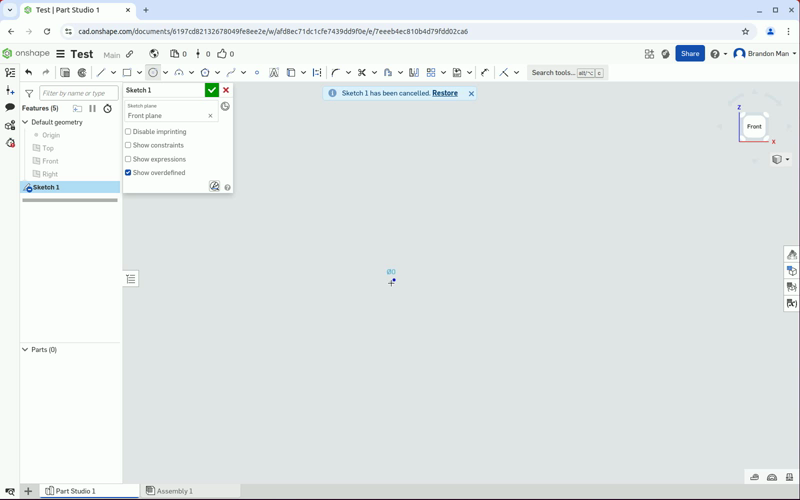
scroll(-6)
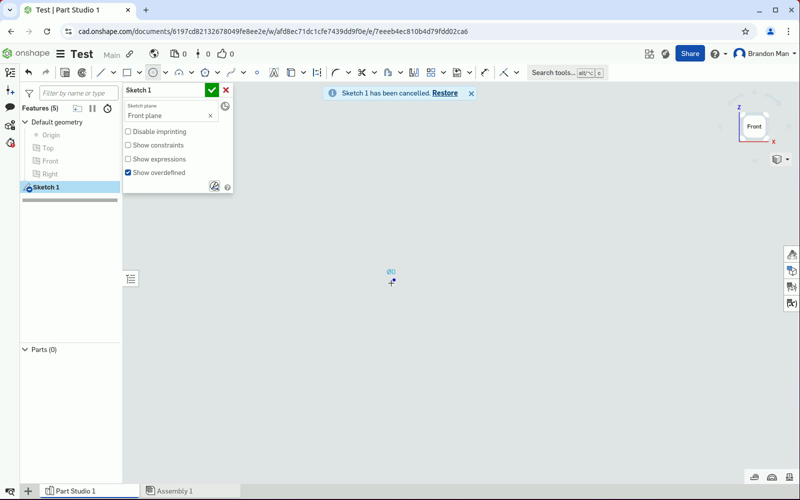
scroll(-6)
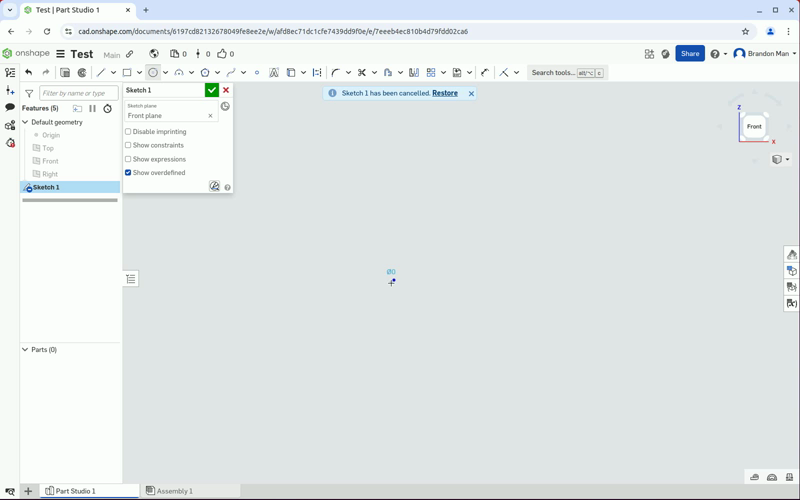
scroll(-6)
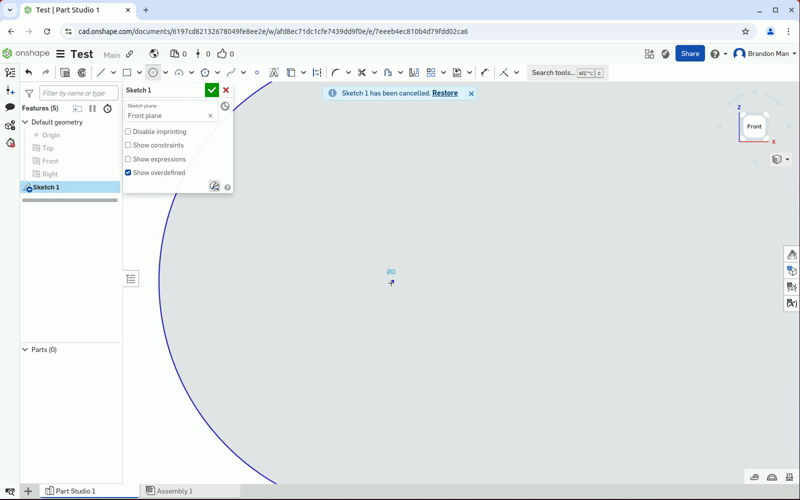
scroll(-6)
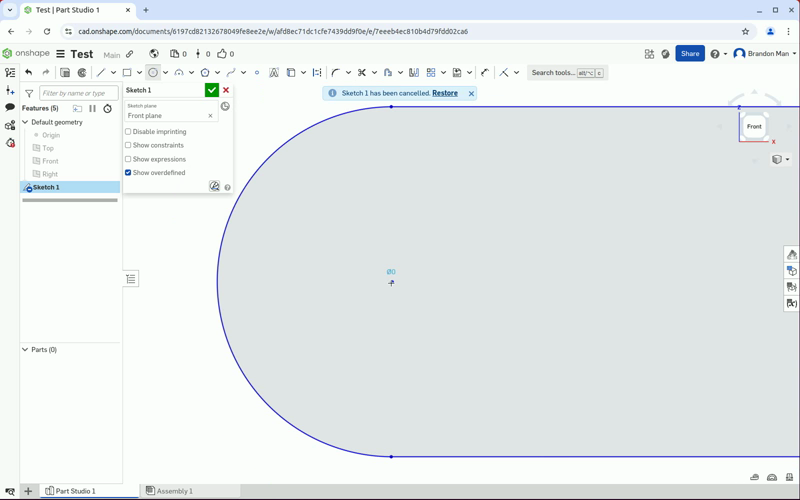
scroll(-6)
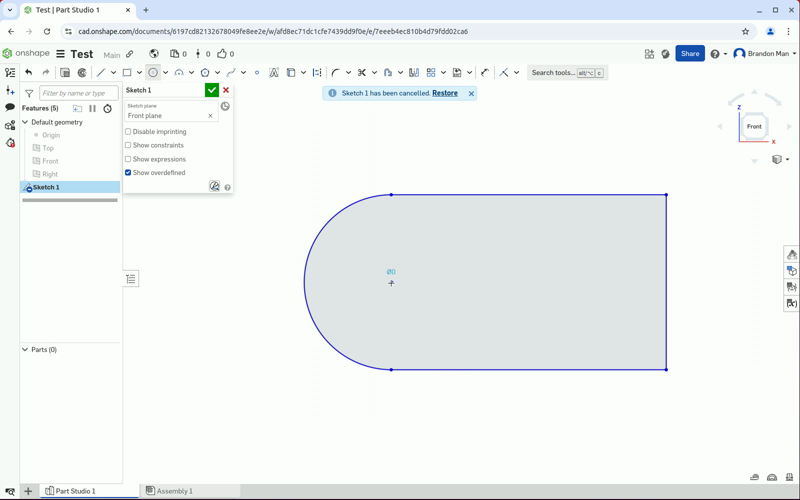
scroll(-6)
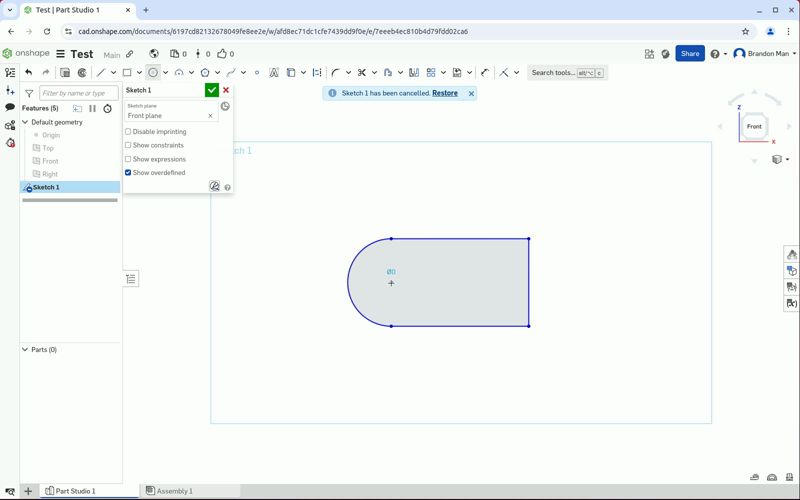
key_up(shift)
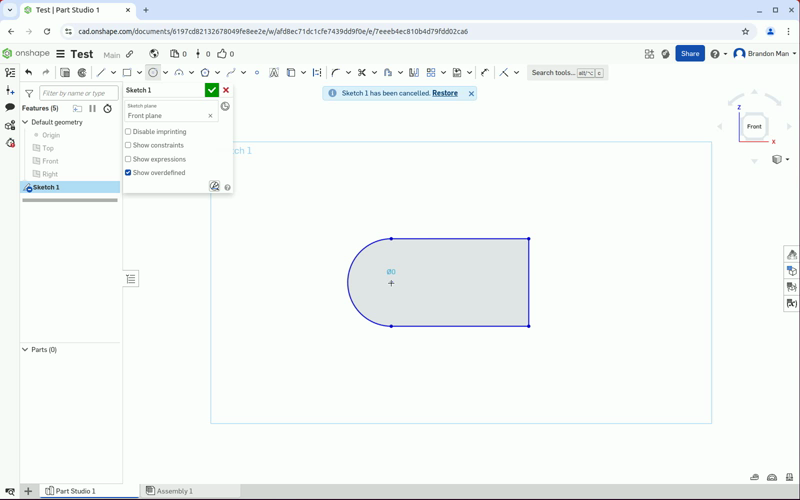
mouse_move(418, 282)
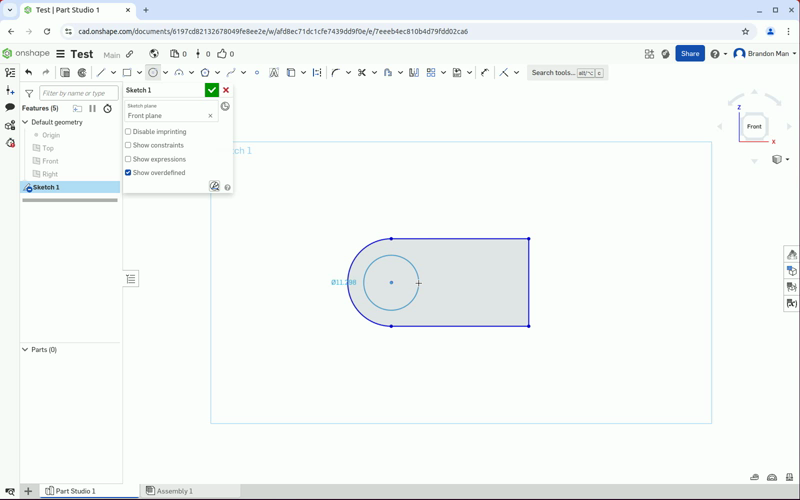
click(418, 282)
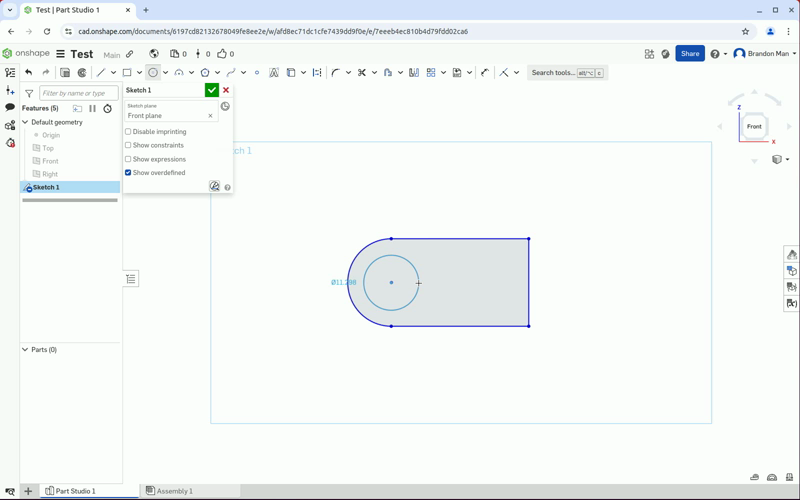
key(esc)
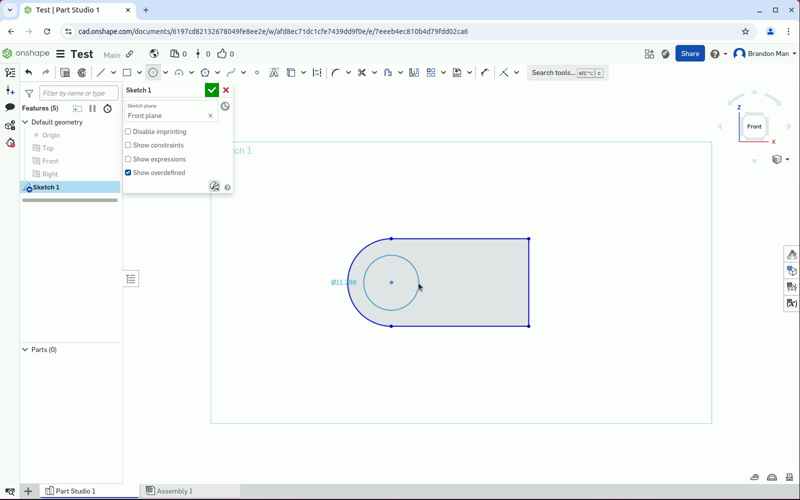
mouse_move(422, 253)
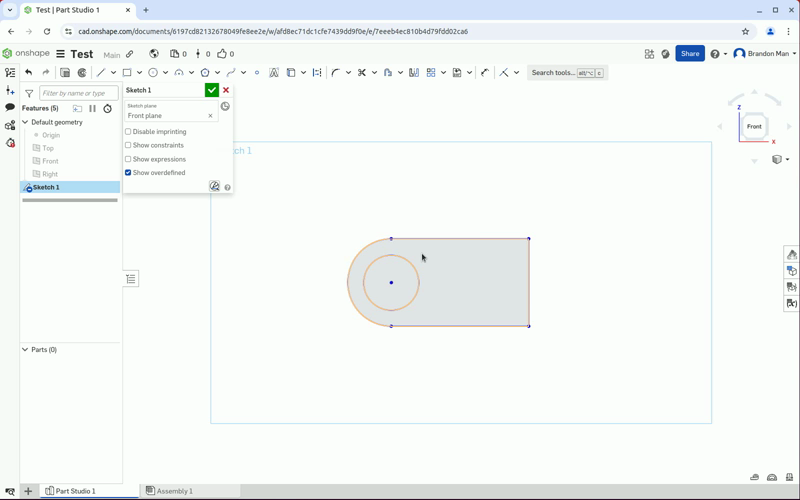
click(422, 253)
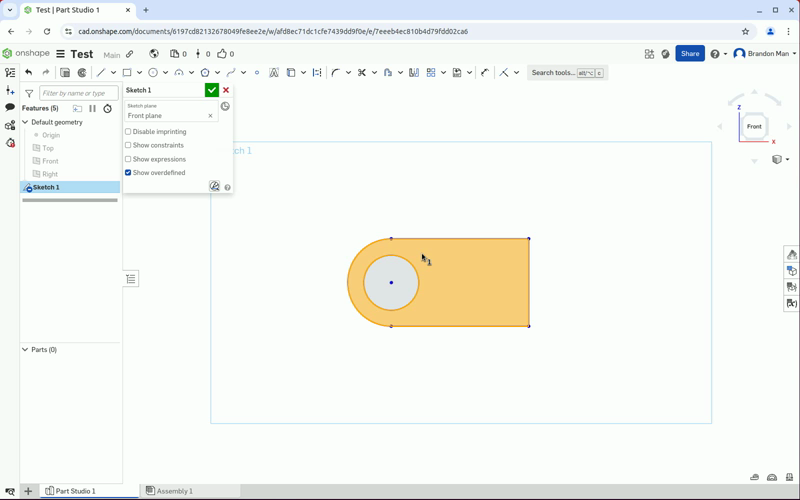
mouse_move(73, 352)
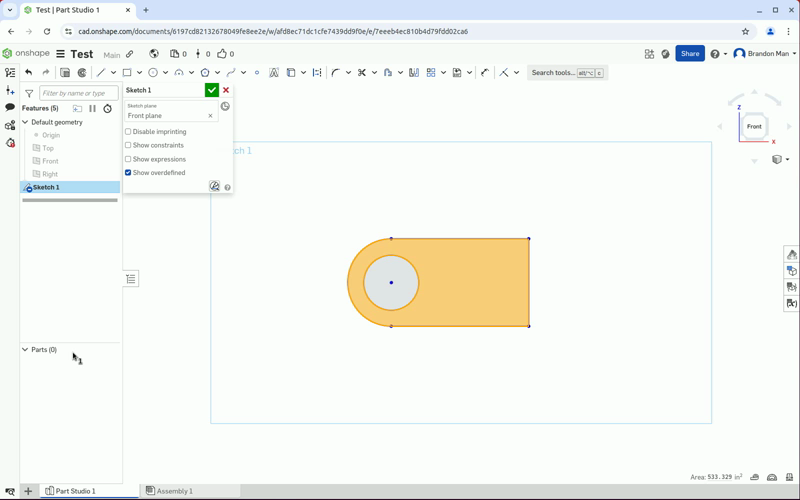
key(shift+y)
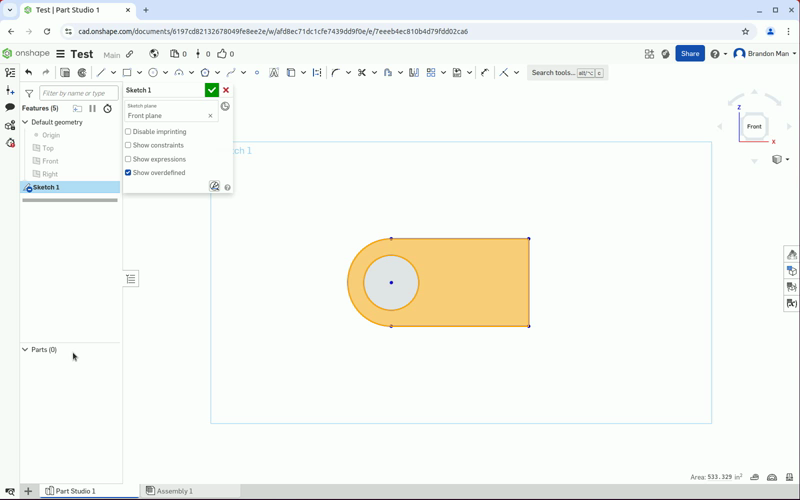
key(shift+e)
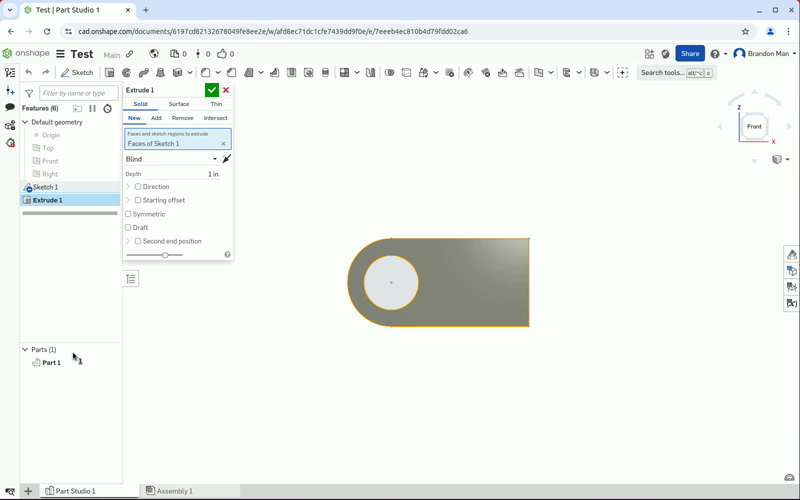
mouse_move(143, 106)
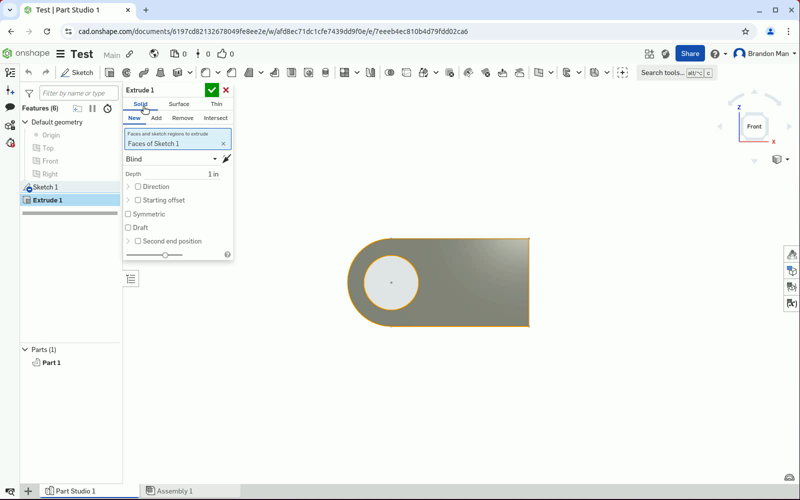
click(143, 106)
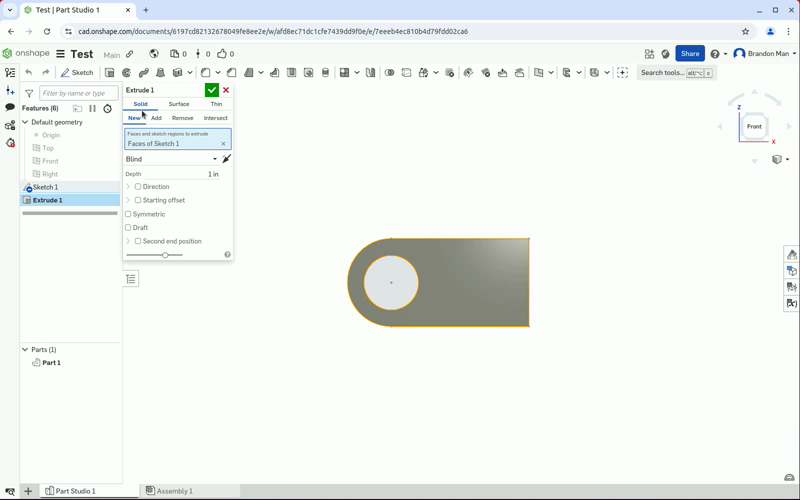
mouse_move(137, 120)
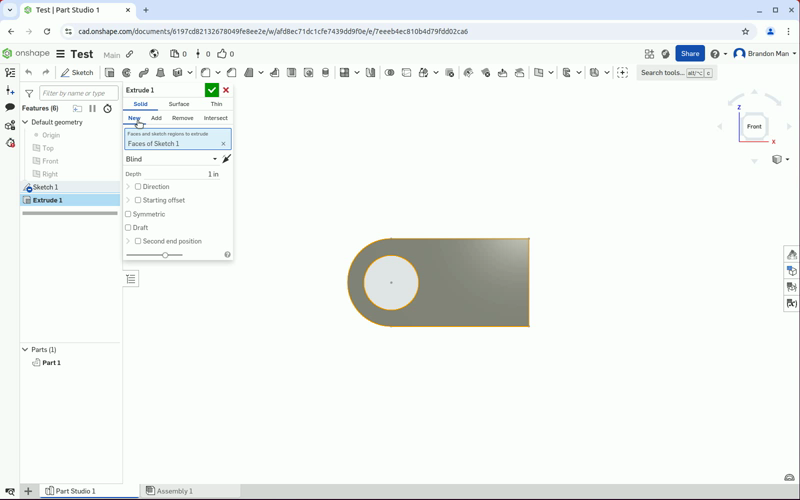
click(137, 120)
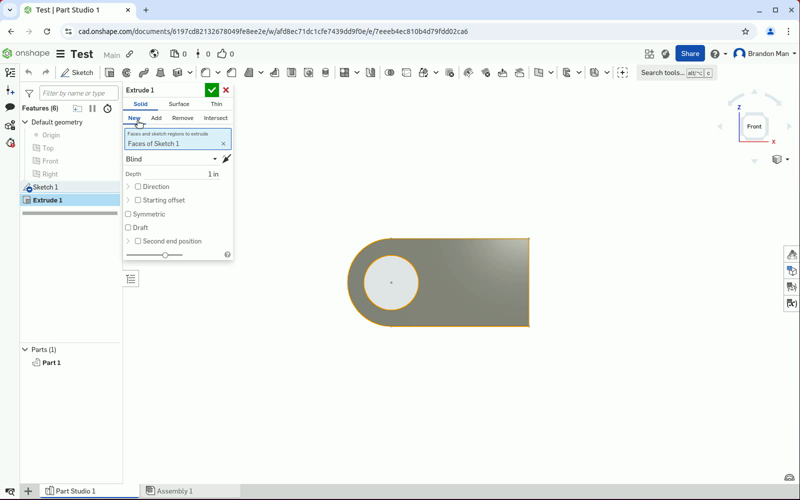
key(tab, 4)
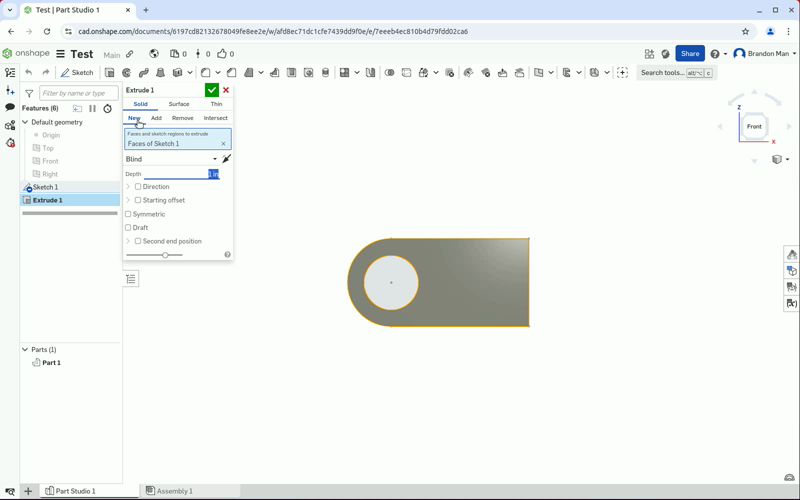
text(4.092)
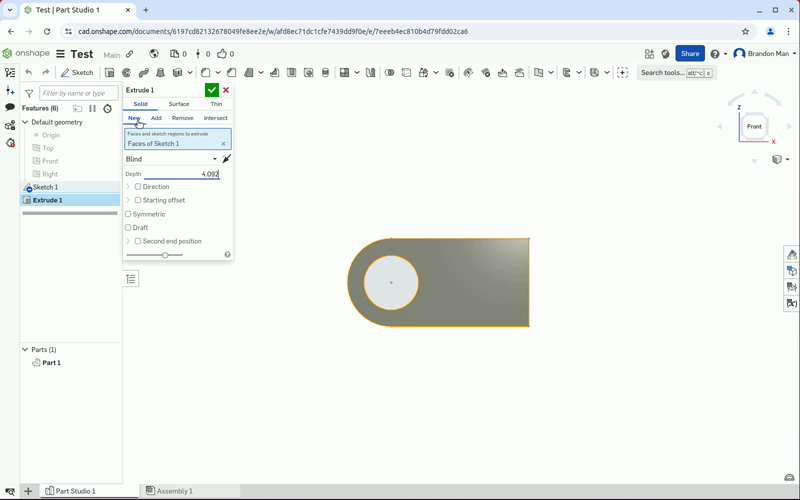
key(enter)
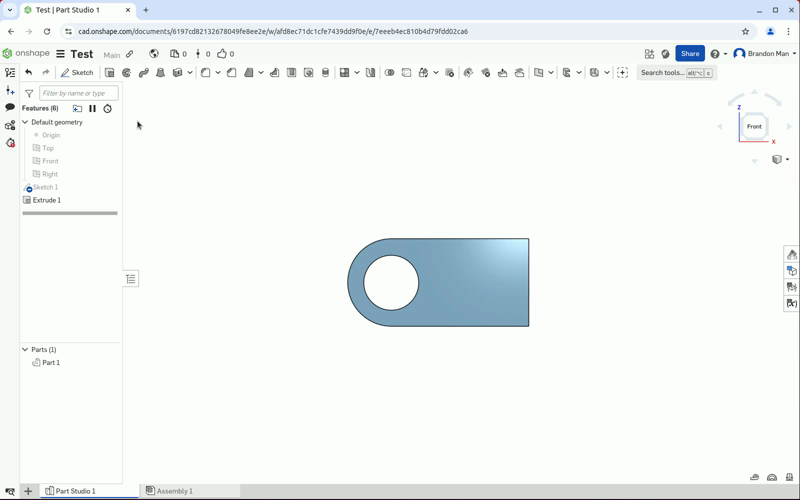
key(shift+h)
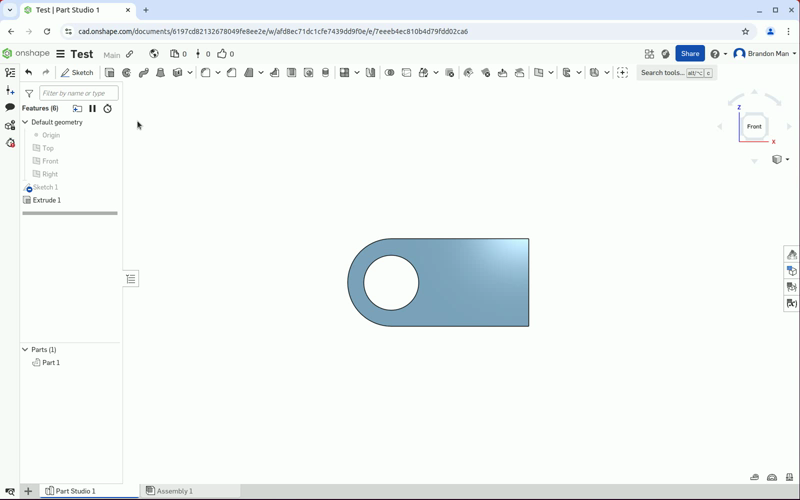
key(shift+h)
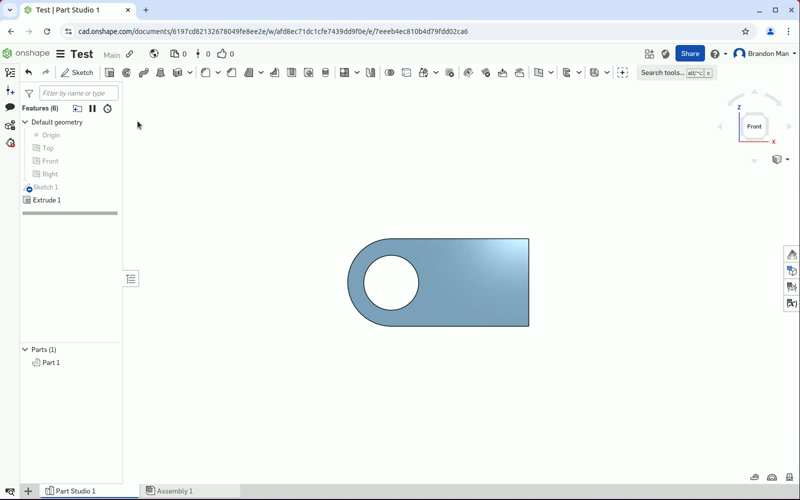
mouse_move(73, 189)
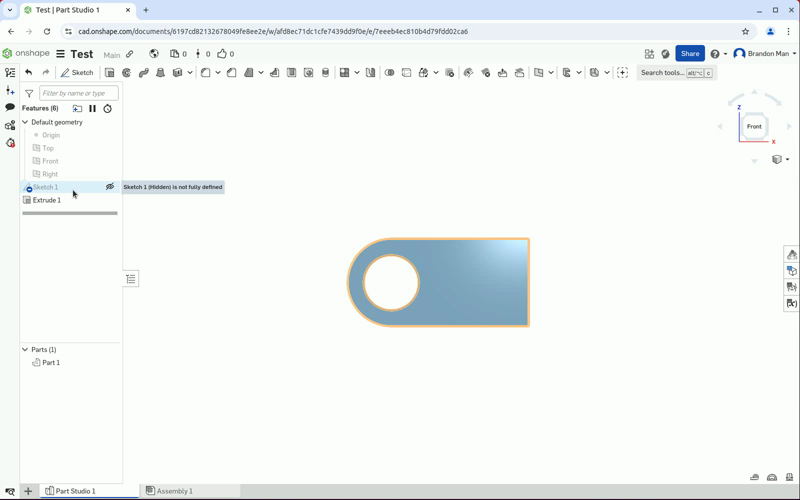
click(73, 189)
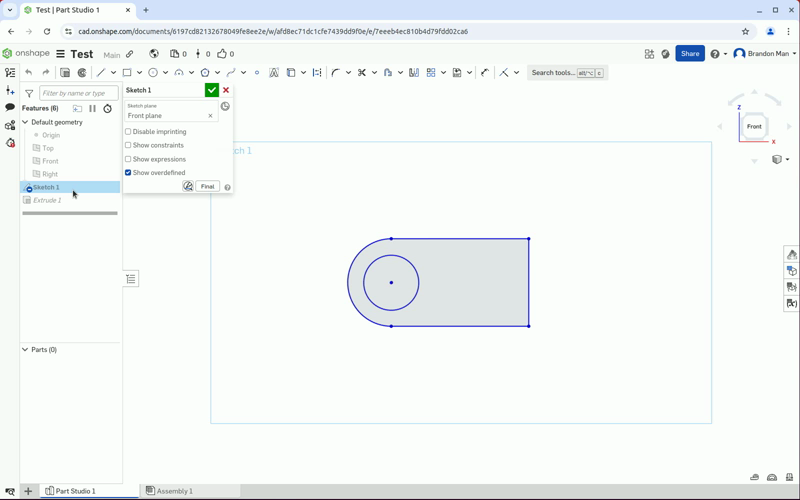
mouse_move(229, 92)
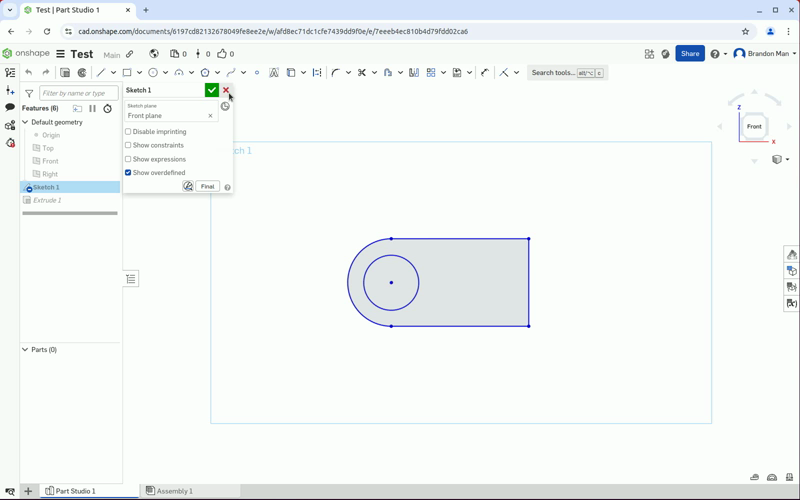
click(229, 92)
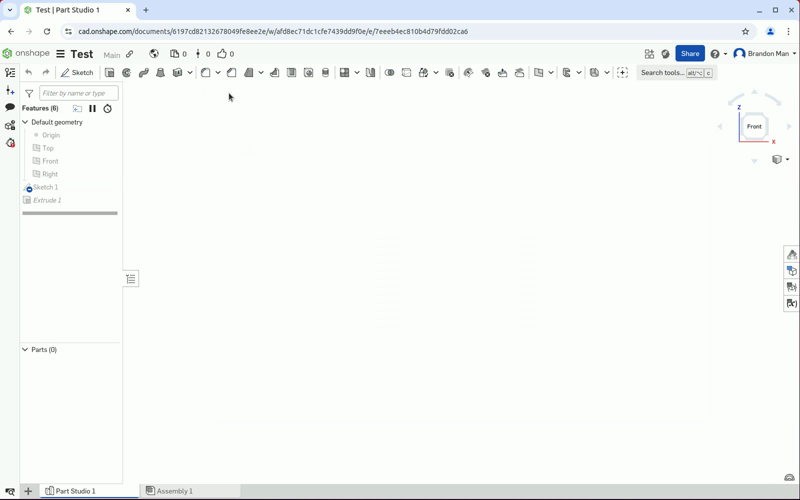
mouse_move(73, 352)
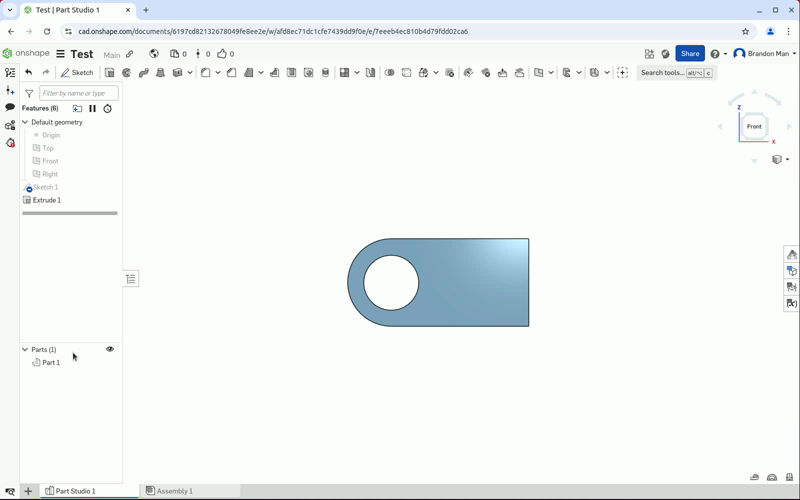
key(y)
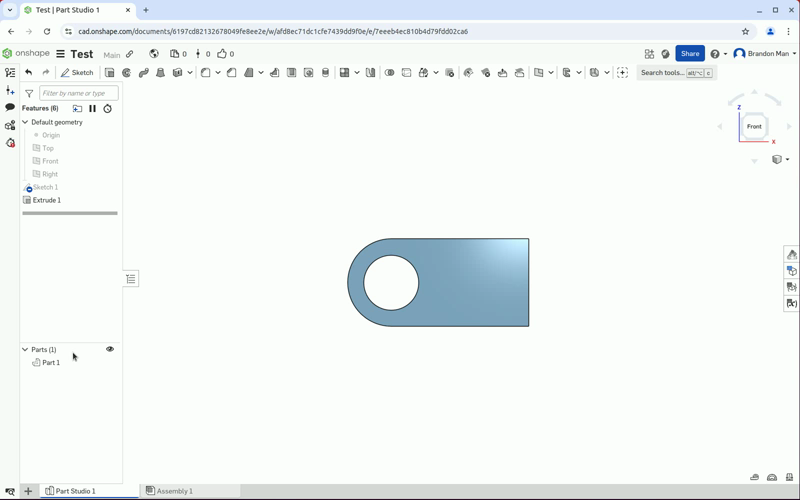
key(shift+p)
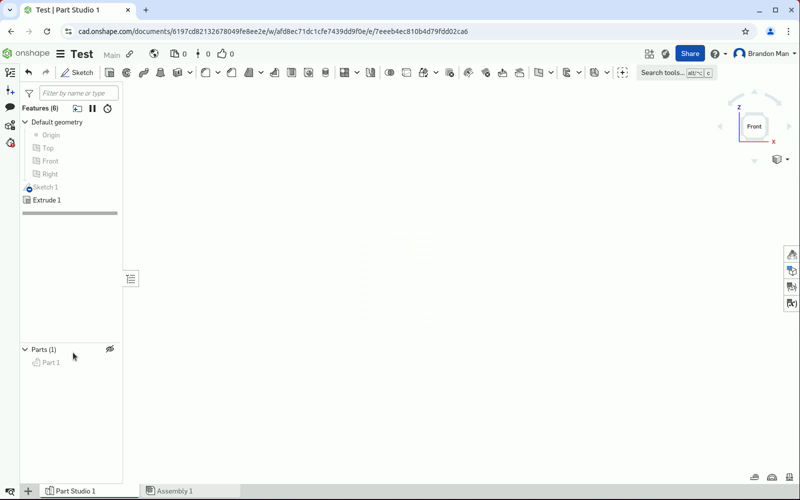
key(space)
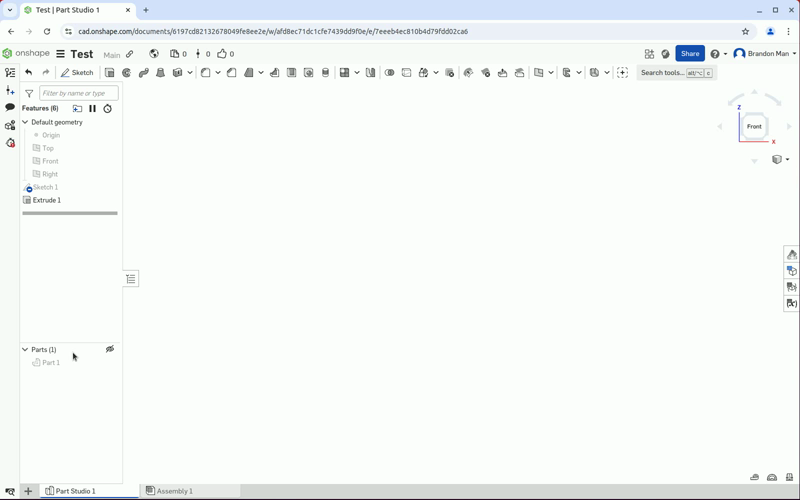
key_down(shift)
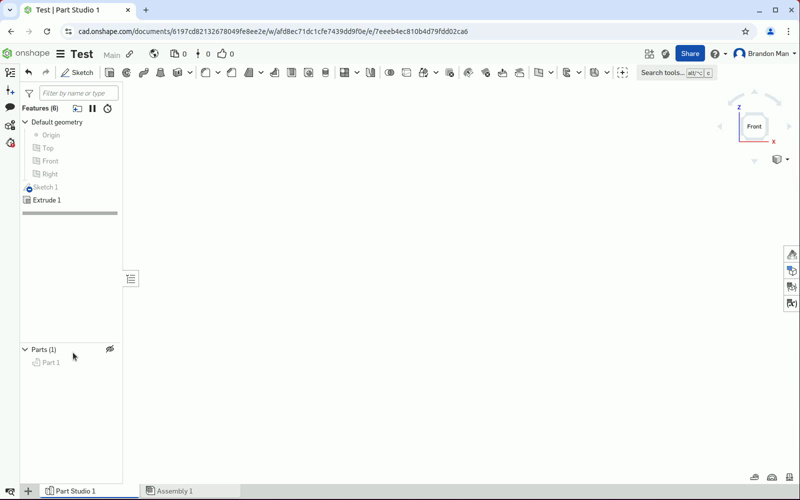
key(down)
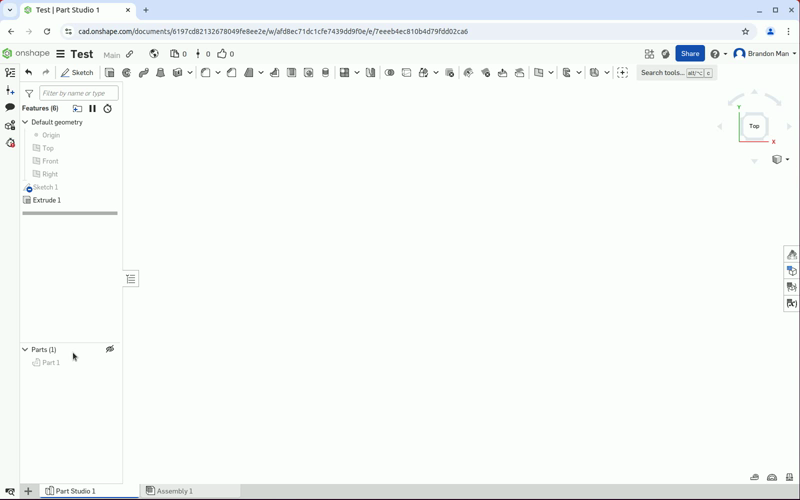
key_up(shift)
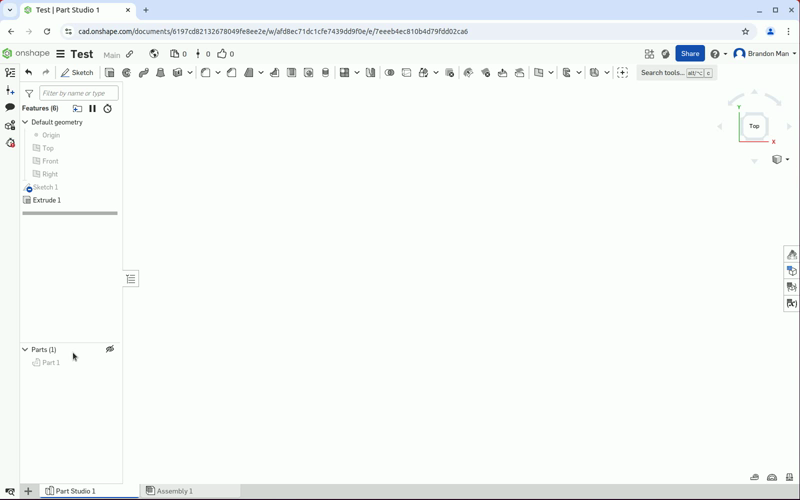
mouse_move(73, 352)
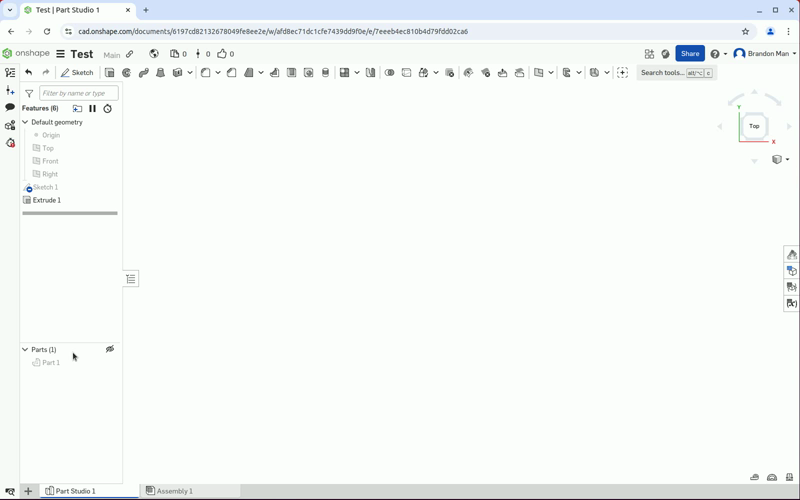
key(shift+y)
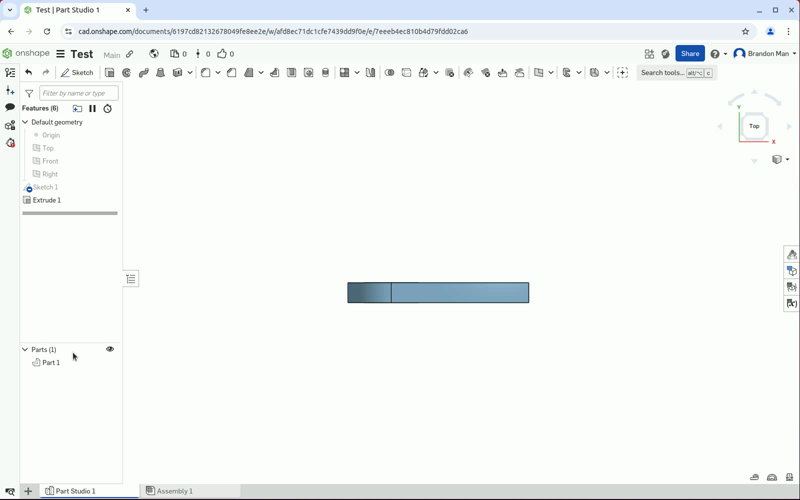
mouse_move(541, 75)
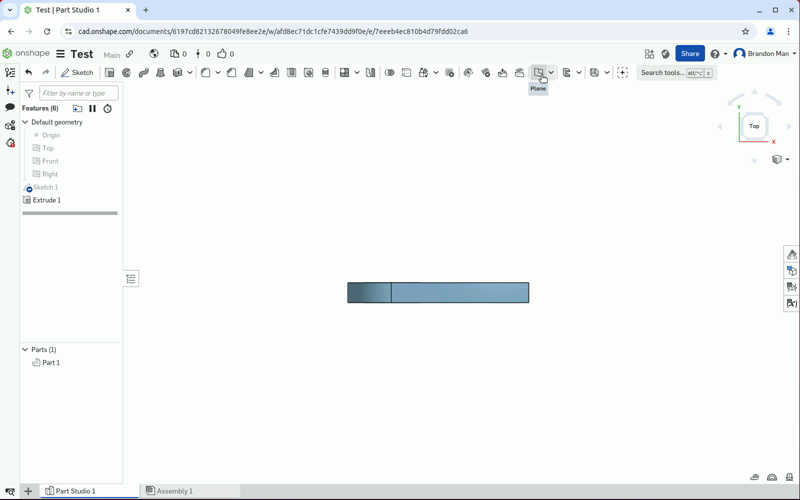
click(541, 75)
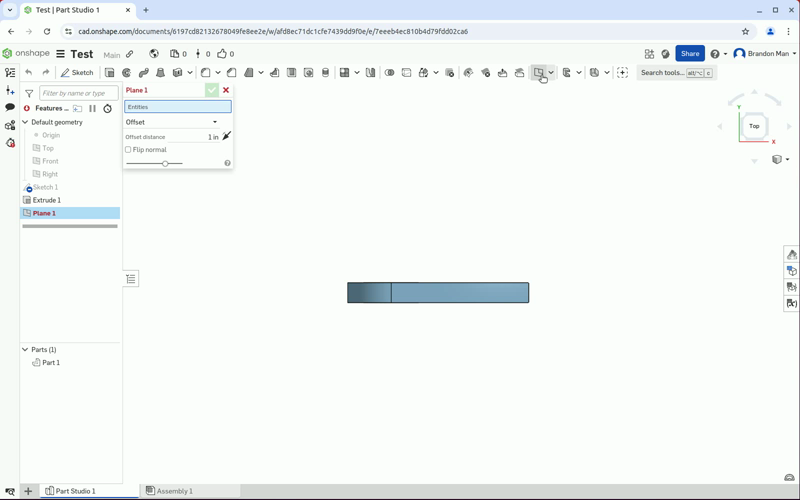
mouse_move(73, 150)
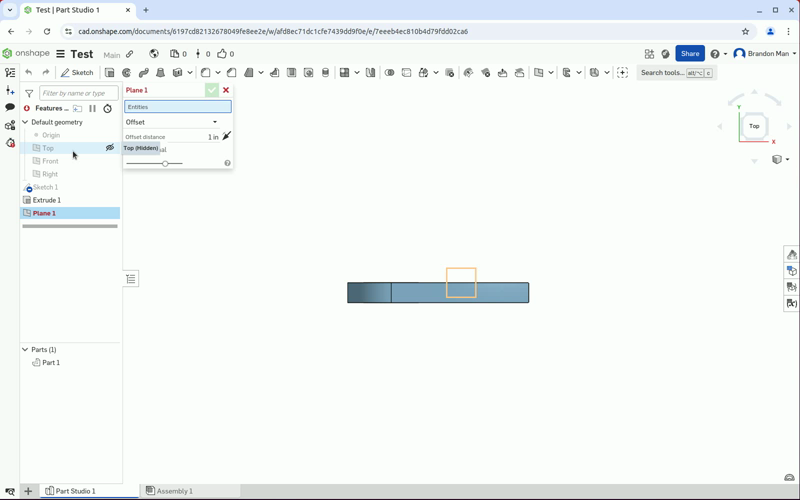
click(73, 150)
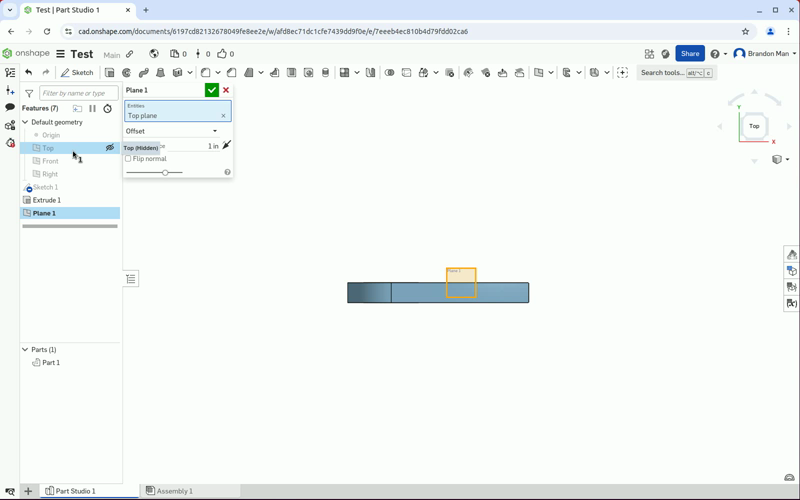
key(tab, 2)
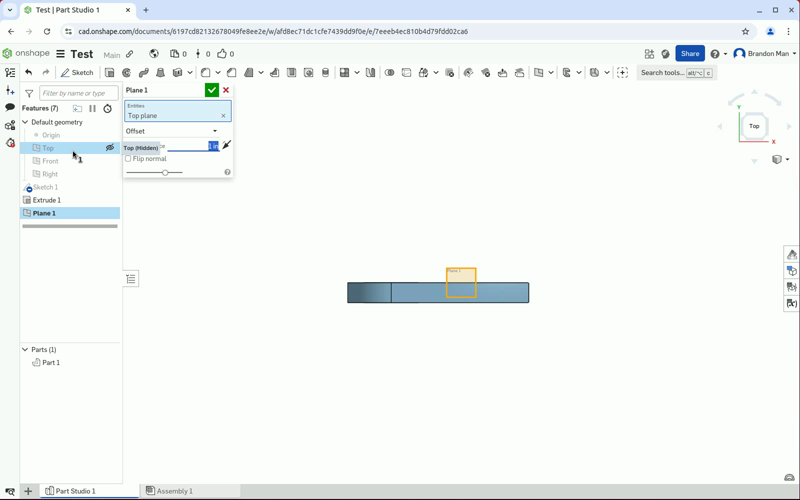
text(8.904)
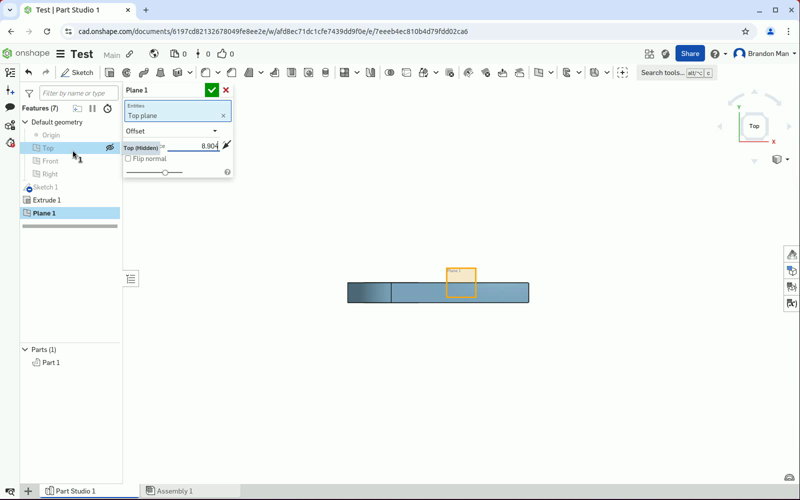
key(enter, 2)
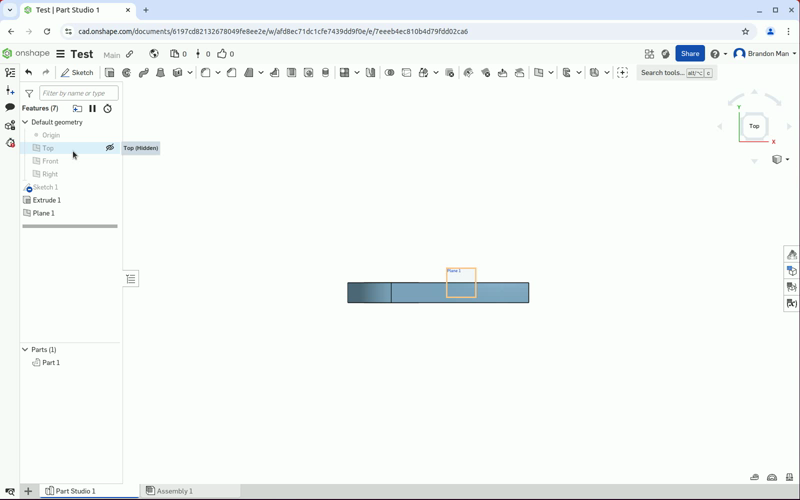
key(shift+s)
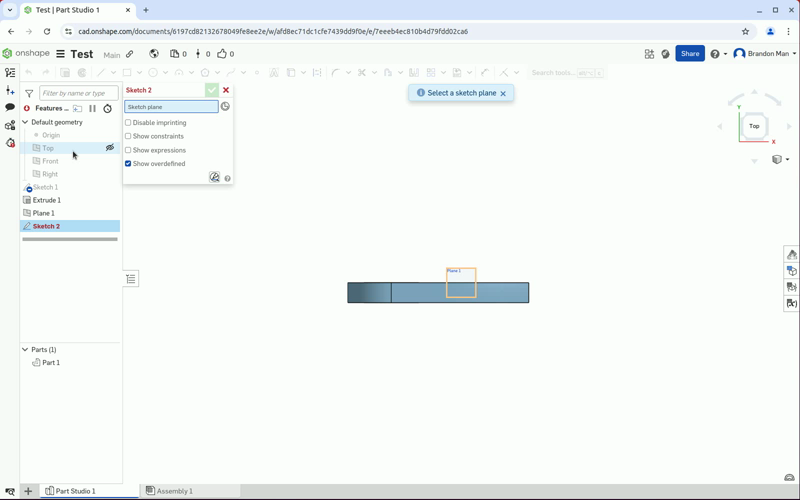
mouse_move(73, 215)
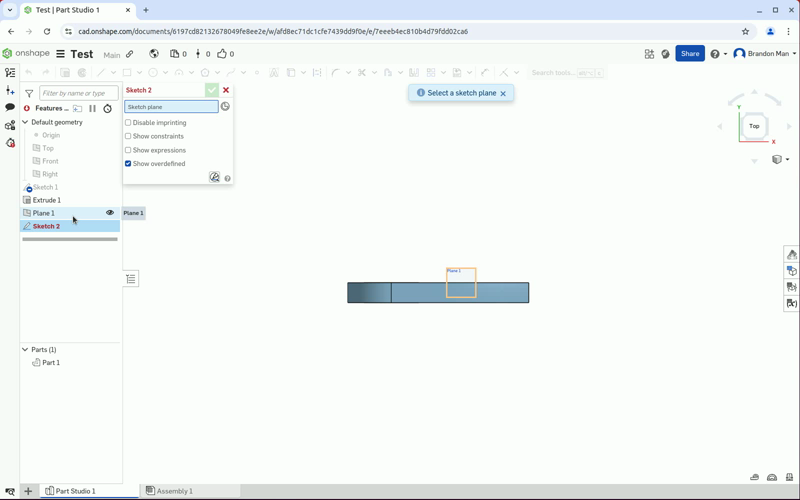
click(73, 215)
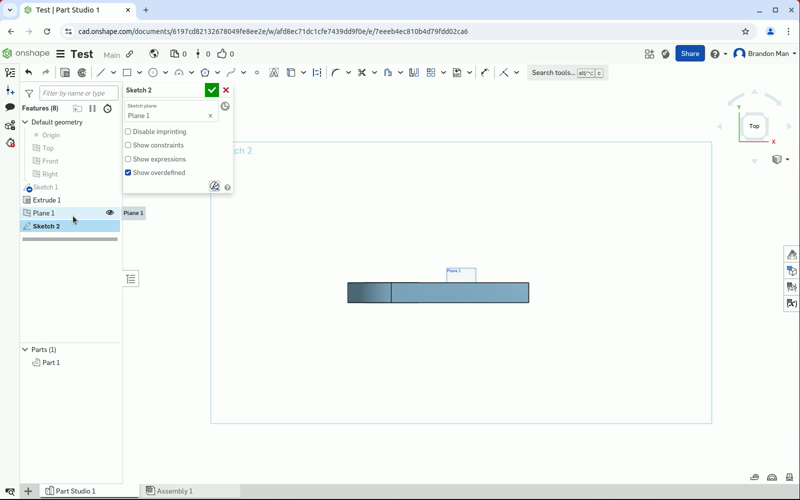
mouse_move(73, 352)
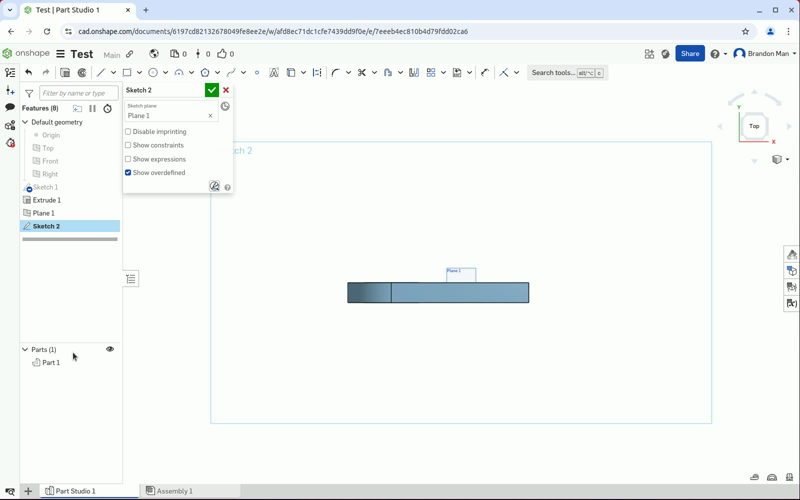
key(y)
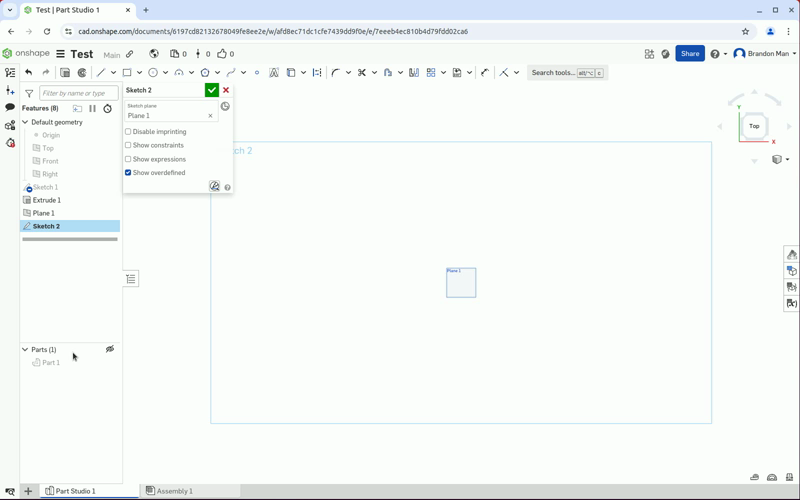
key(c)
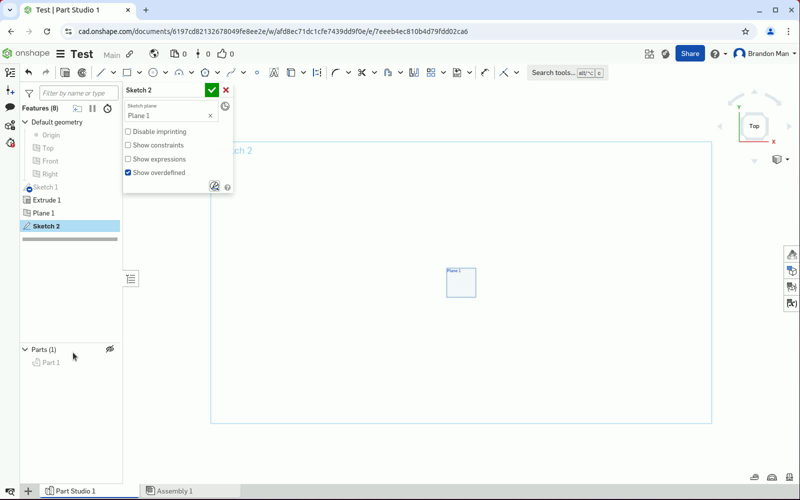
key_down(shift)
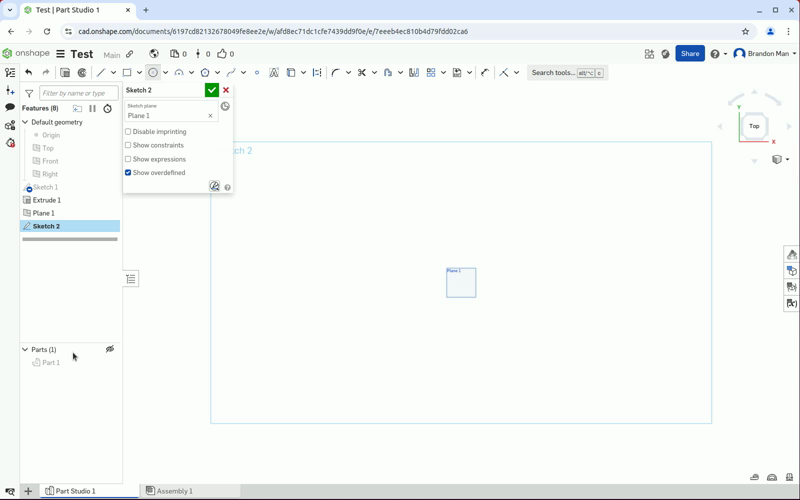
mouse_move(484, 294)
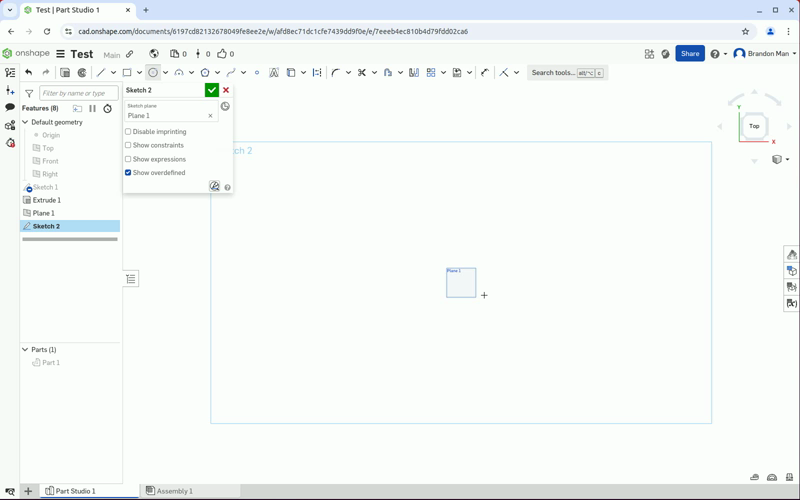
click(484, 294)
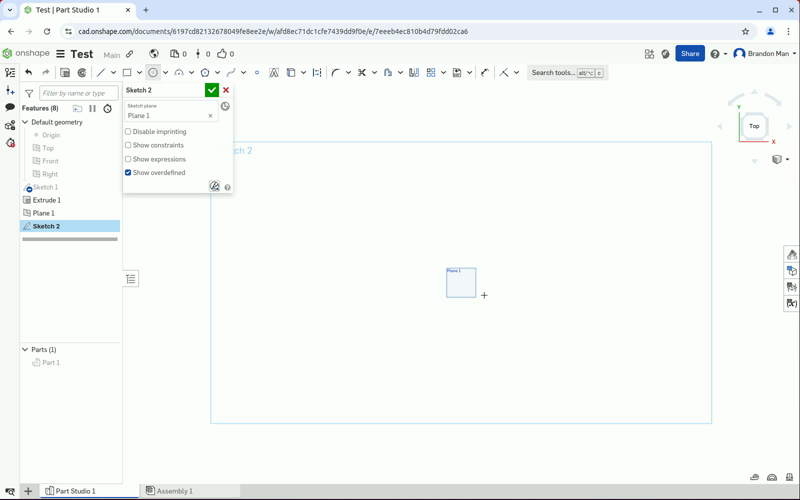
key_up(shift)
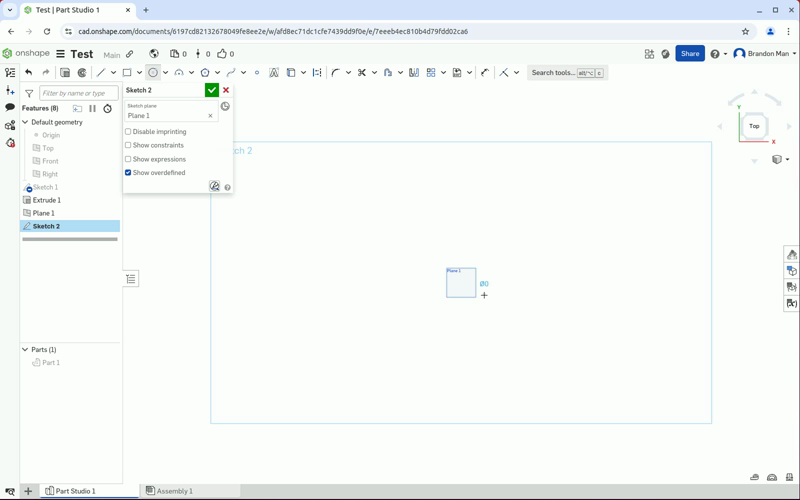
mouse_move(486, 294)
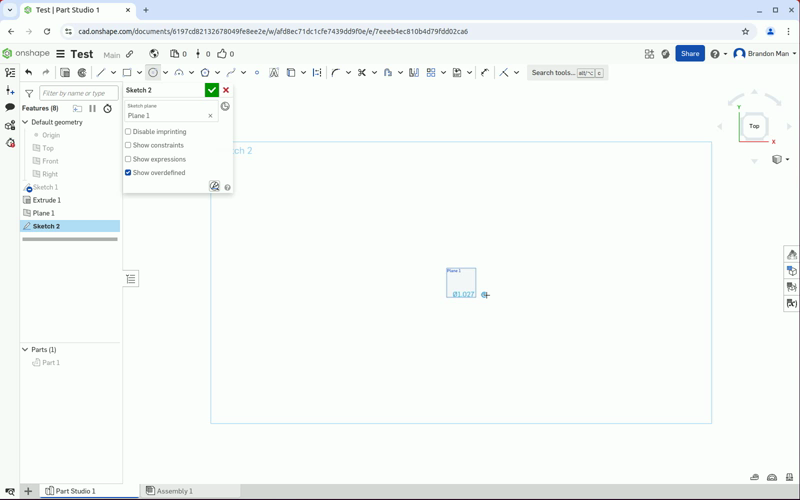
scroll(6)
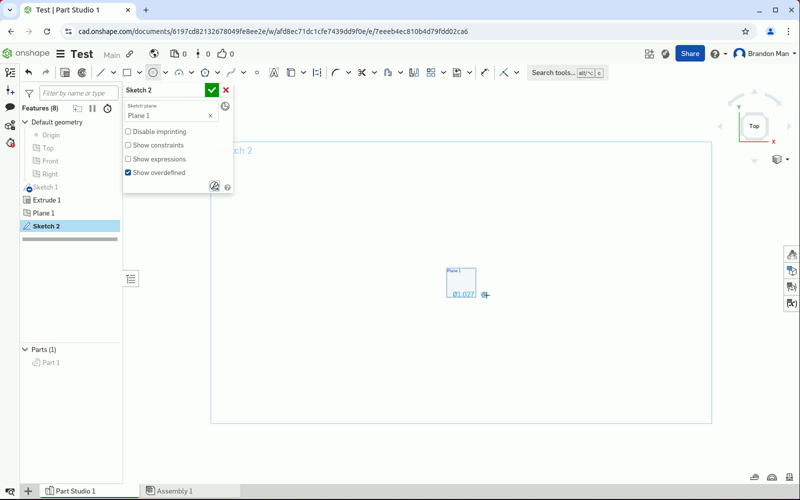
scroll(6)
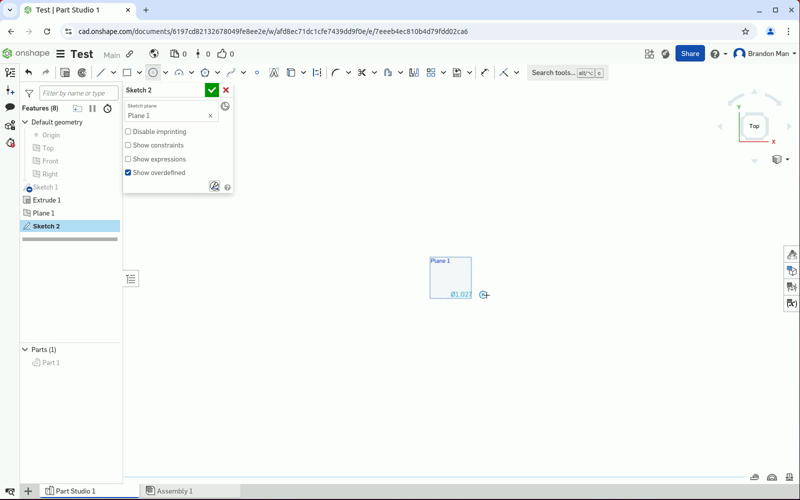
scroll(6)
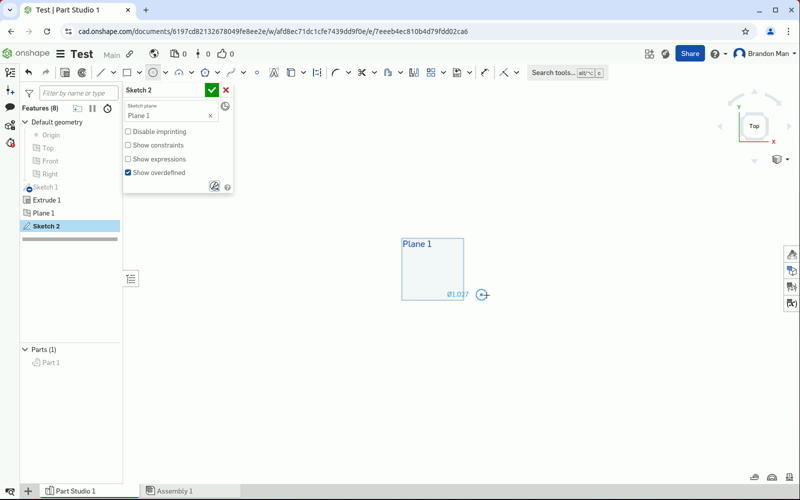
scroll(6)
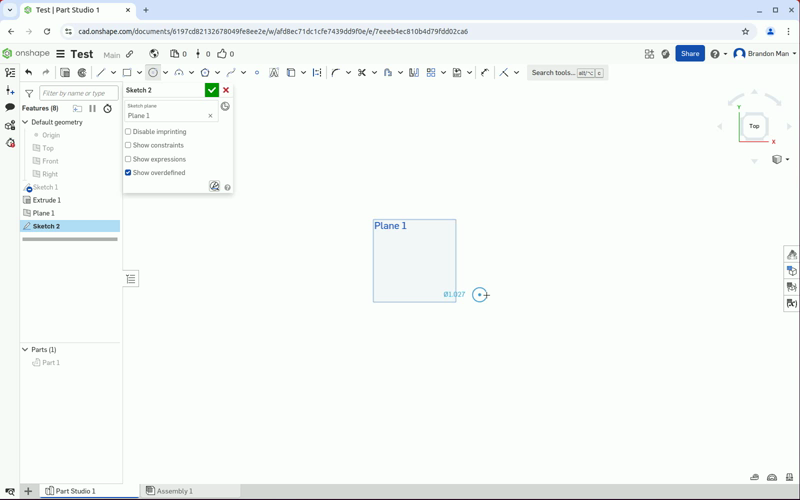
scroll(6)
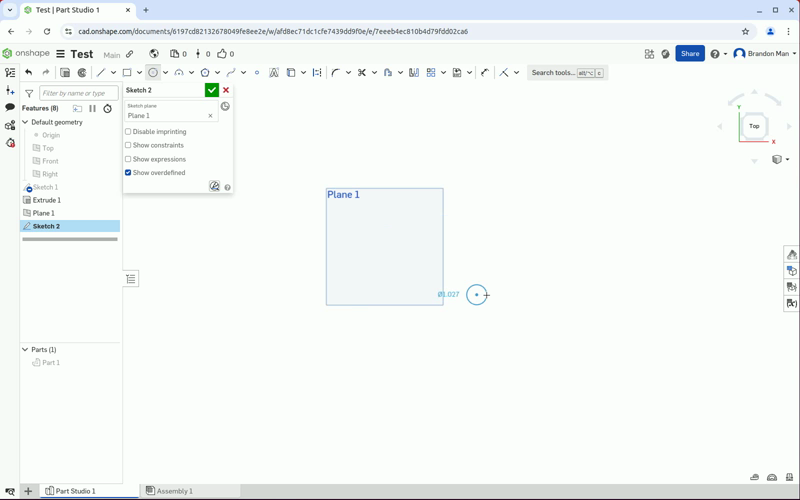
scroll(6)
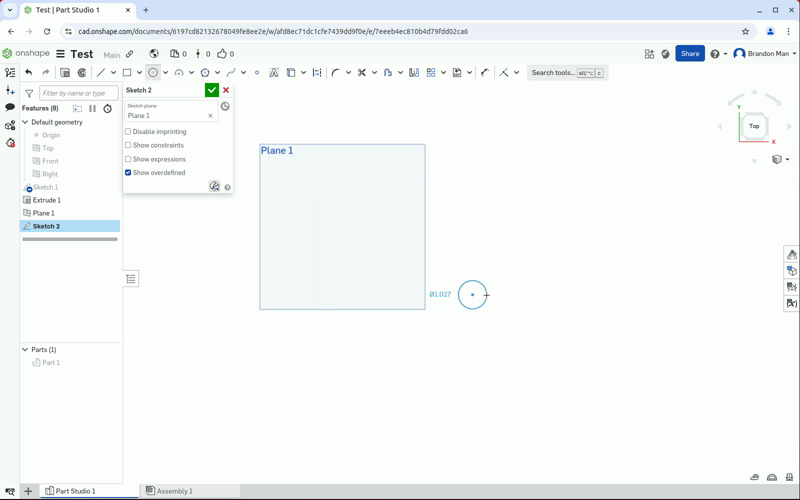
scroll(6)
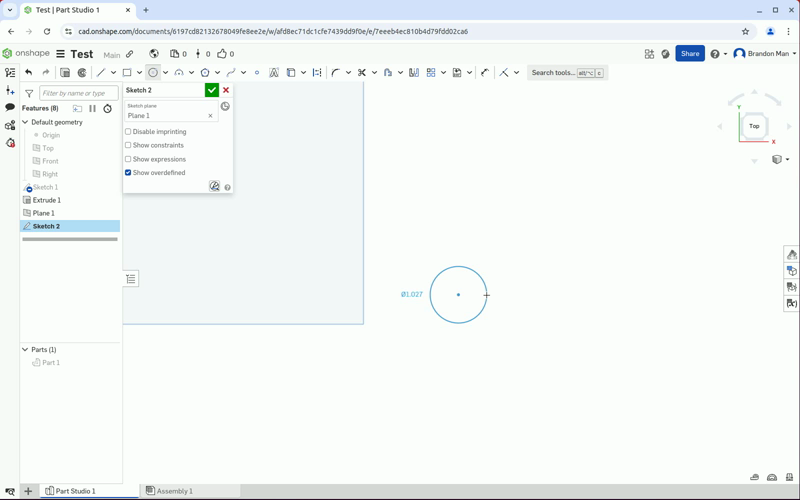
click(486, 294)
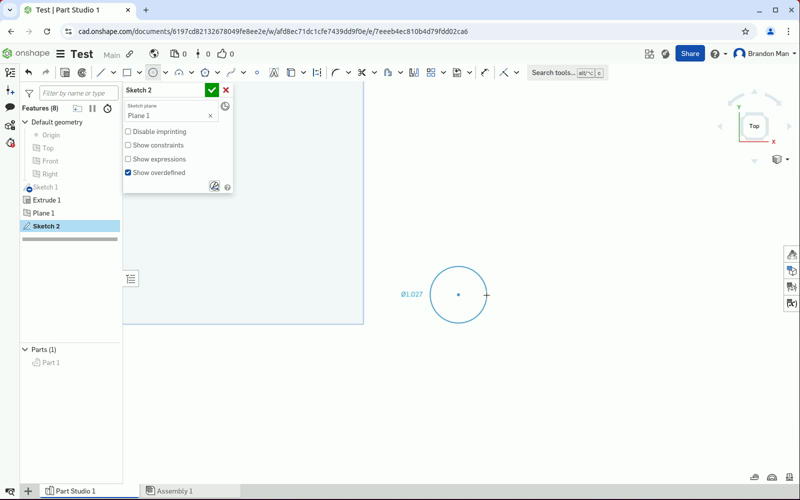
scroll(-6)
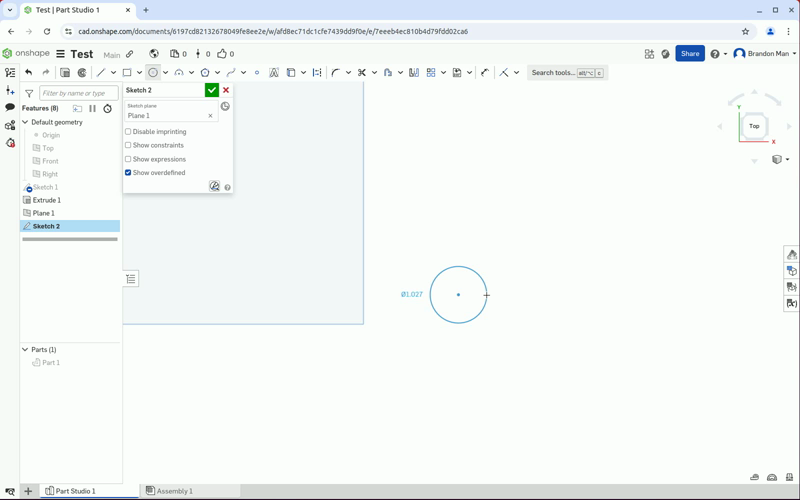
scroll(-6)
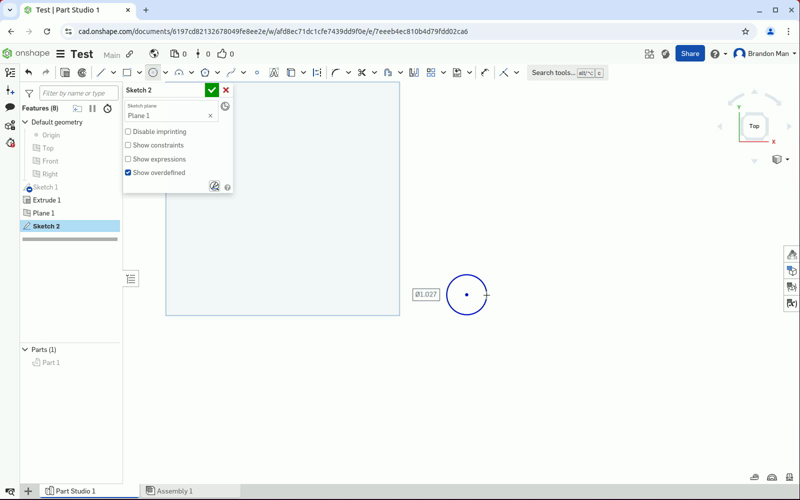
scroll(-6)
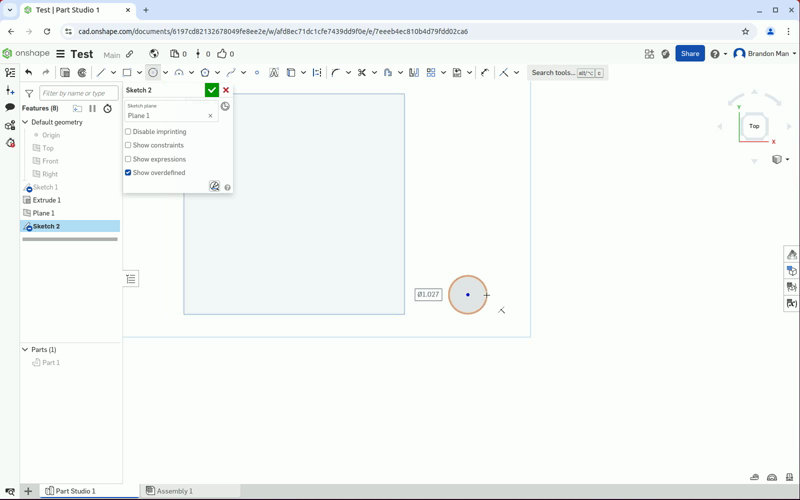
scroll(-6)
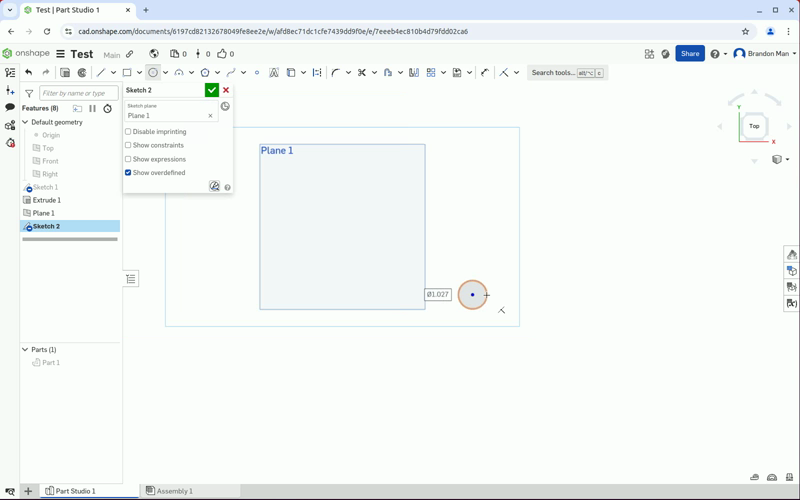
scroll(-6)
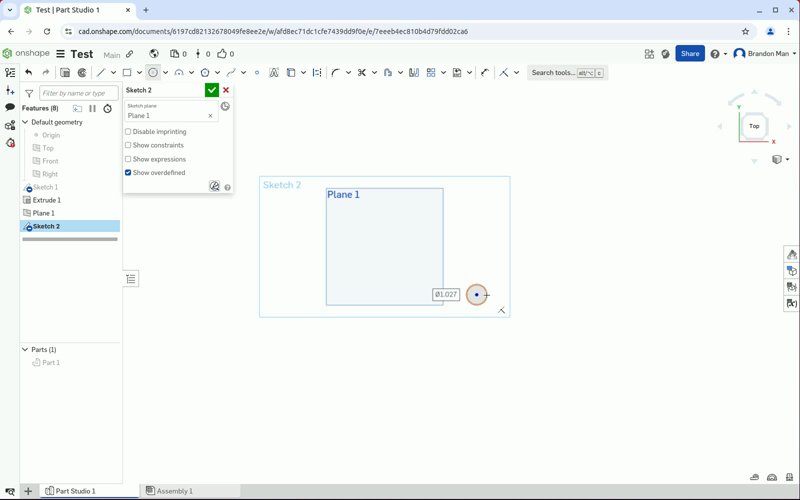
scroll(-6)
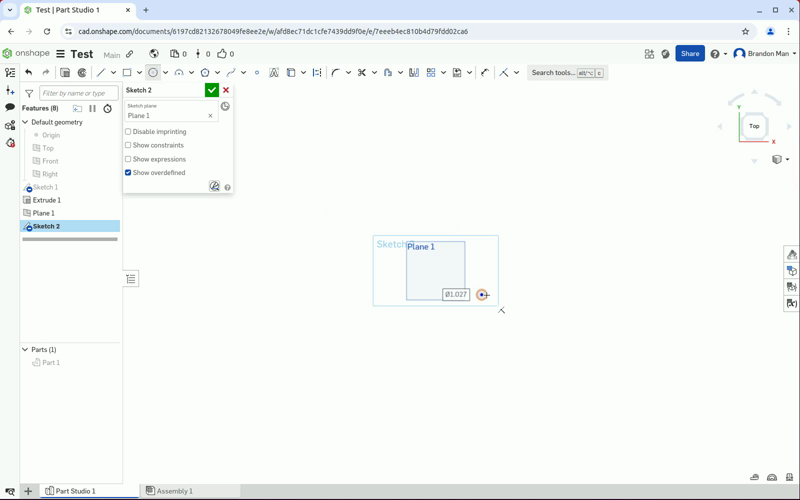
scroll(-6)
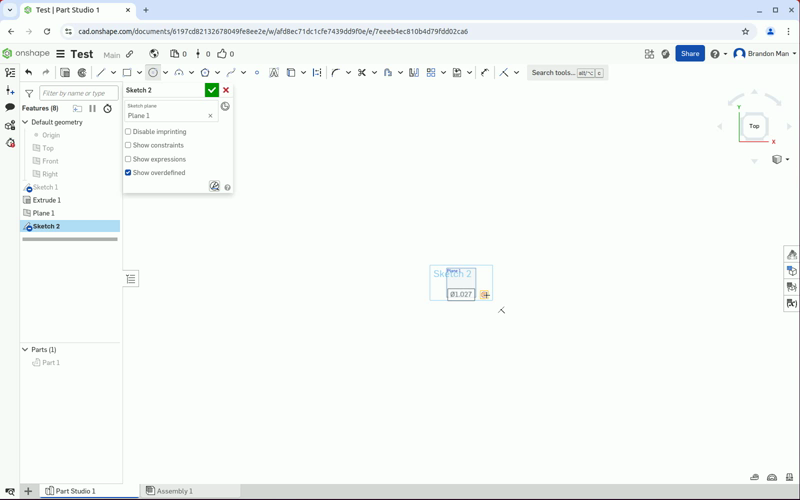
key(esc)
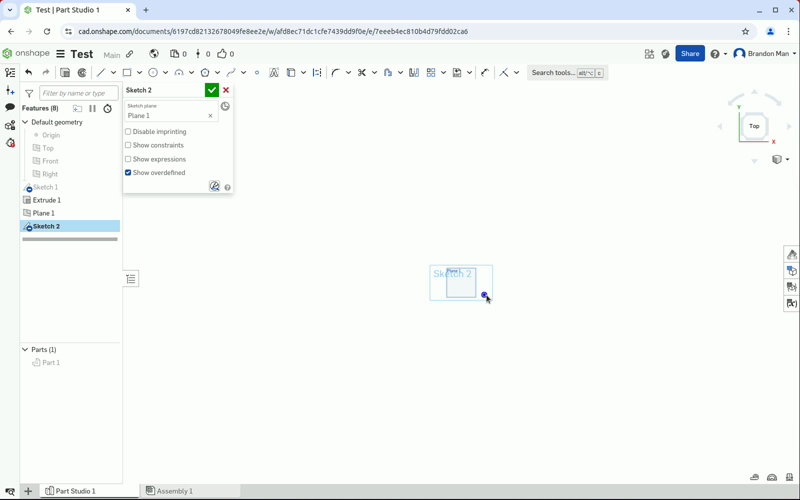
mouse_move(482, 294)
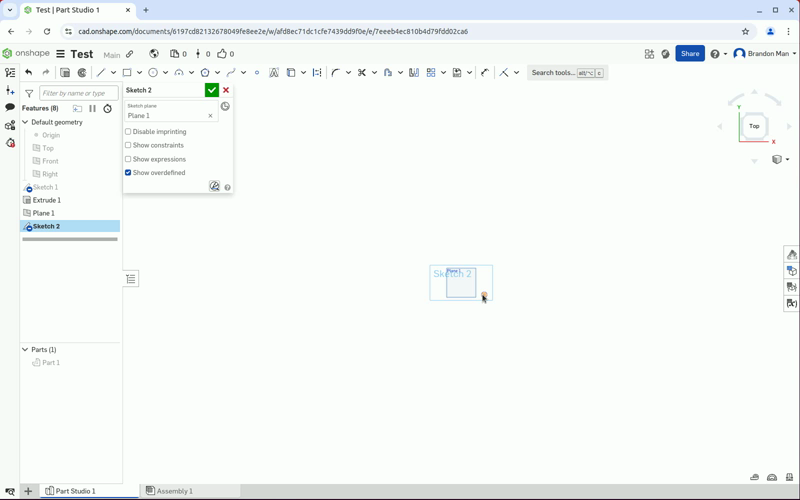
scroll(6)
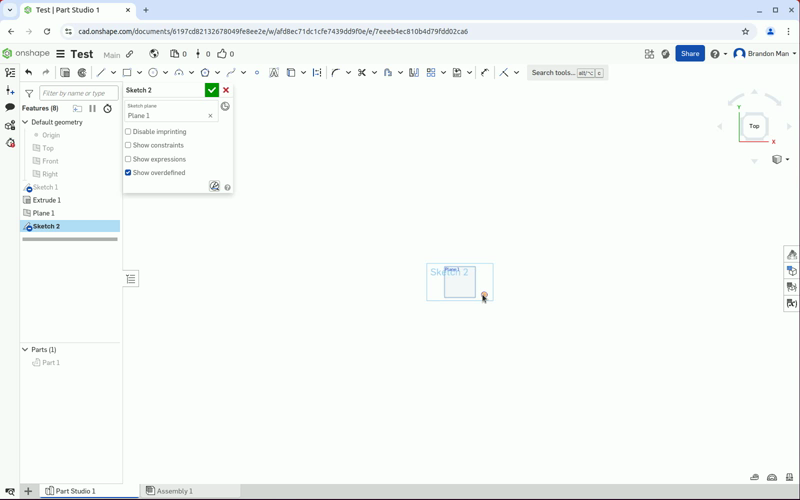
scroll(6)
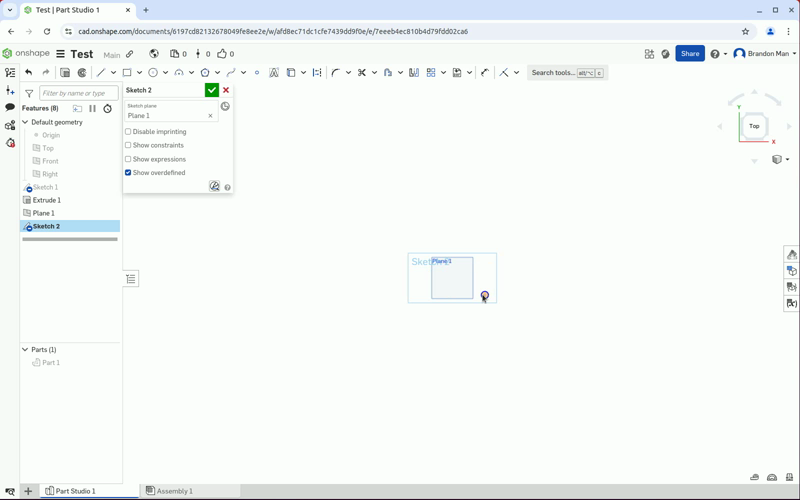
scroll(6)
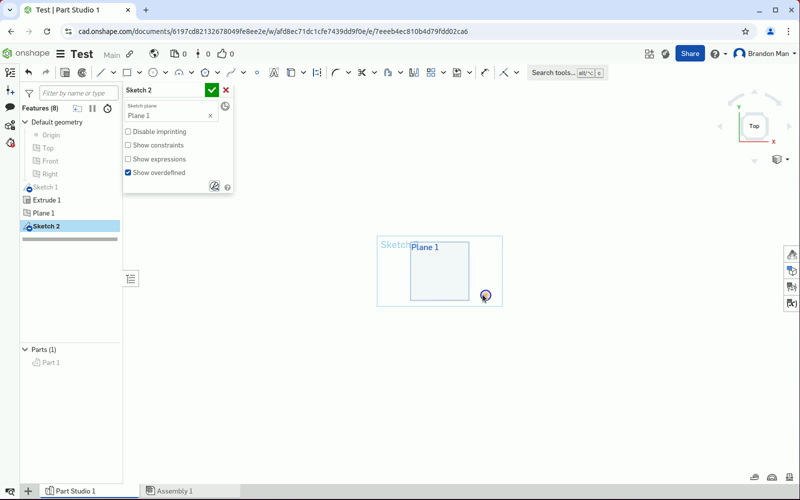
scroll(6)
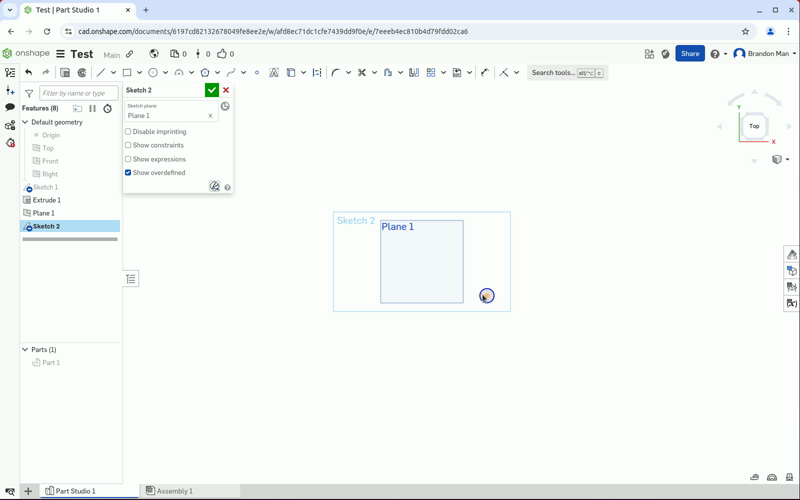
scroll(6)
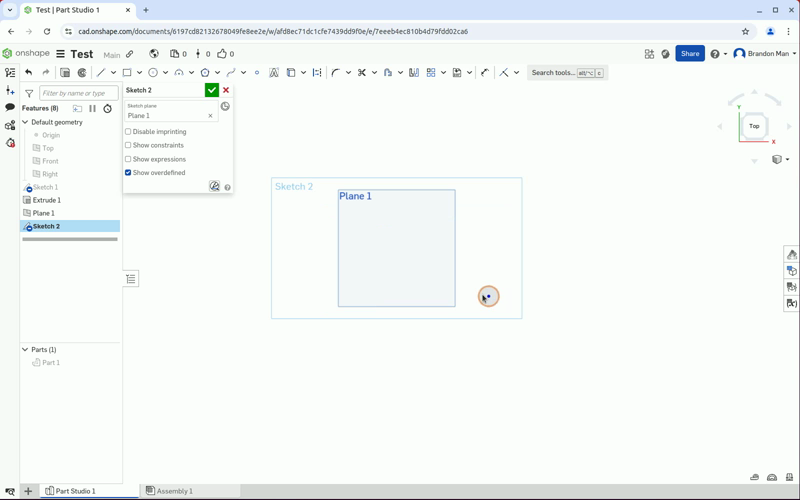
scroll(6)
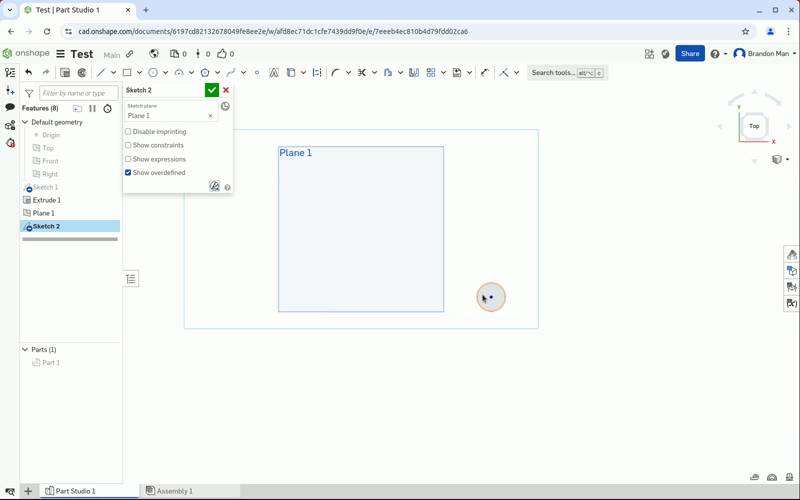
scroll(6)
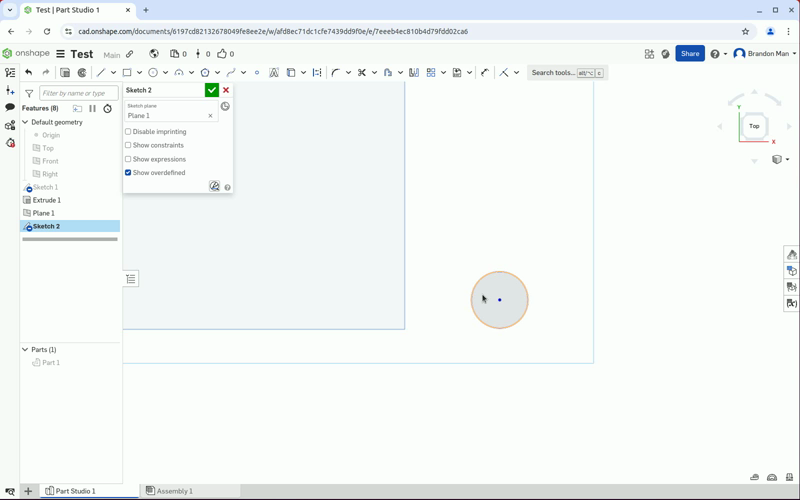
click(482, 294)
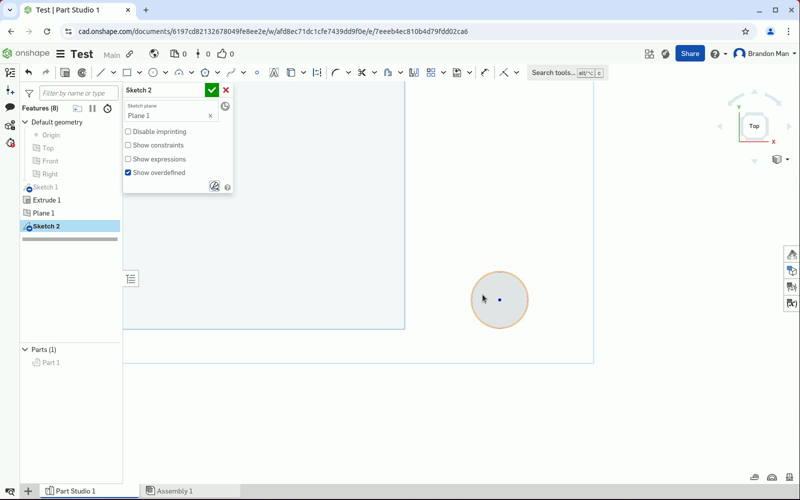
scroll(-6)
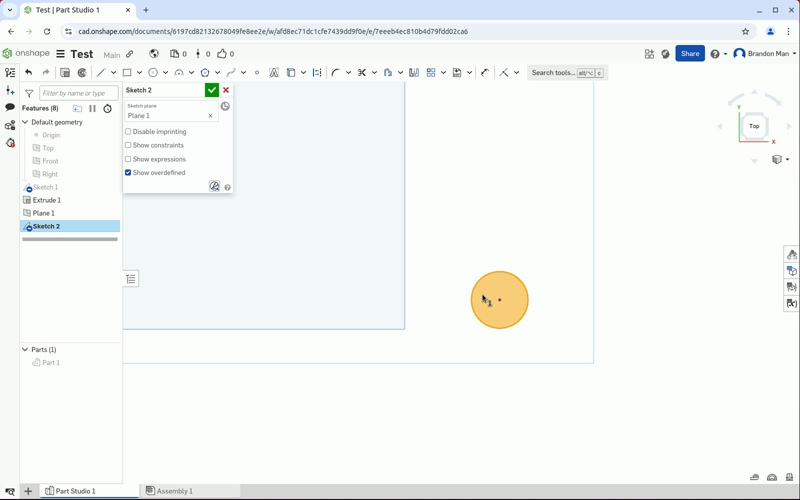
scroll(-6)
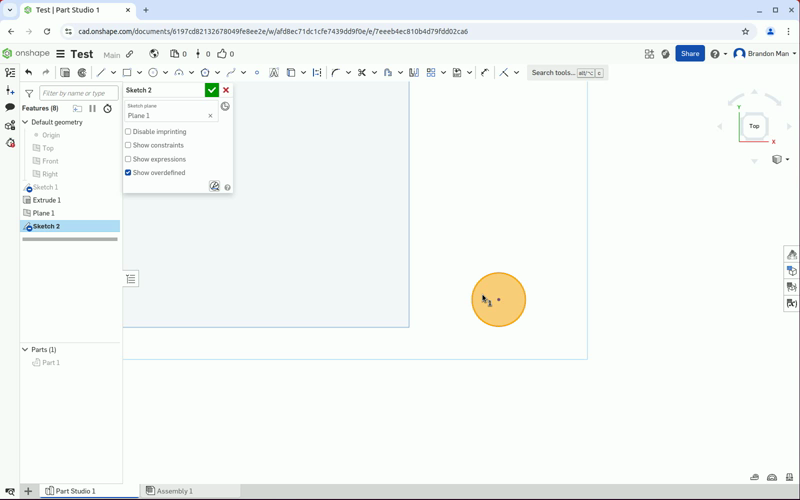
scroll(-6)
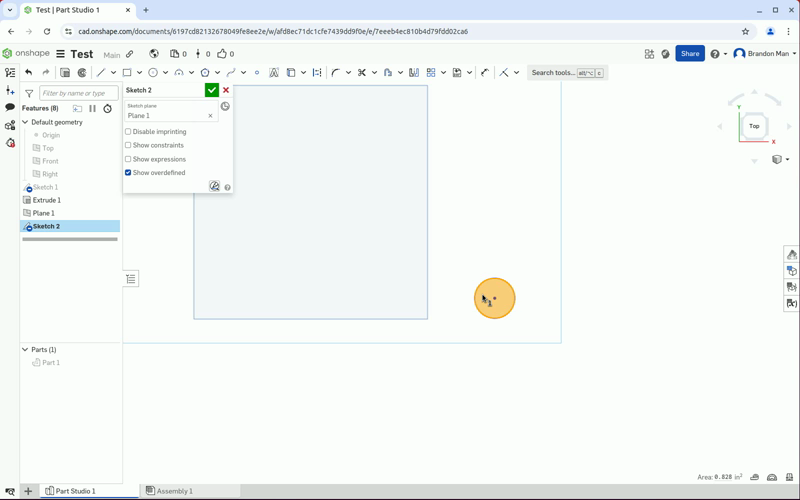
scroll(-6)
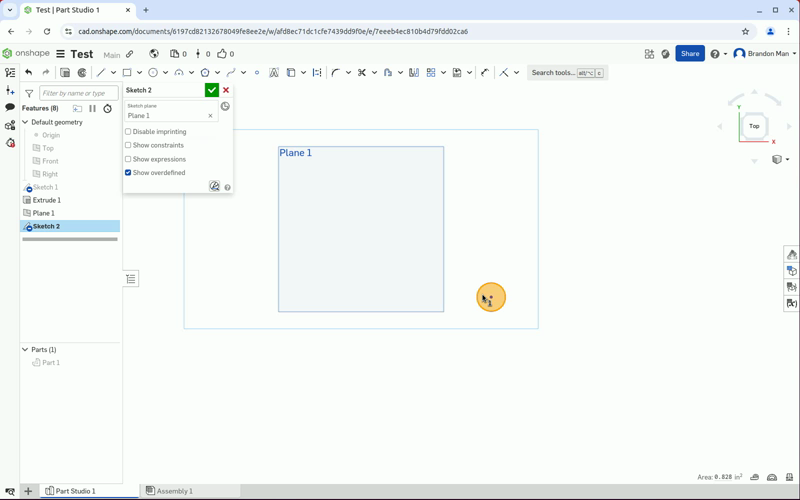
scroll(-6)
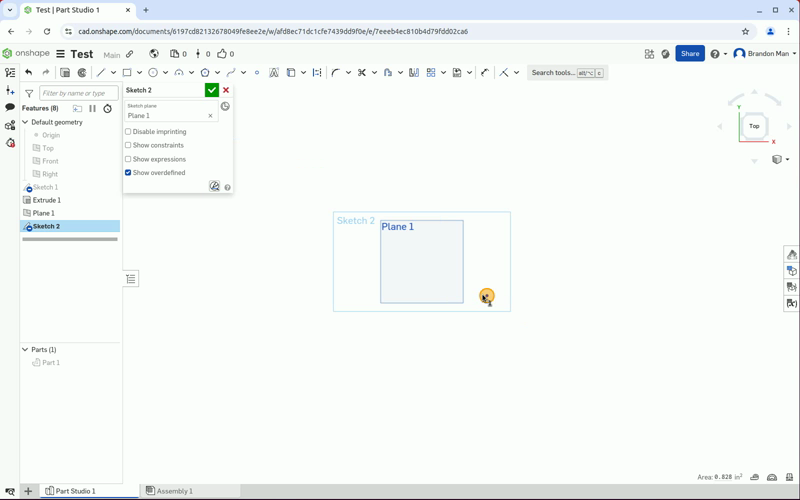
scroll(-6)
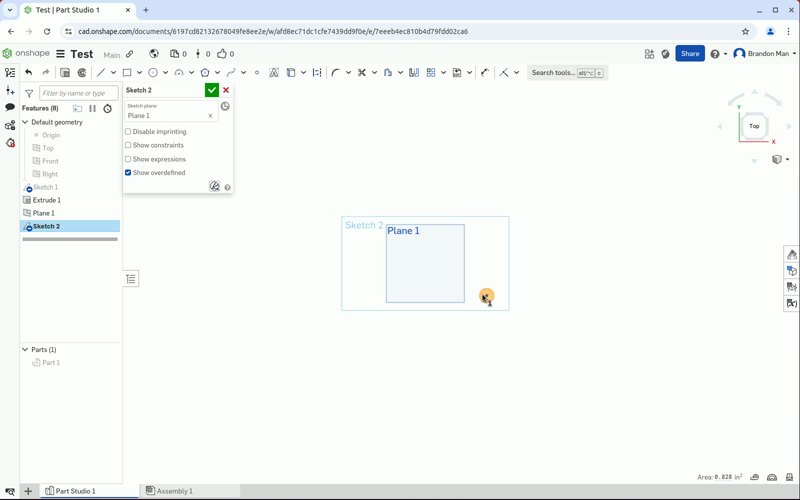
scroll(-6)
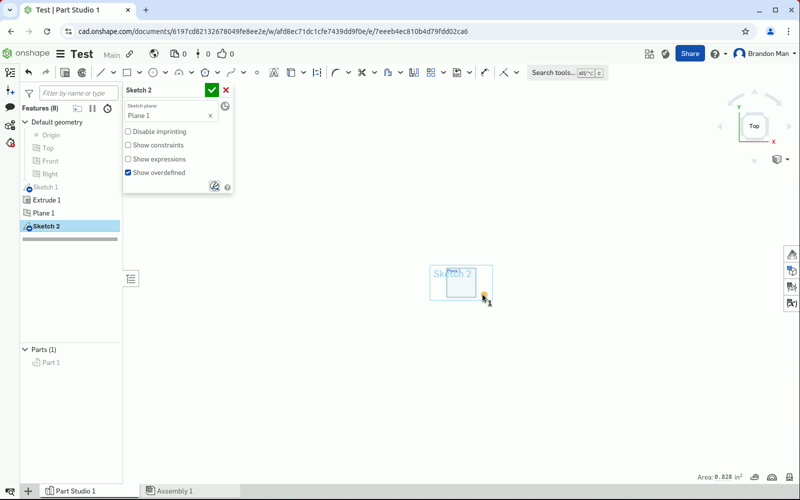
mouse_move(73, 352)
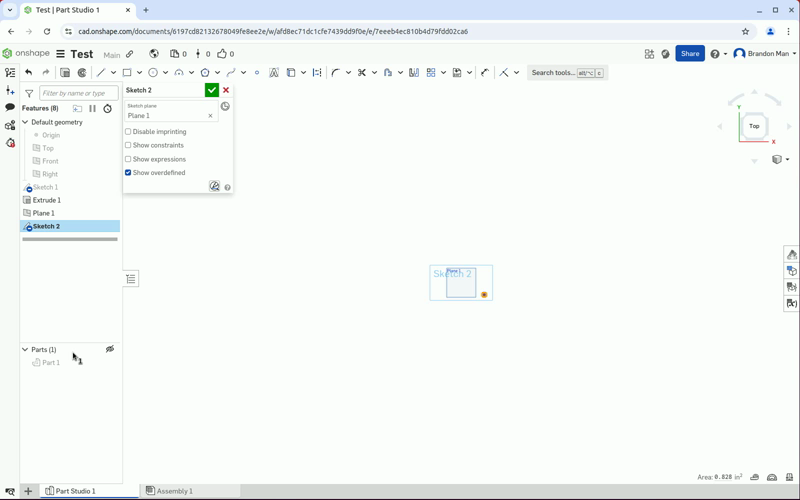
key(shift+y)
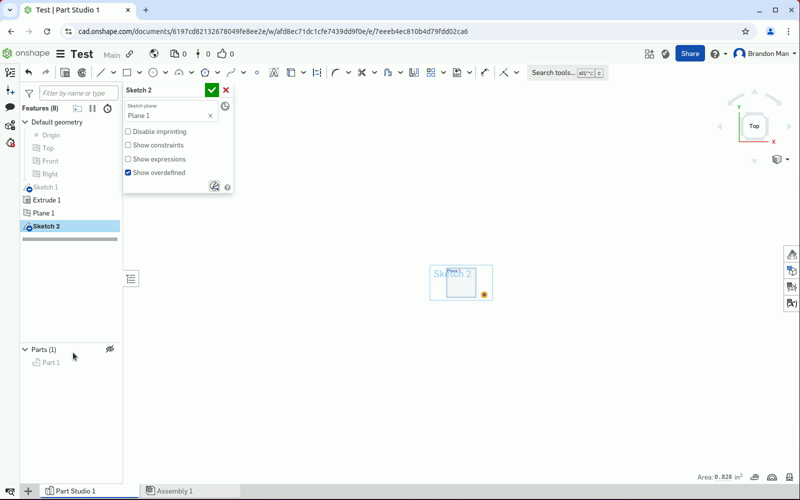
key(shift+e)
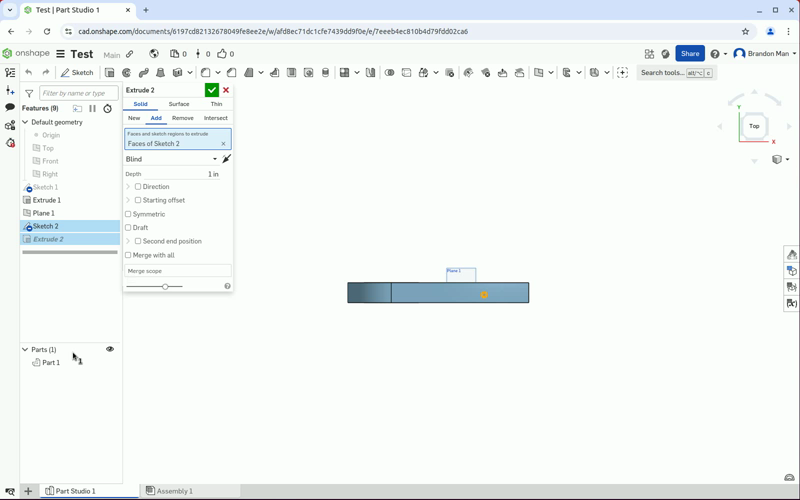
mouse_move(143, 106)
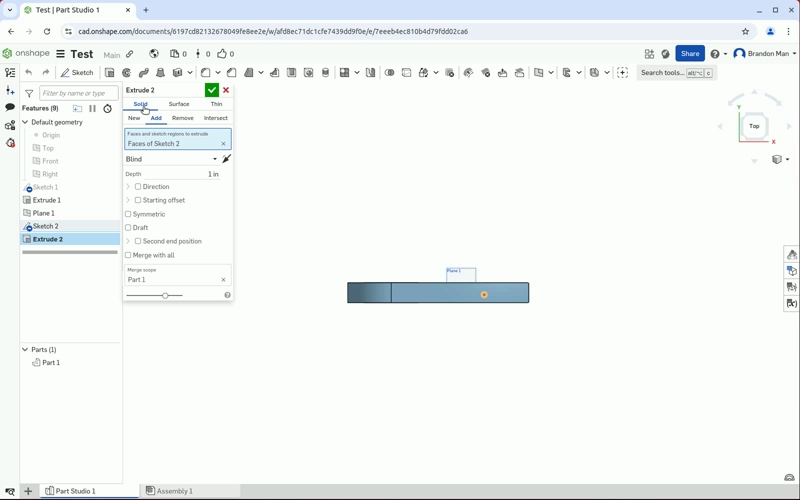
click(143, 106)
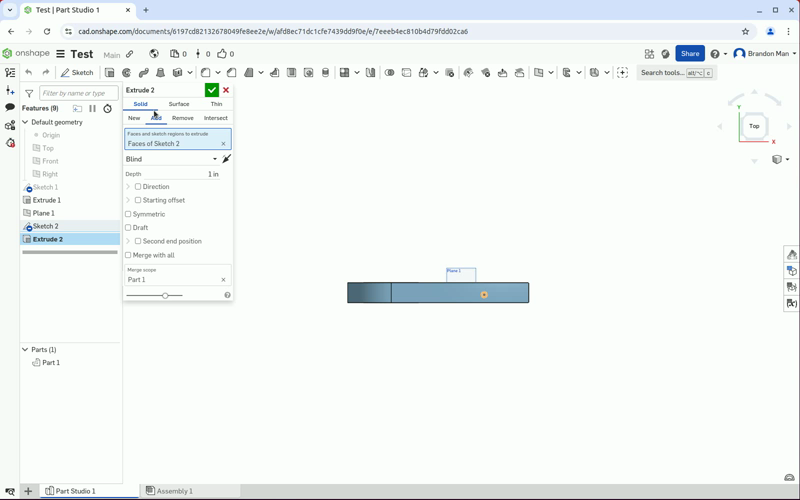
mouse_move(186, 120)
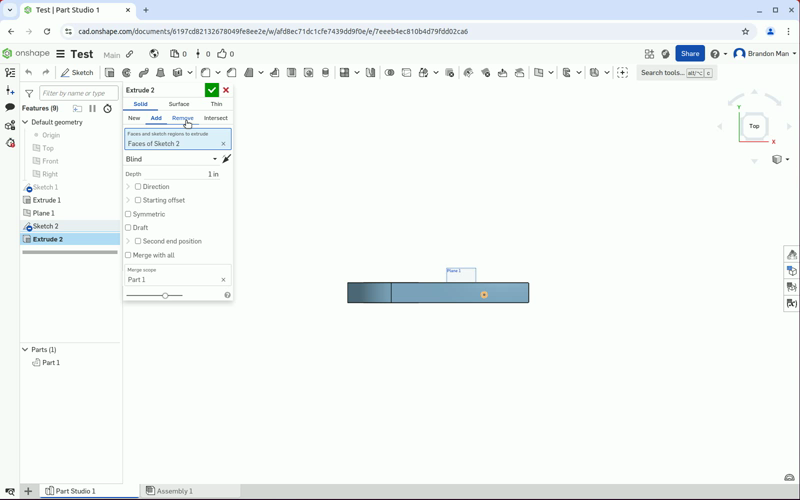
click(186, 120)
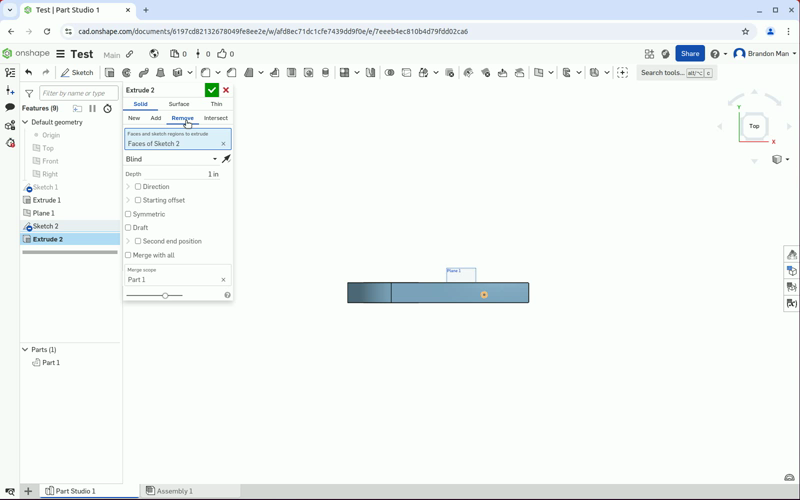
key(tab, 4)
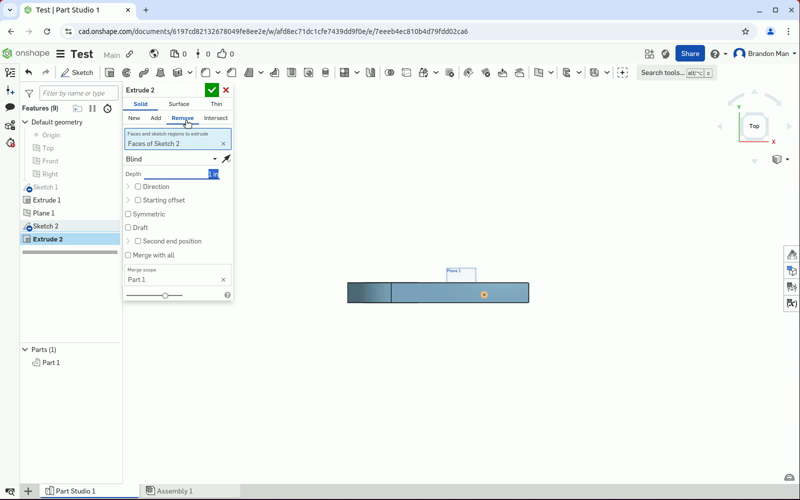
text(3.37)
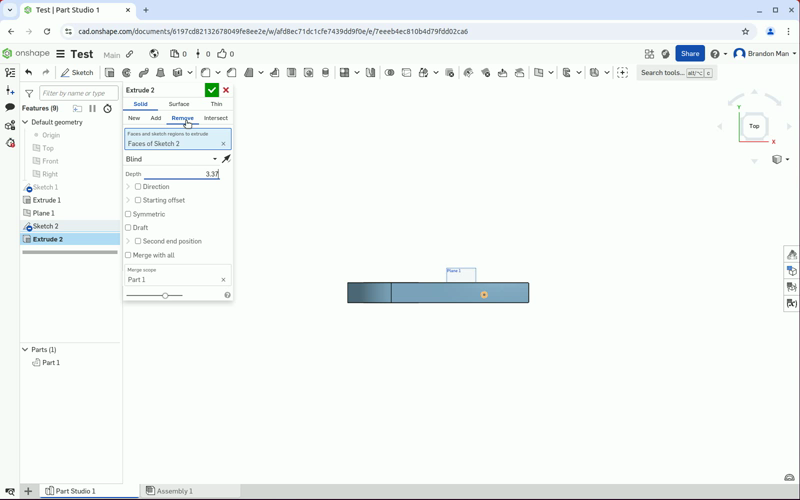
key(tab, 6)
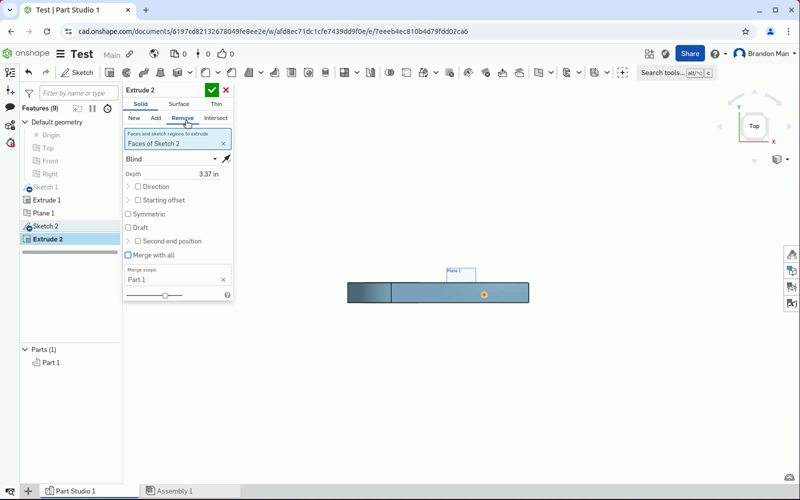
key(space)
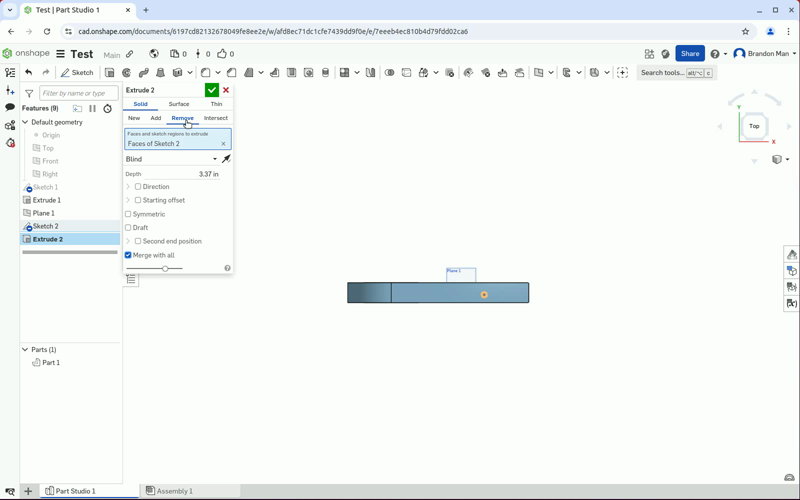
key(enter)
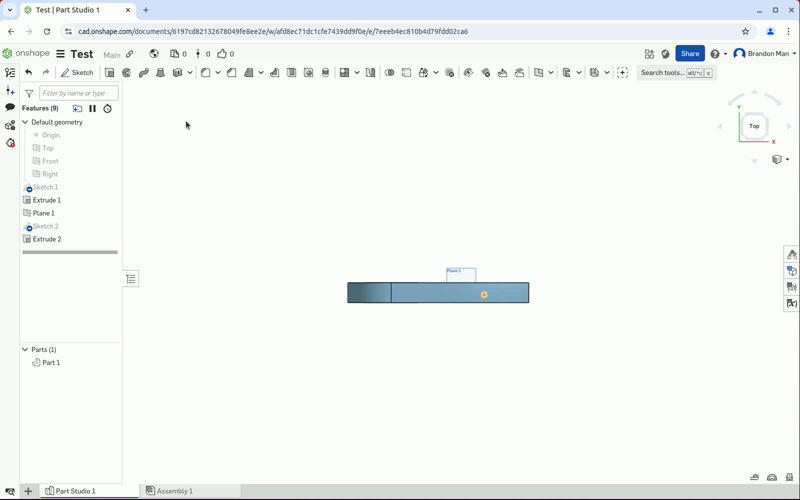
key(shift+h)
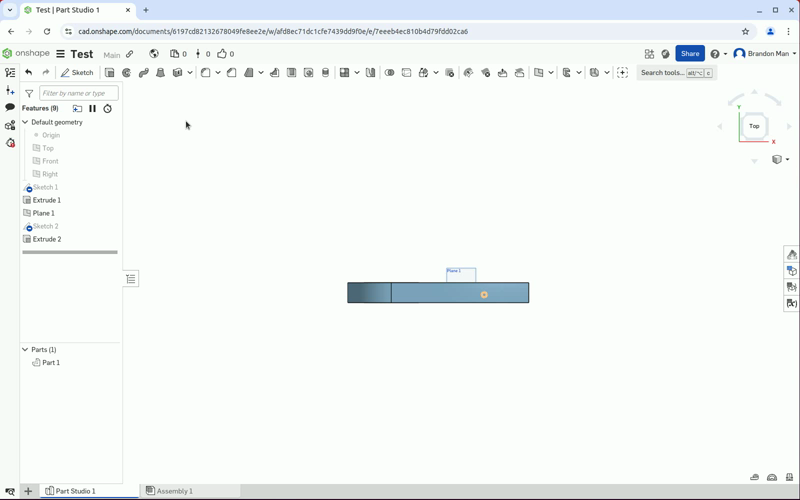
key(shift+h)
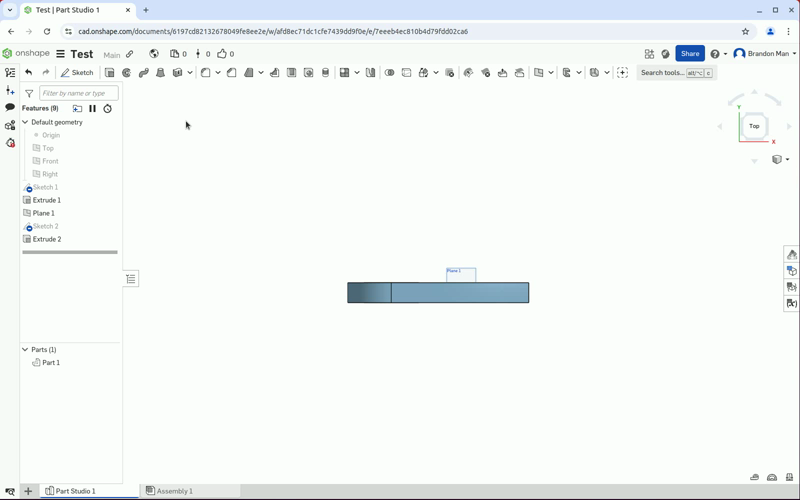
mouse_move(73, 189)
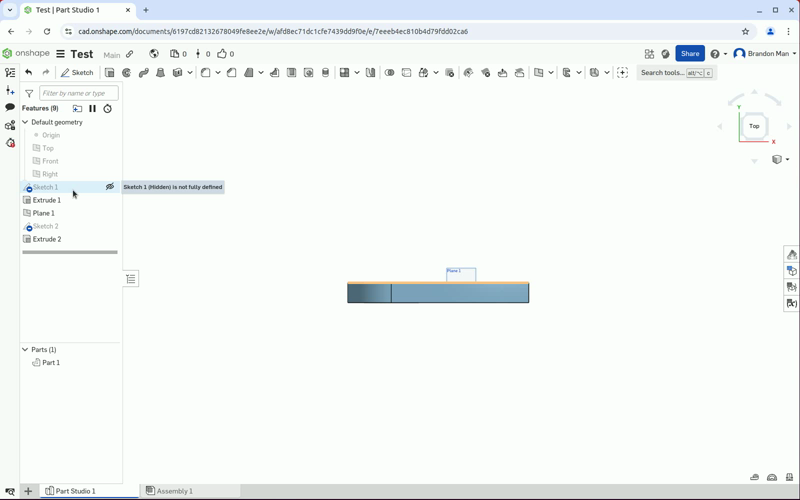
click(73, 189)
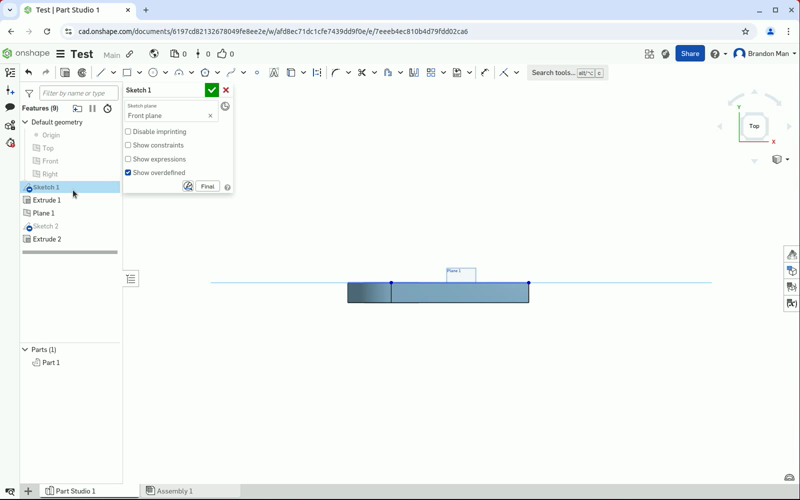
mouse_move(229, 92)
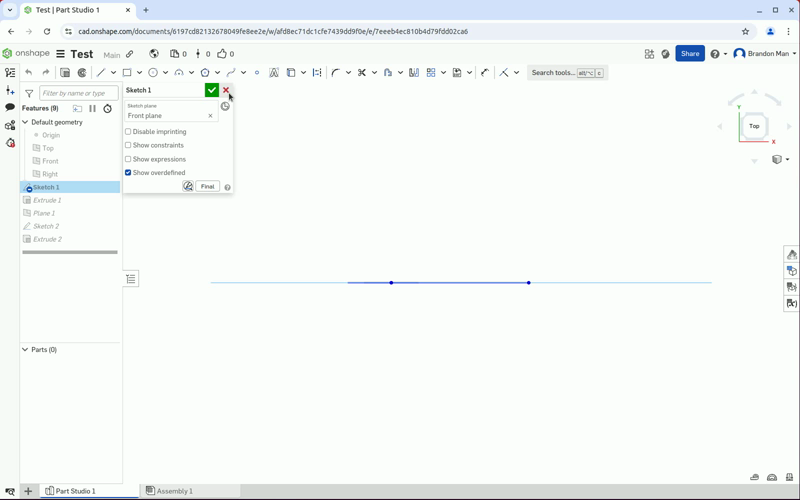
click(229, 92)
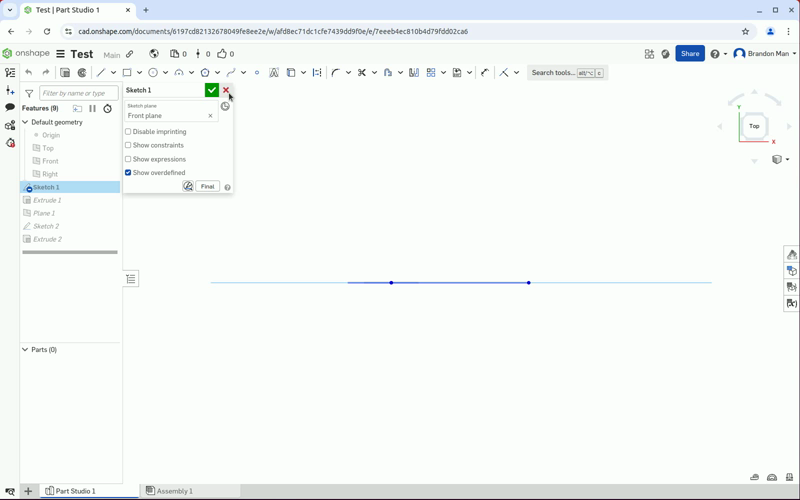
key(shift+s)
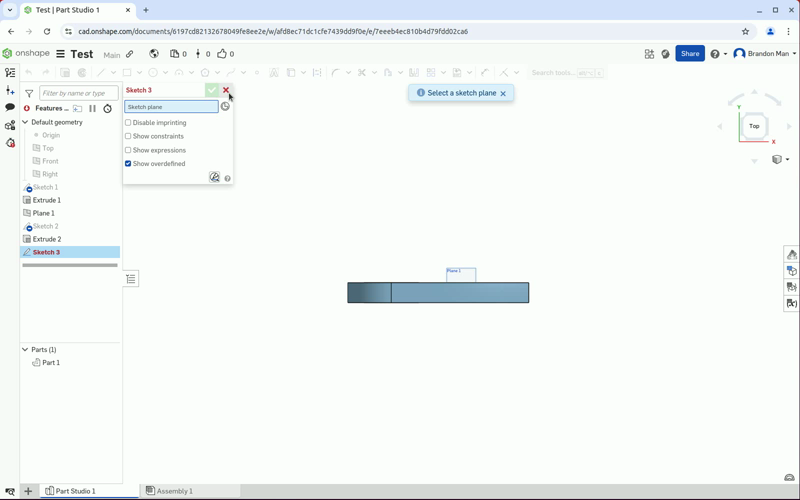
mouse_move(73, 215)
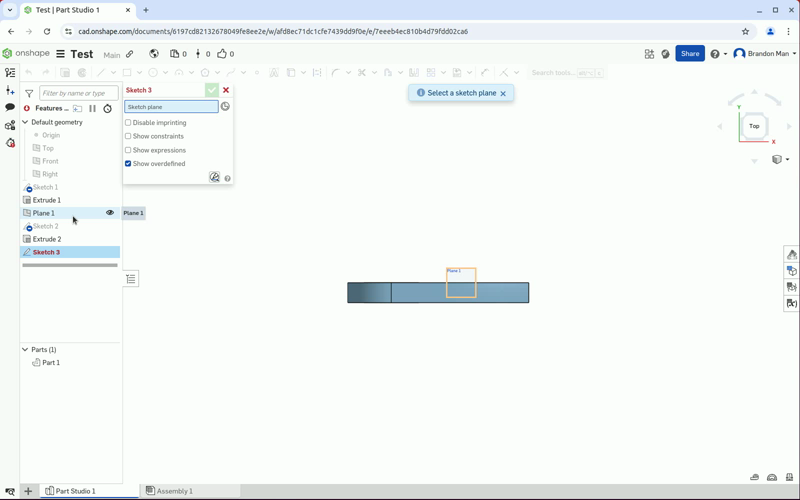
click(73, 215)
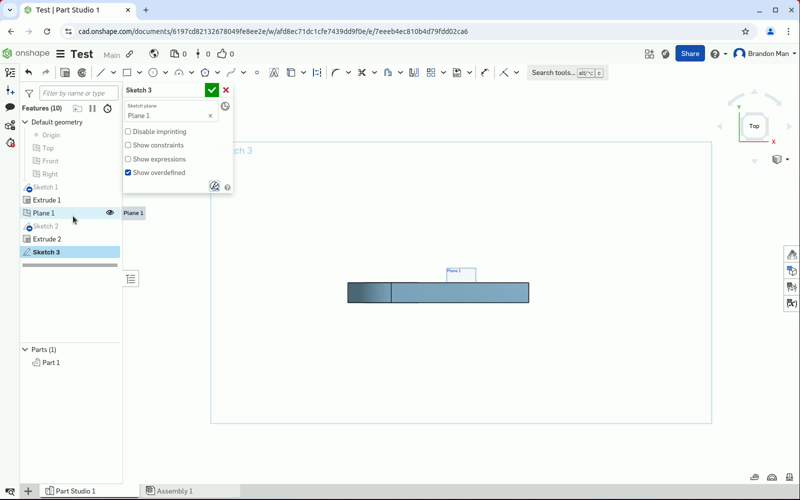
mouse_move(73, 352)
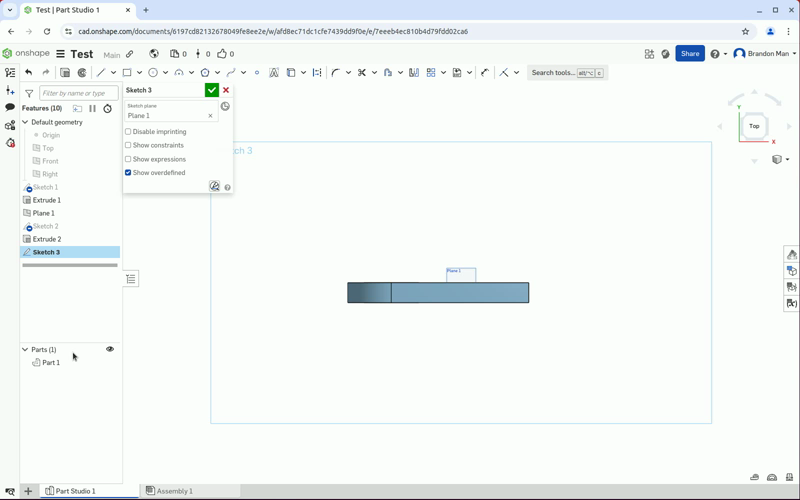
key(y)
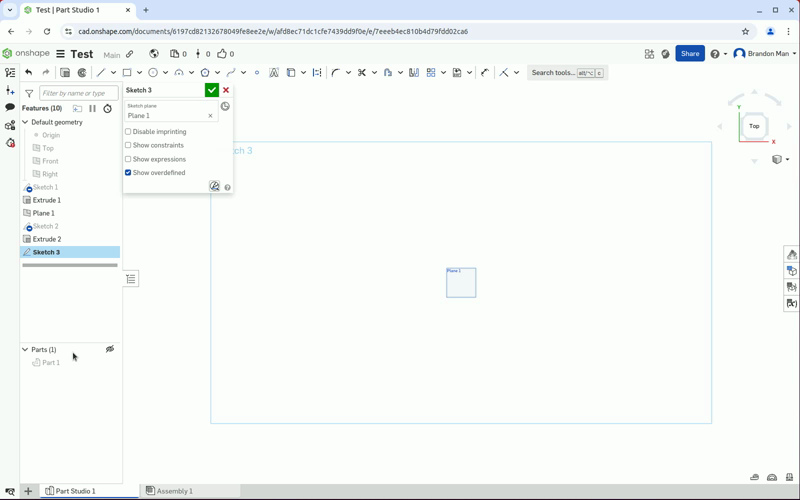
key(c)
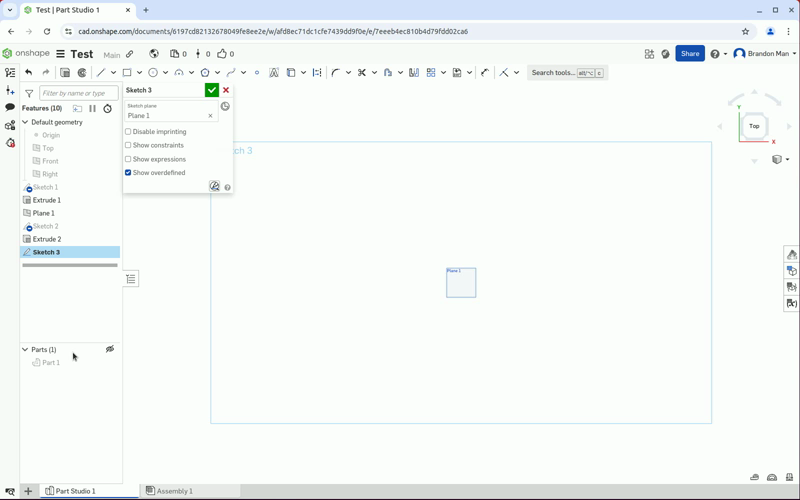
key_down(shift)
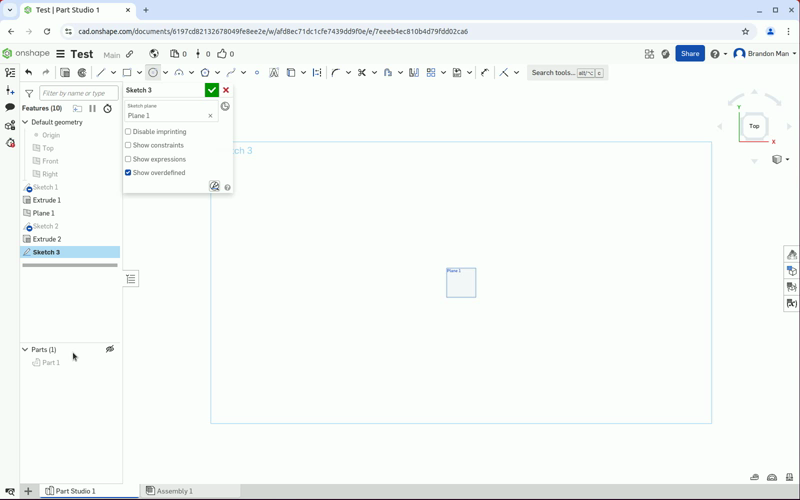
mouse_move(468, 294)
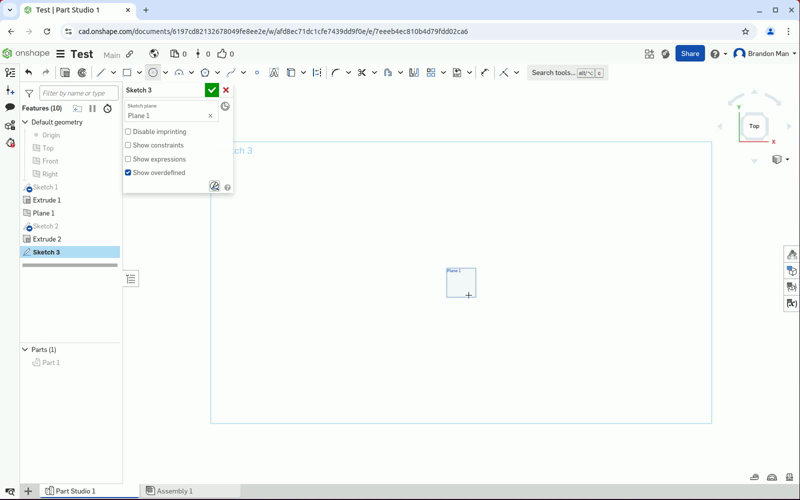
click(468, 294)
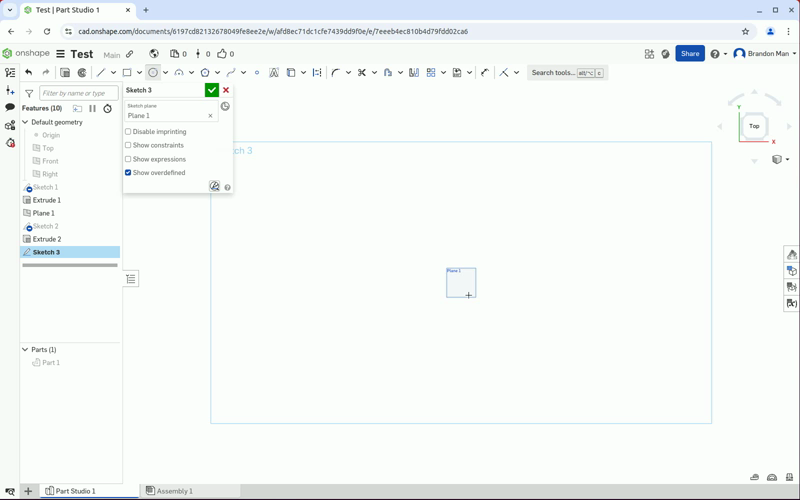
key_up(shift)
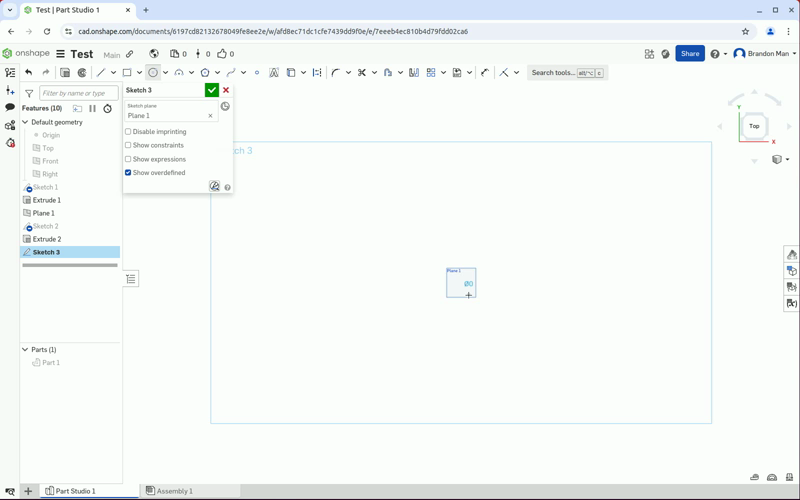
mouse_move(471, 294)
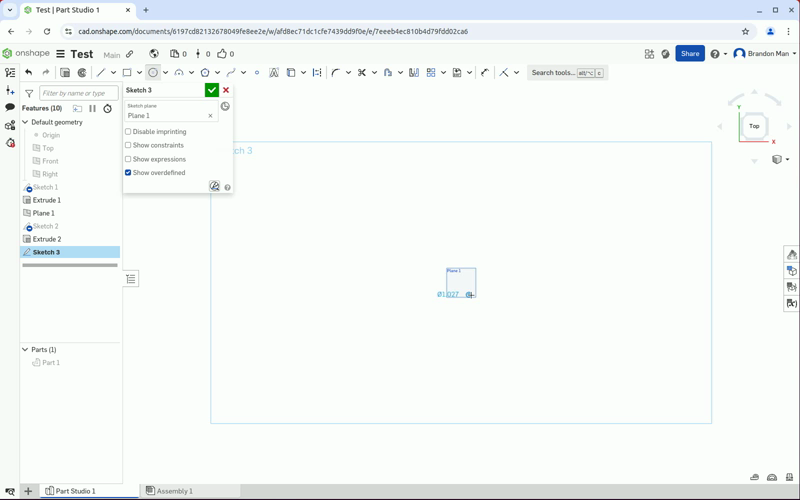
scroll(6)
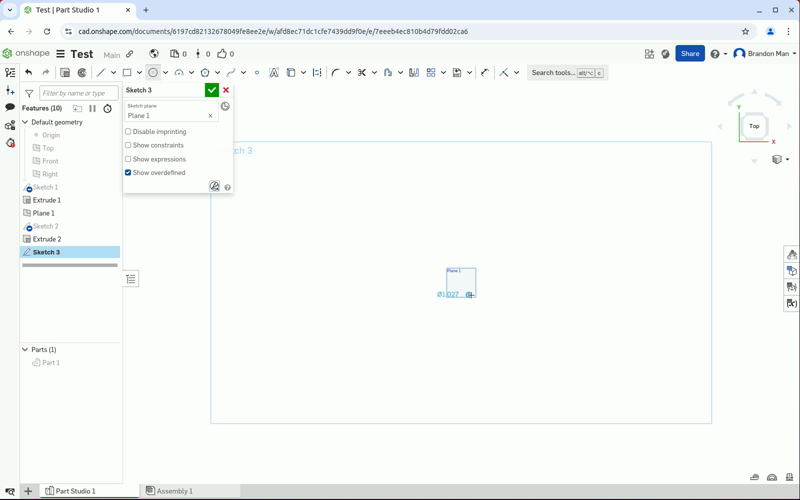
scroll(6)
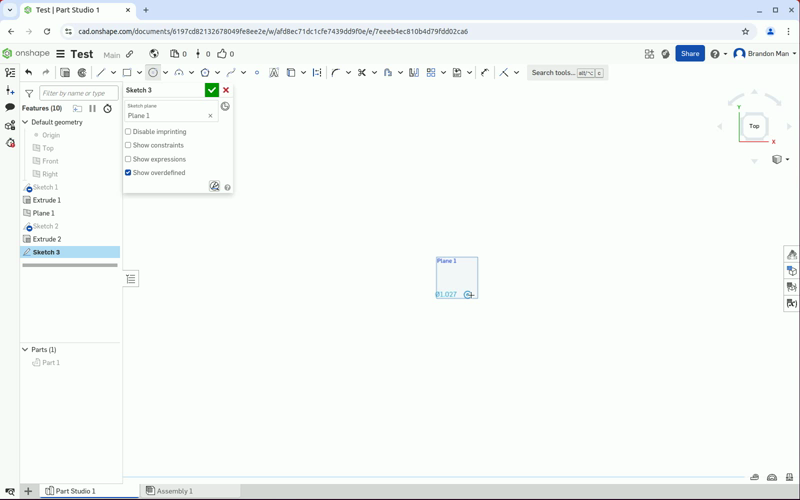
scroll(6)
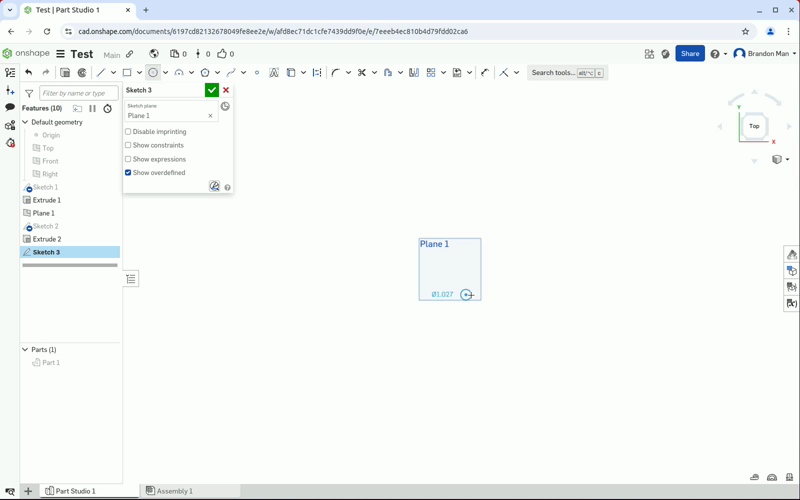
scroll(6)
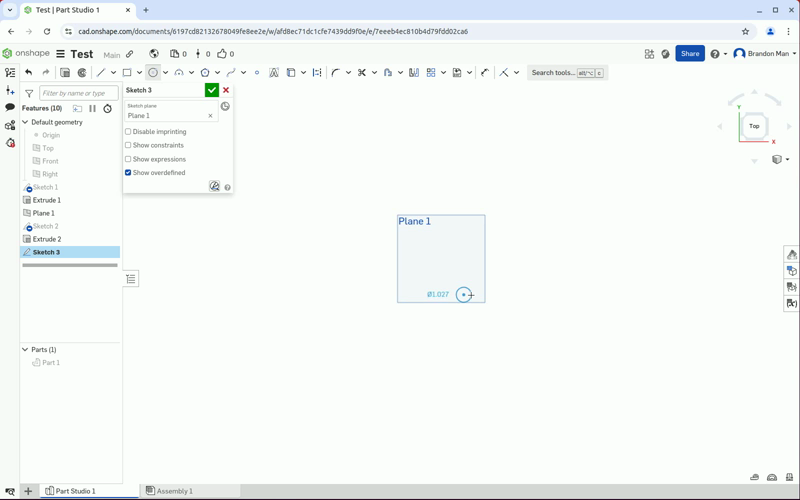
scroll(6)
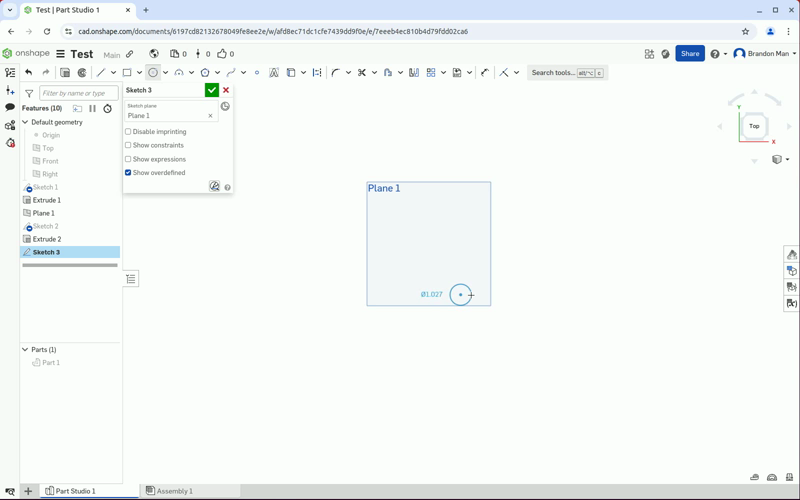
scroll(6)
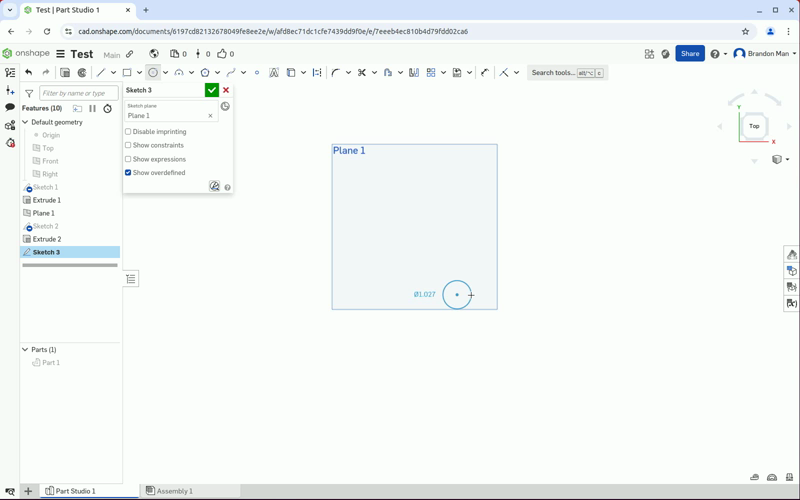
scroll(6)
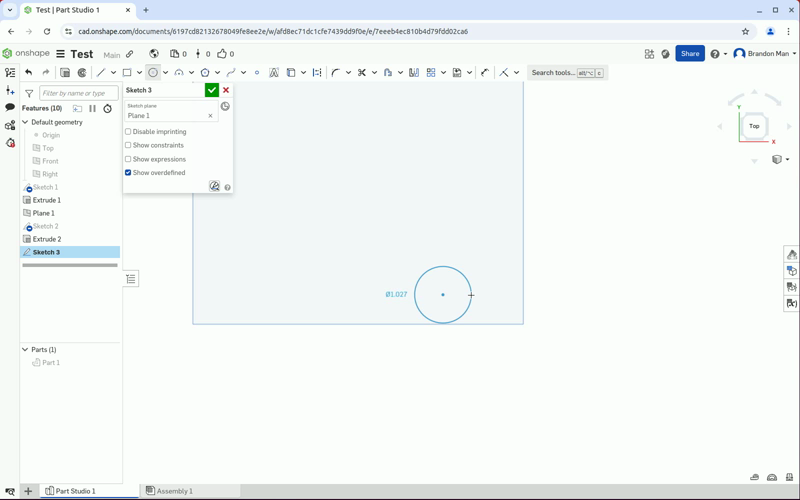
click(471, 294)
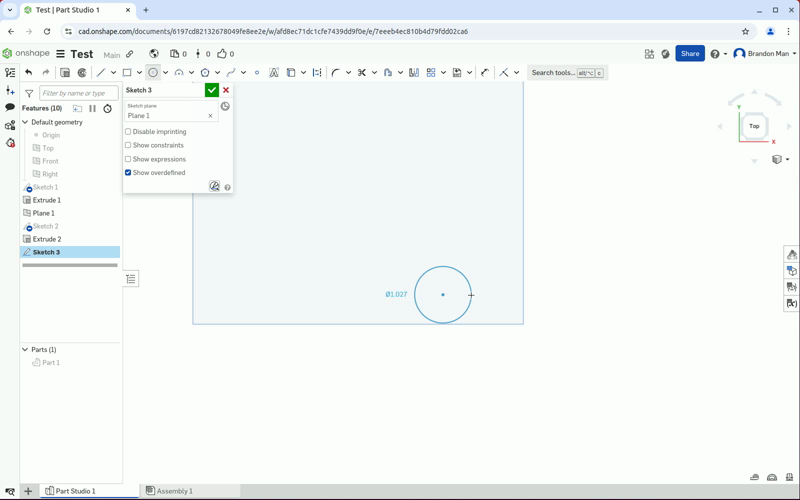
scroll(-6)
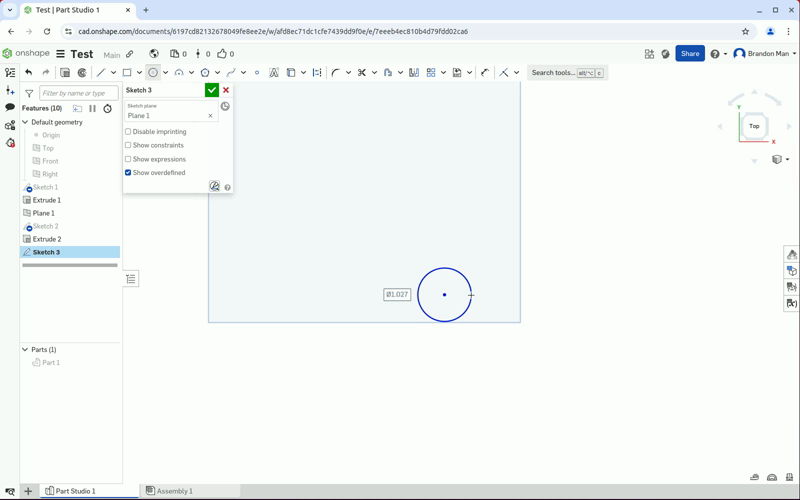
scroll(-6)
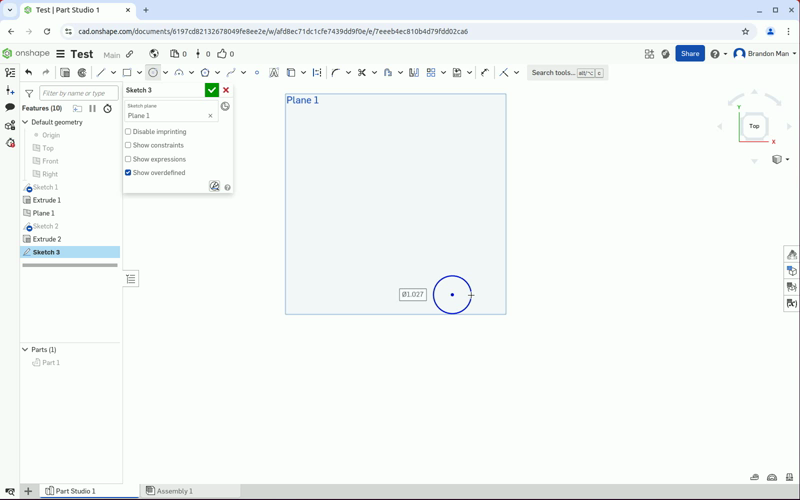
scroll(-6)
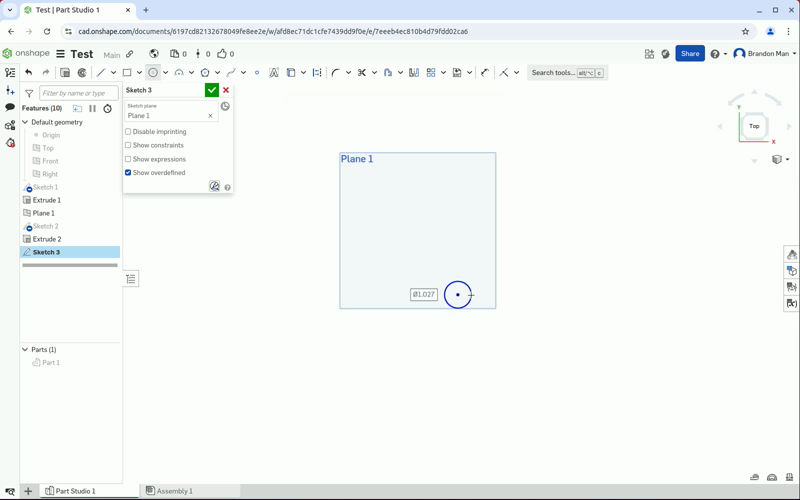
scroll(-6)
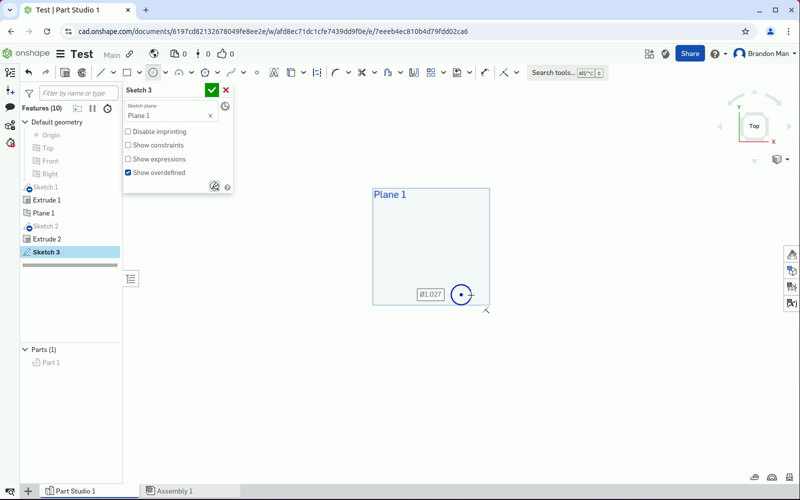
scroll(-6)
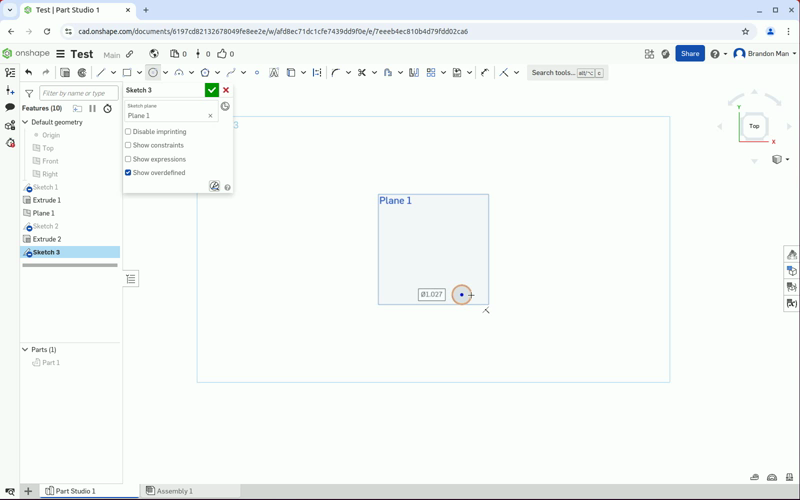
scroll(-6)
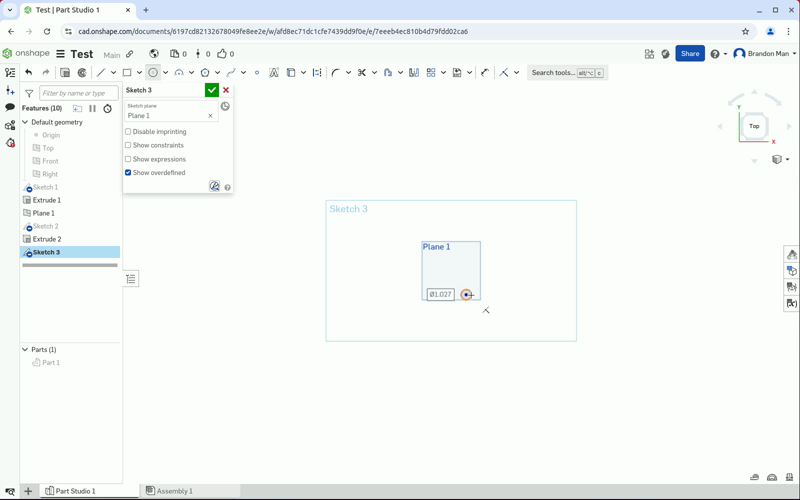
scroll(-6)
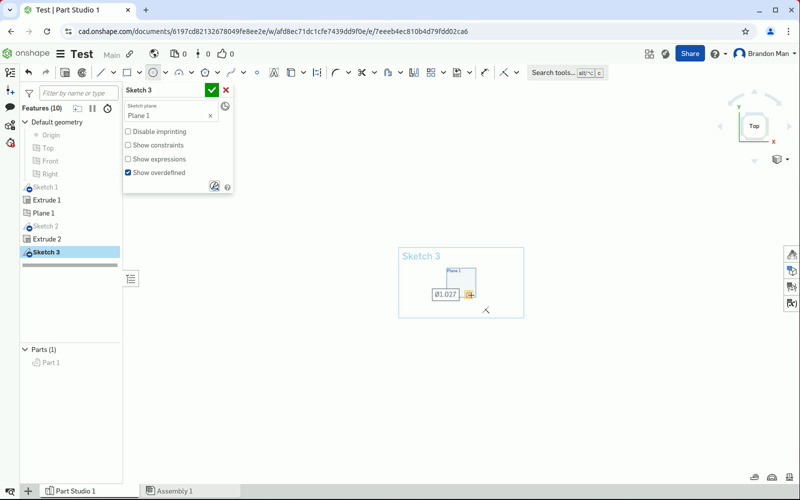
key(esc)
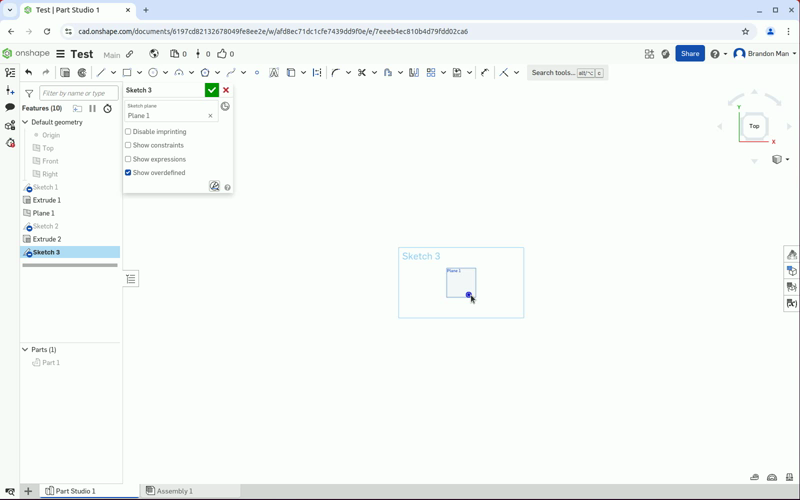
mouse_move(468, 293)
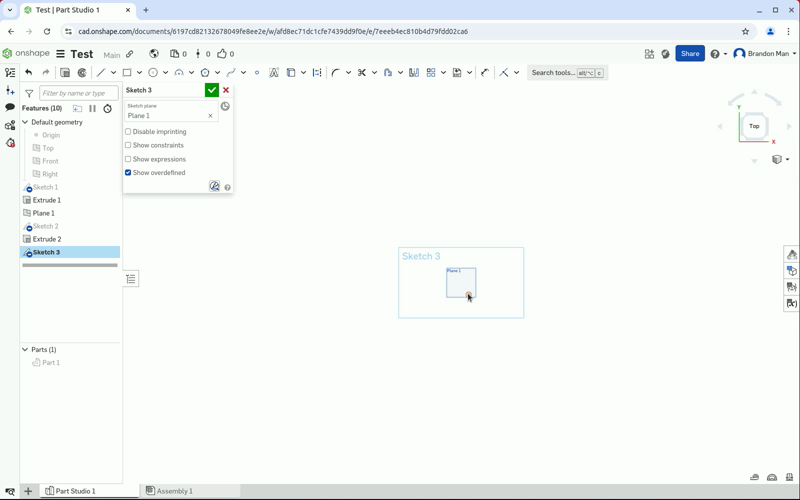
scroll(6)
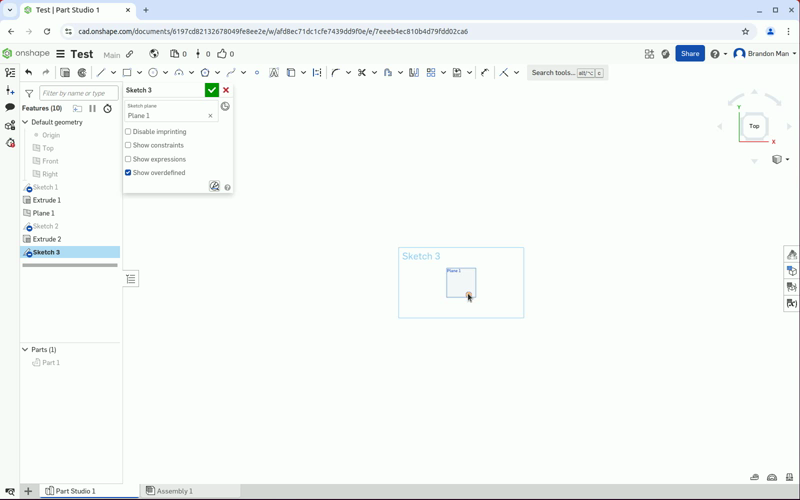
scroll(6)
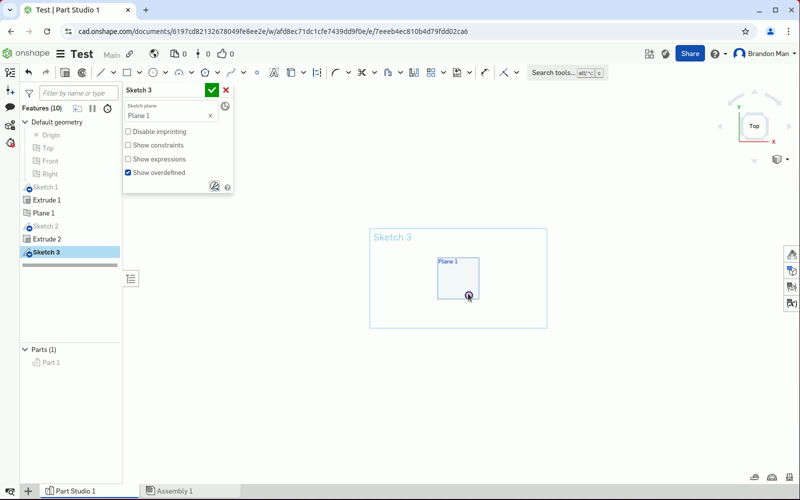
scroll(6)
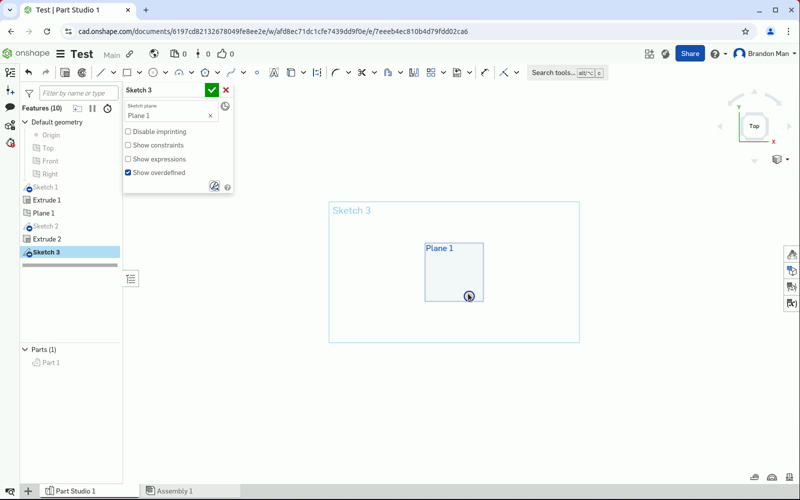
scroll(6)
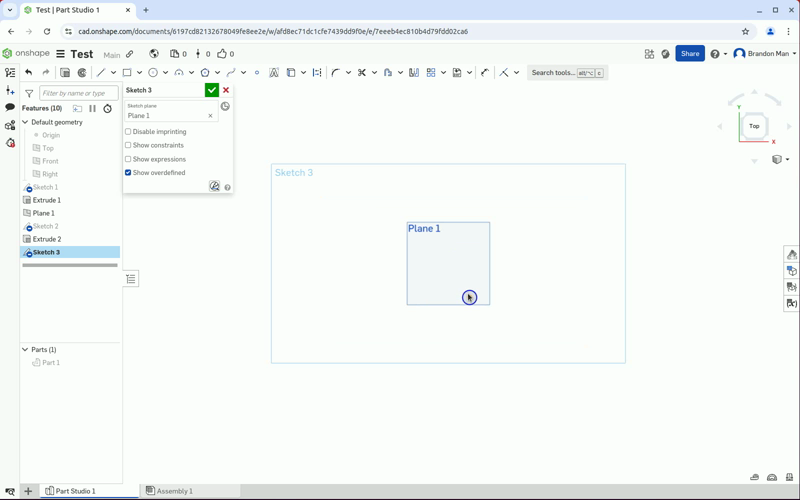
scroll(6)
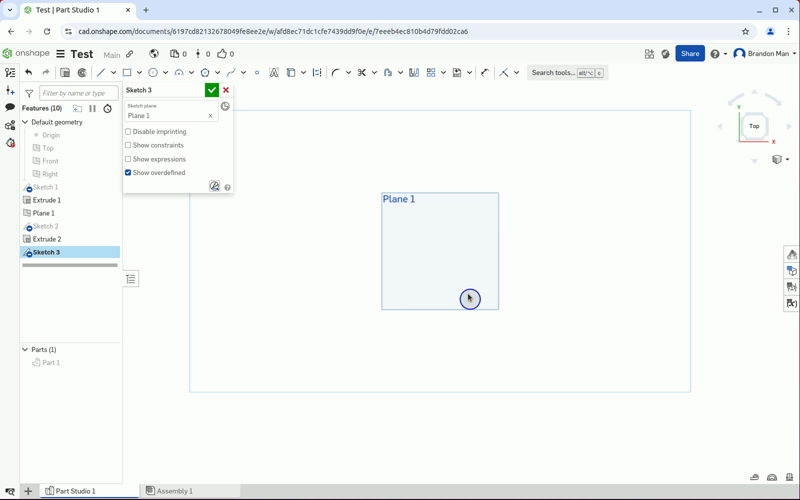
scroll(6)
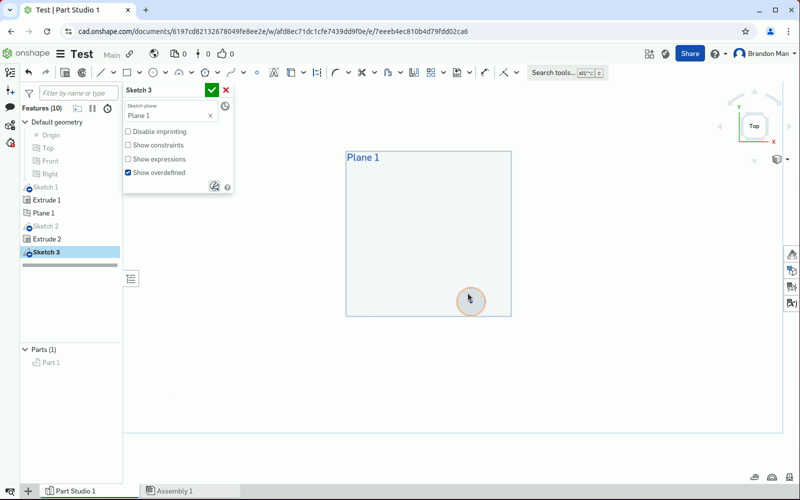
scroll(6)
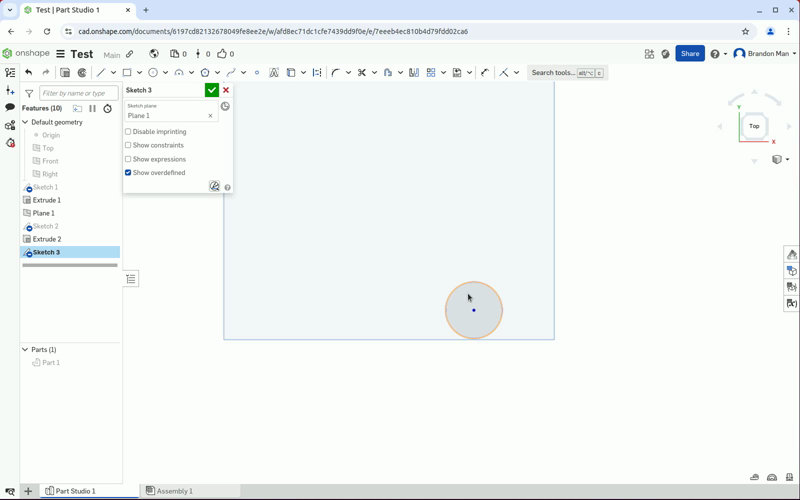
click(468, 293)
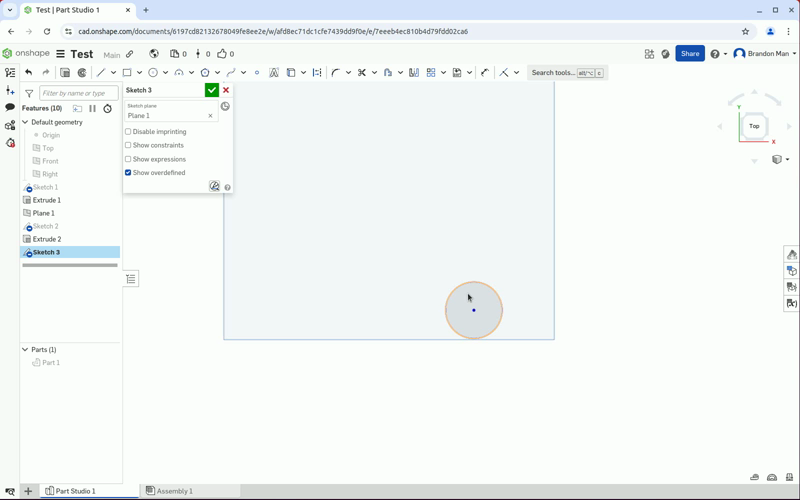
scroll(-6)
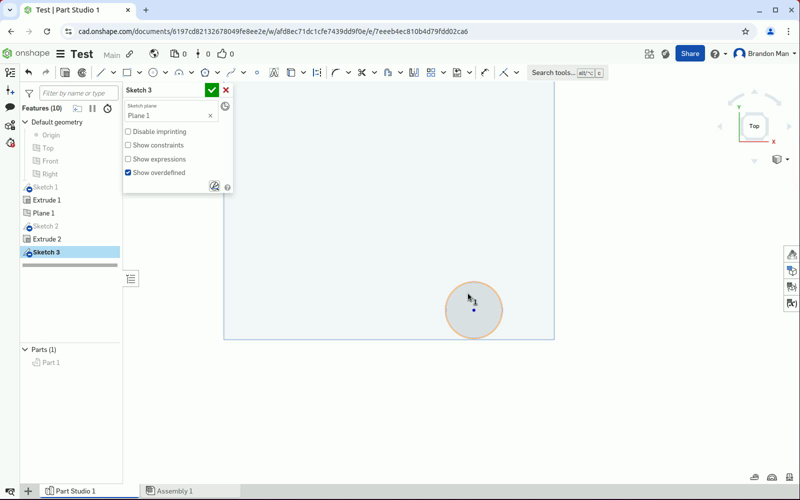
scroll(-6)
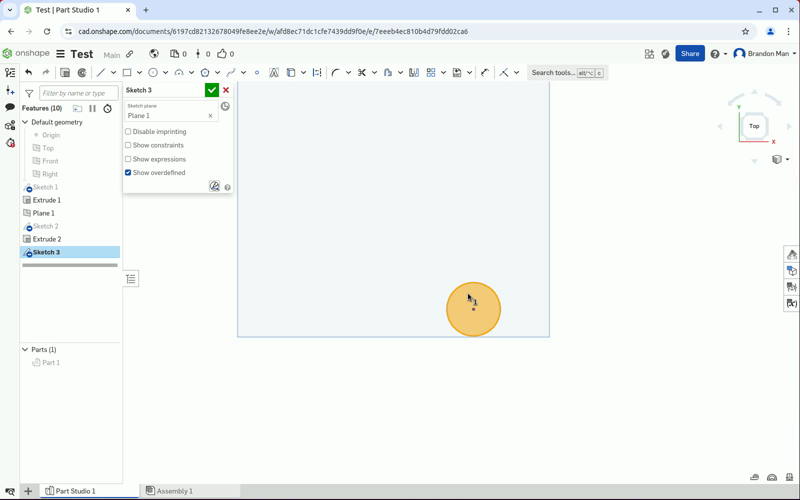
scroll(-6)
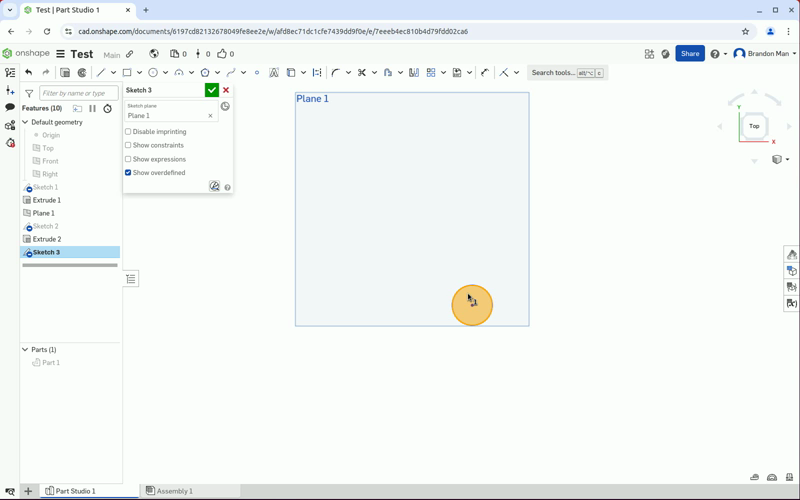
scroll(-6)
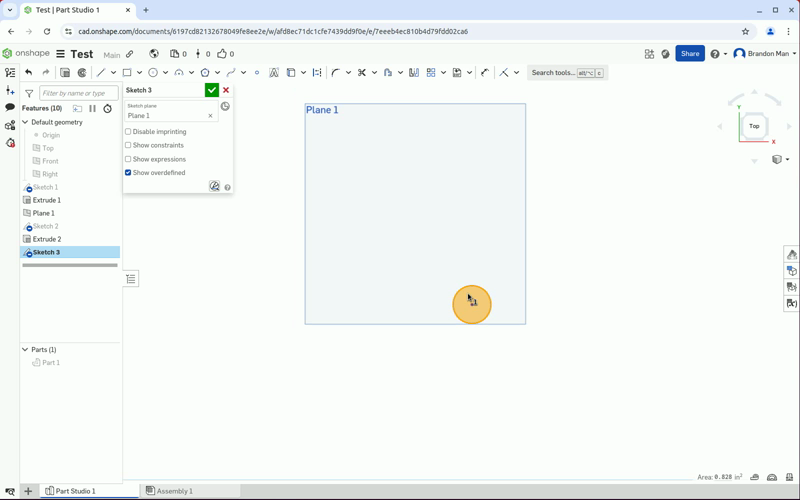
scroll(-6)
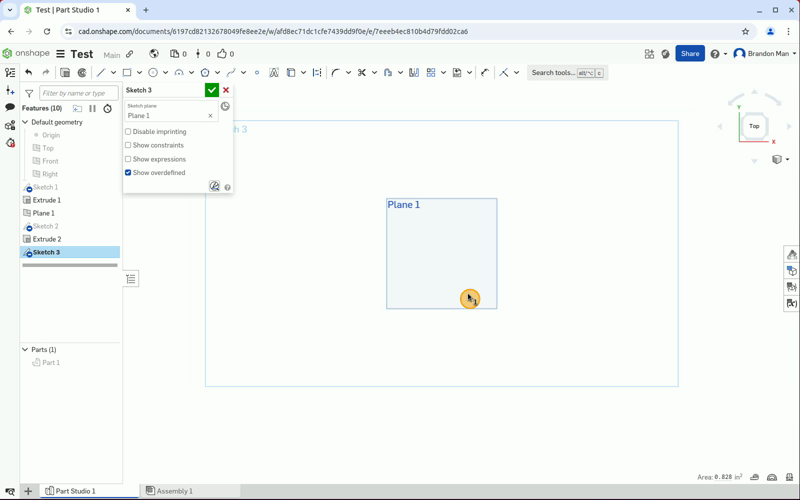
scroll(-6)
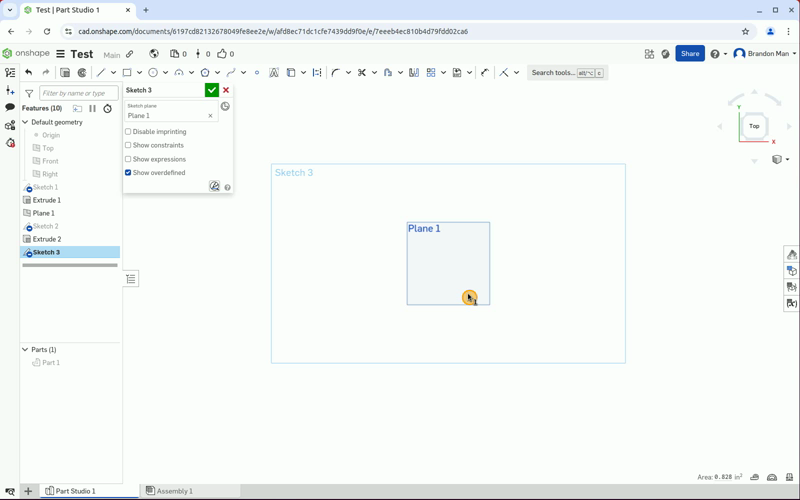
scroll(-6)
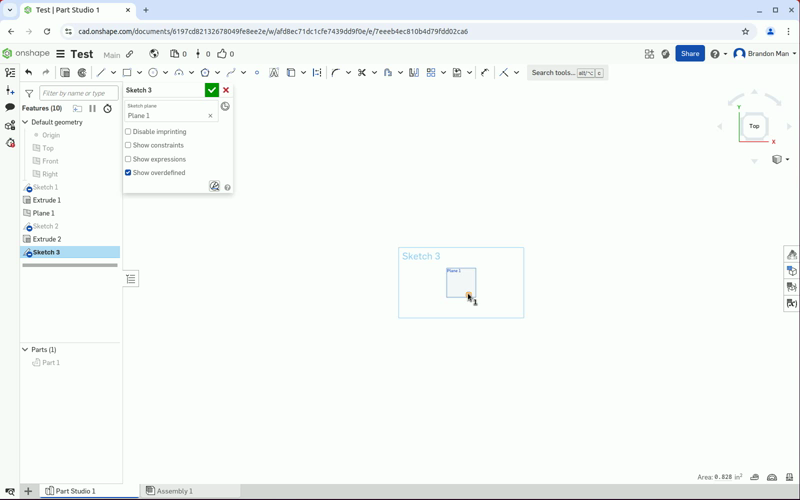
mouse_move(73, 352)
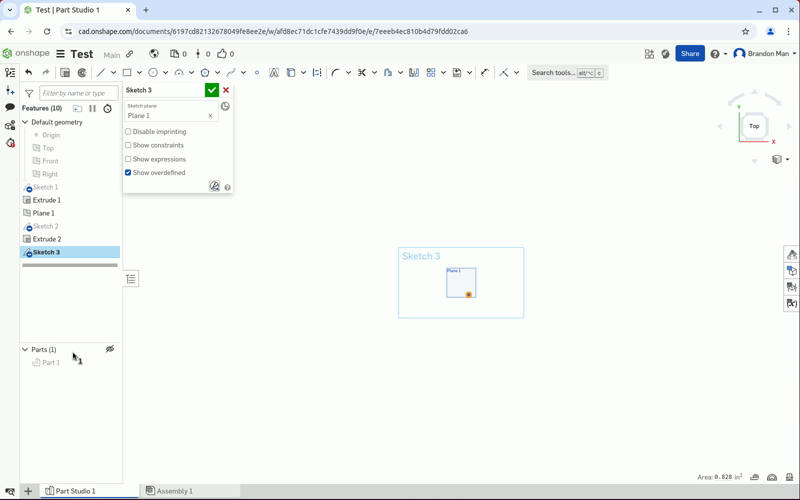
key(shift+y)
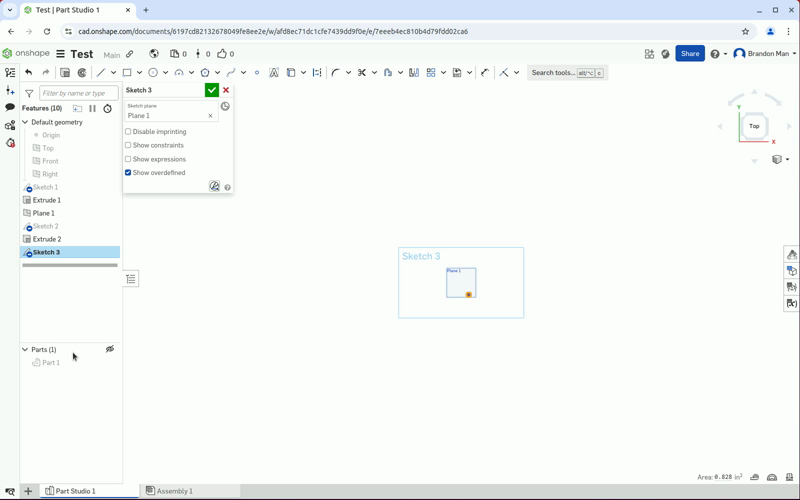
key(shift+e)
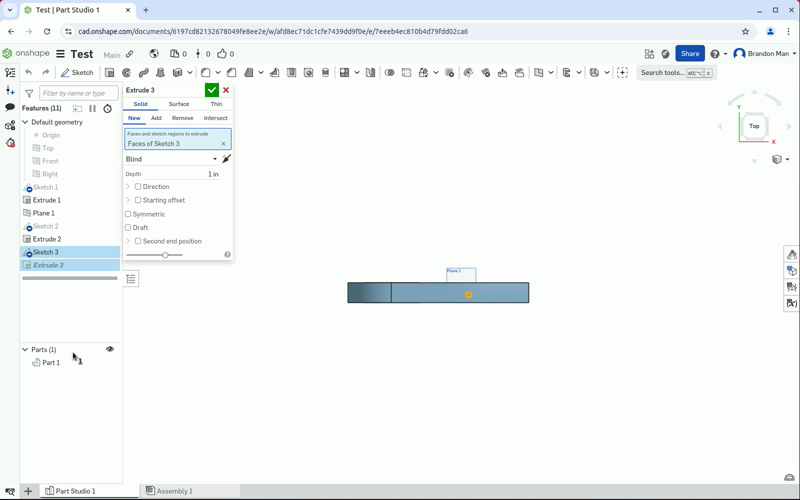
mouse_move(143, 106)
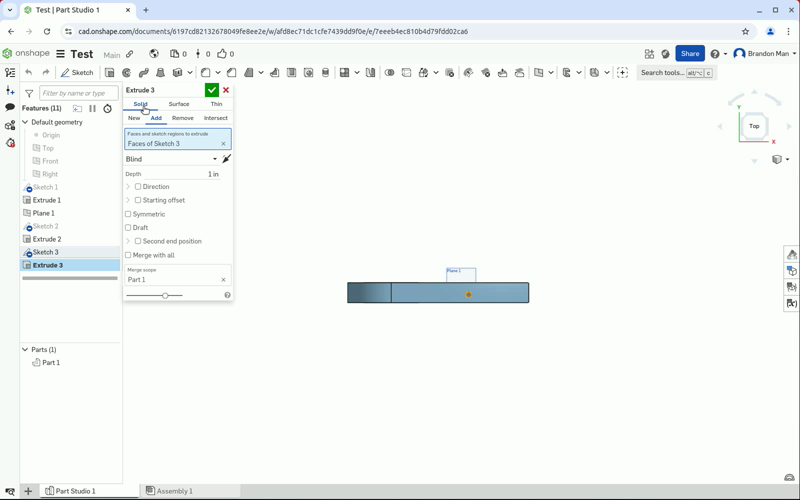
click(143, 106)
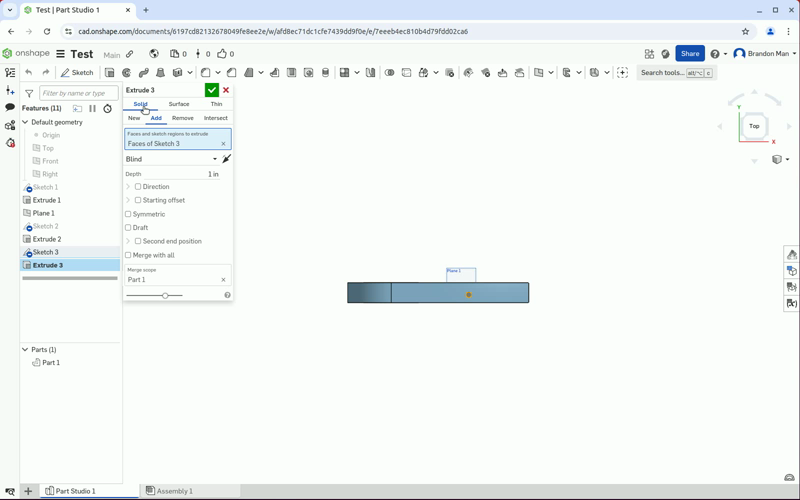
mouse_move(186, 120)
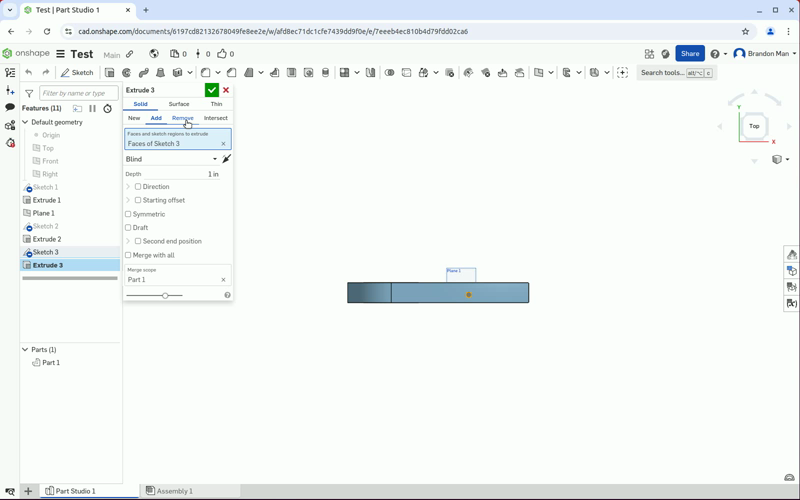
click(186, 120)
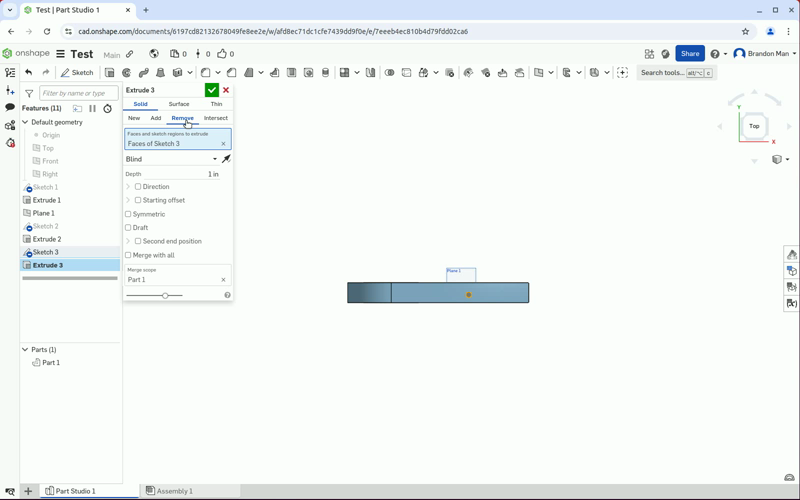
key(tab, 4)
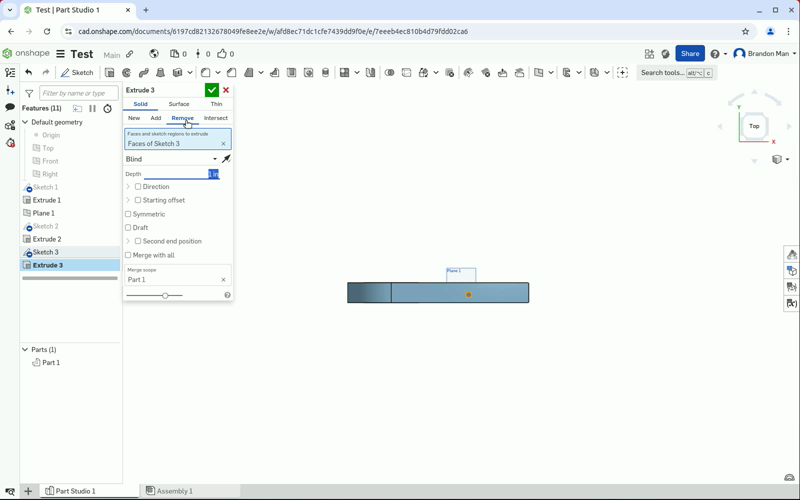
text(3.37)
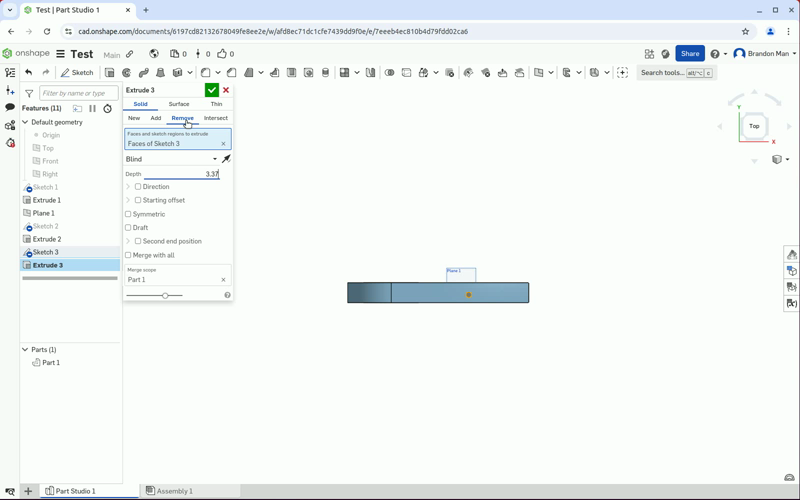
key(tab, 6)
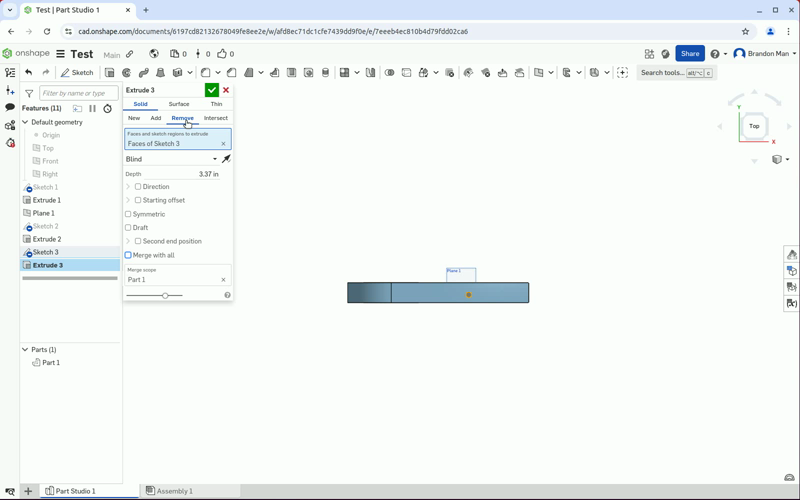
key(space)
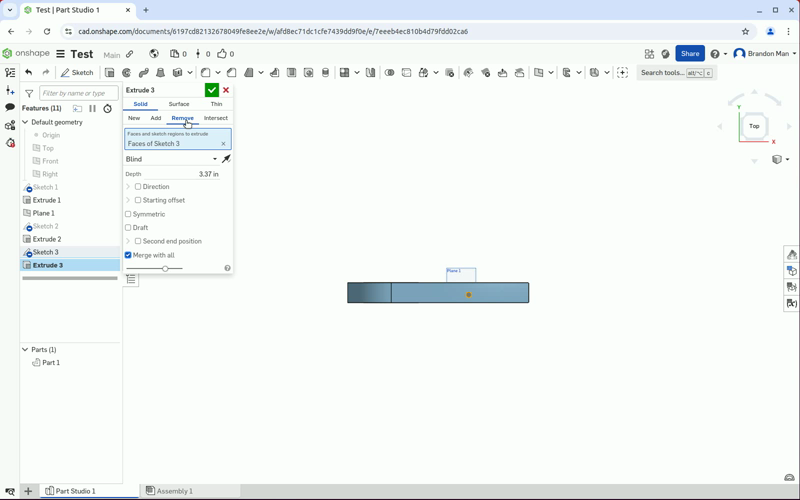
key(enter)
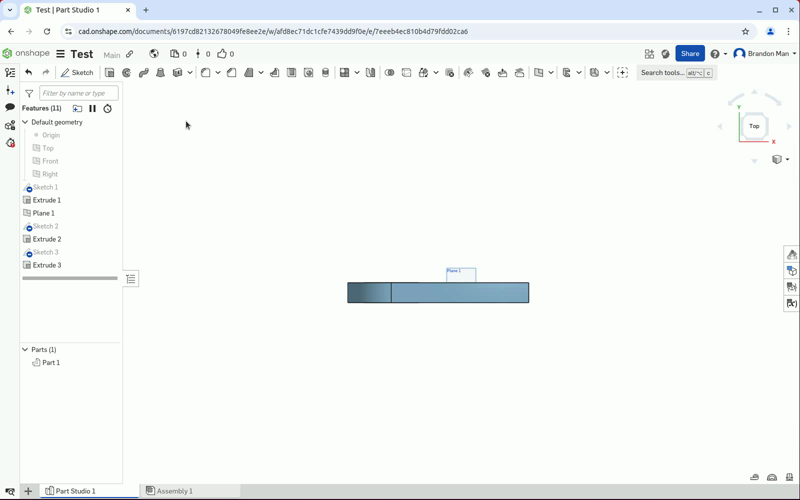
key(shift+h)
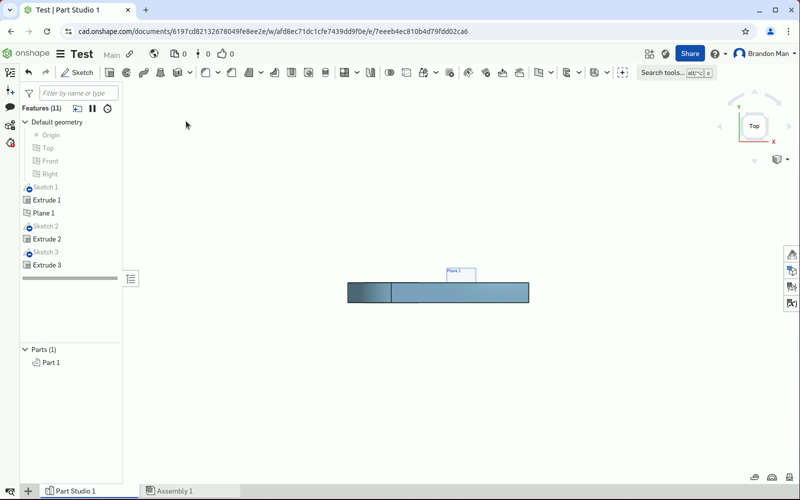
key(shift+h)
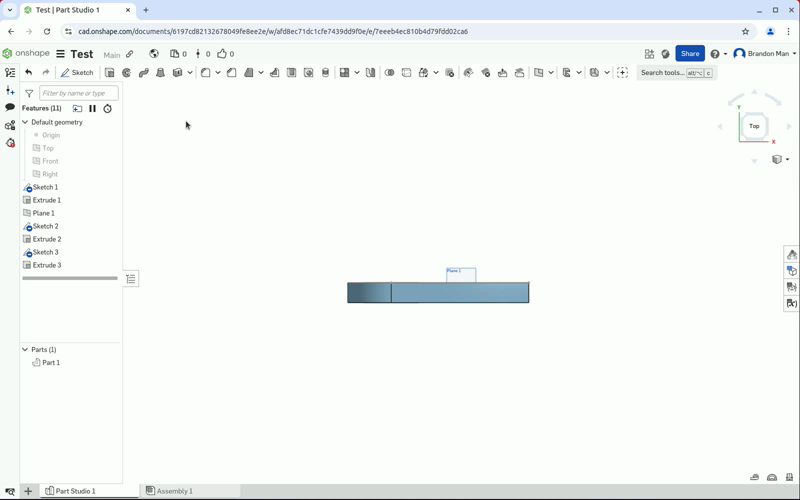
key(shift+7)
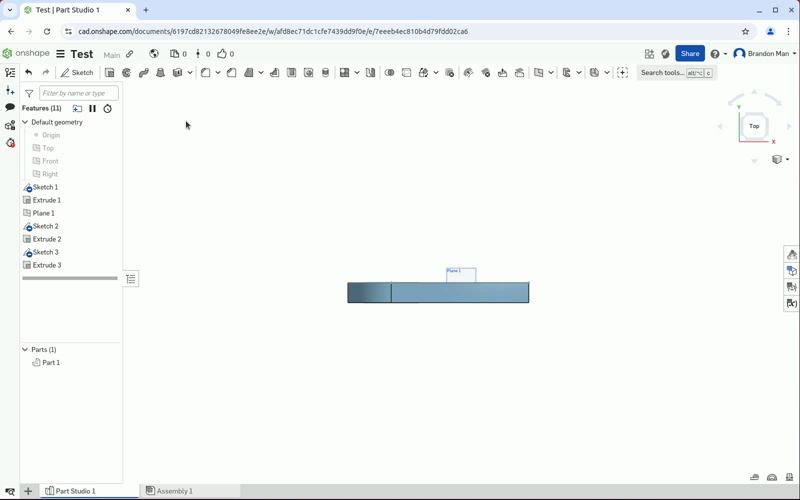
key(up, 3)
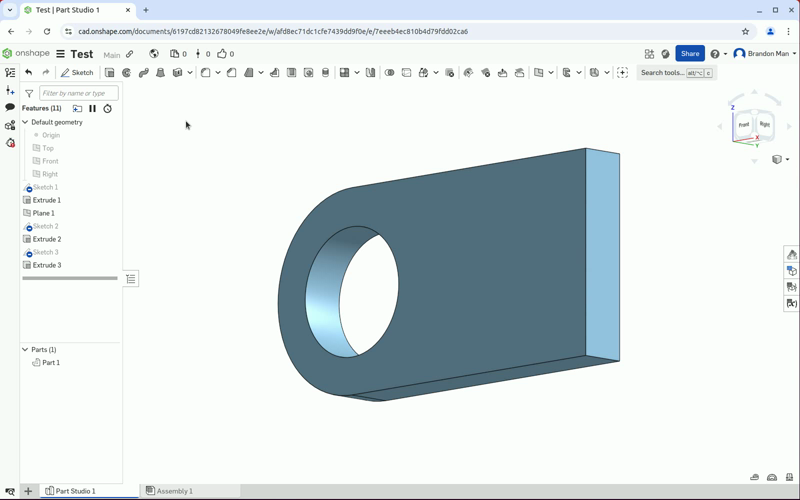
key(left, 3)
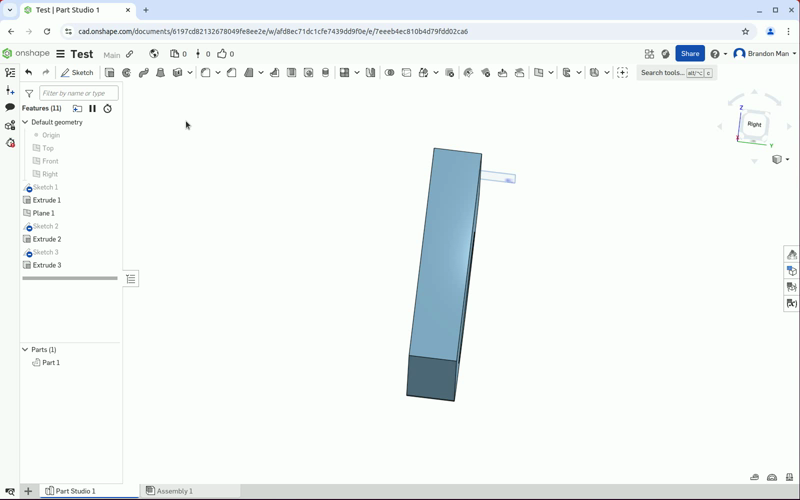
key(right, 3)
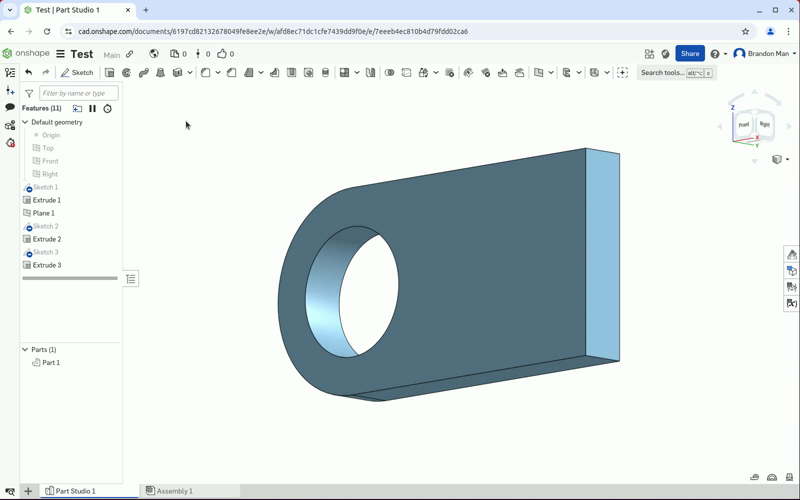
key(down, 3)
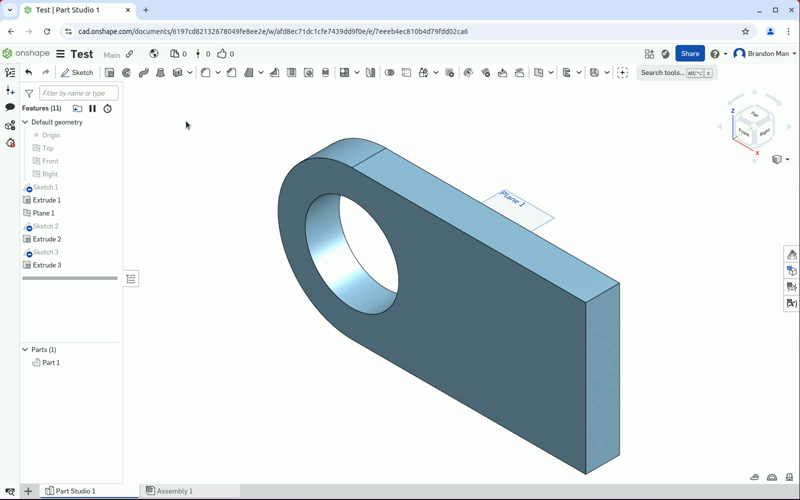
mouse_move(73, 189)
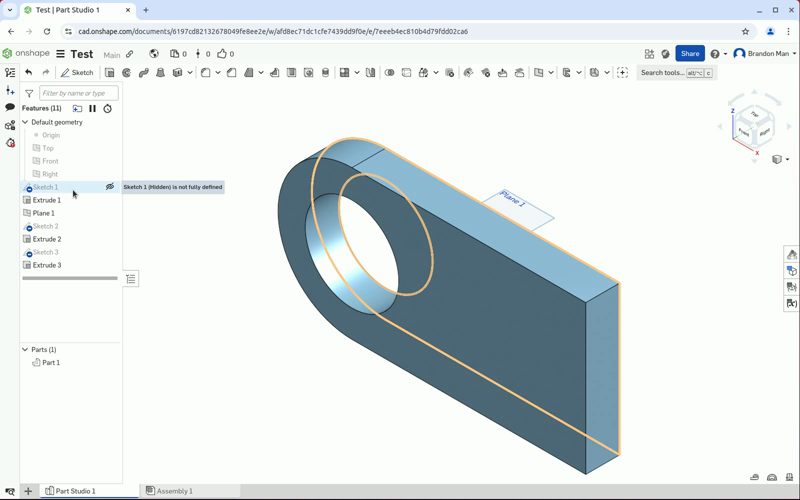
click(73, 189)